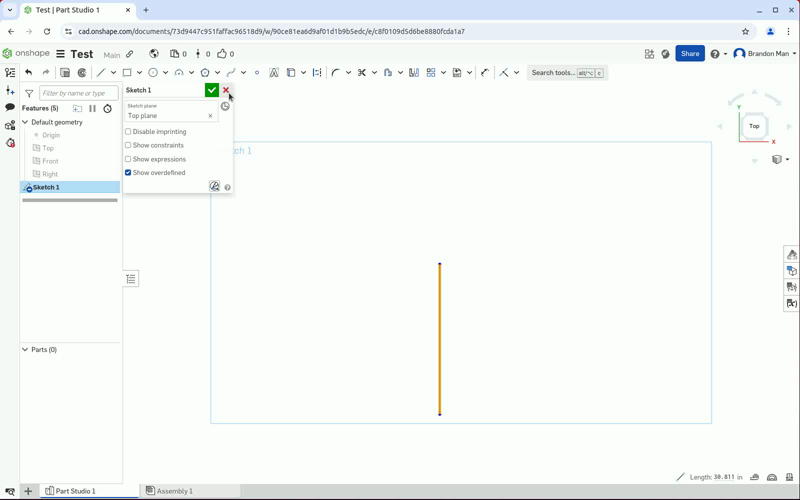
key(shift+h)
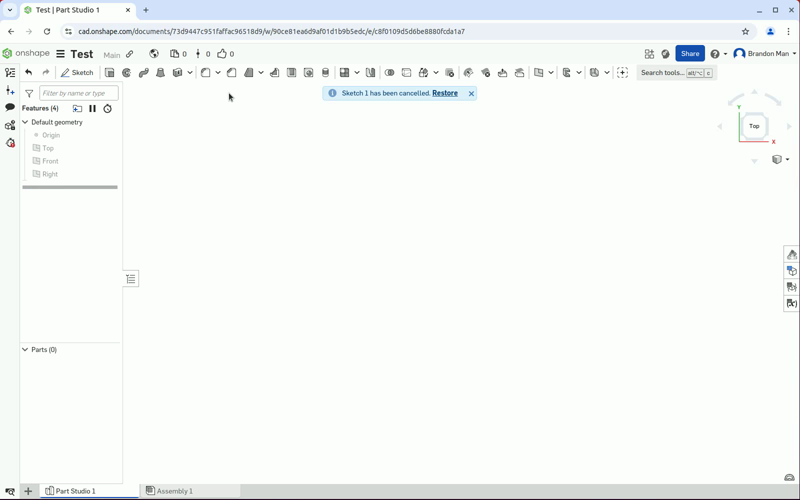
mouse_move(73, 352)
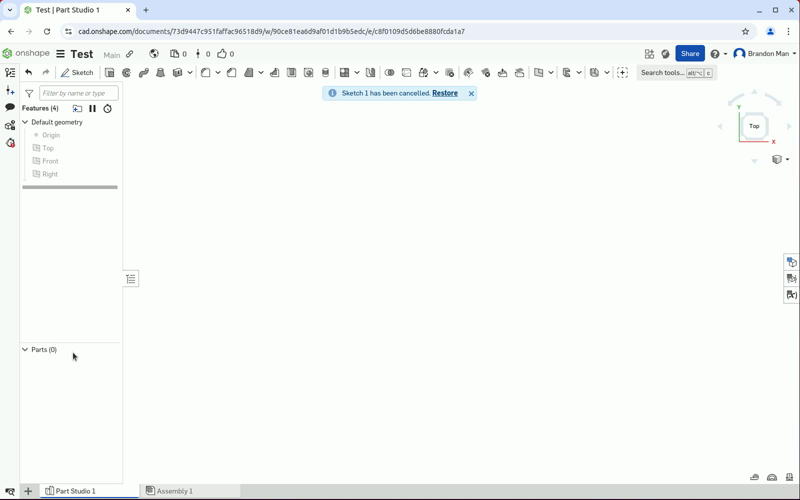
key(y)
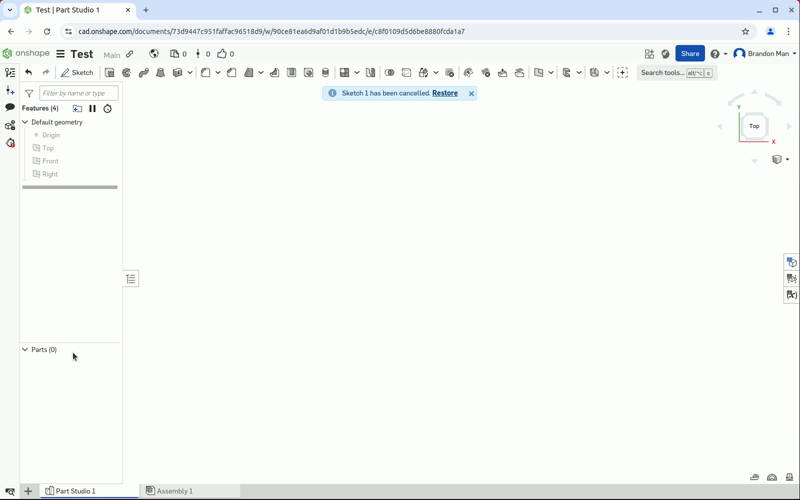
key(shift+p)
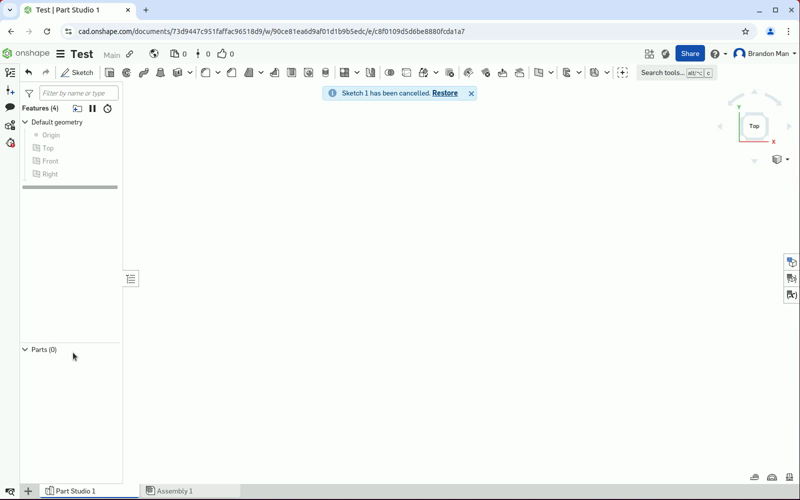
key(space)
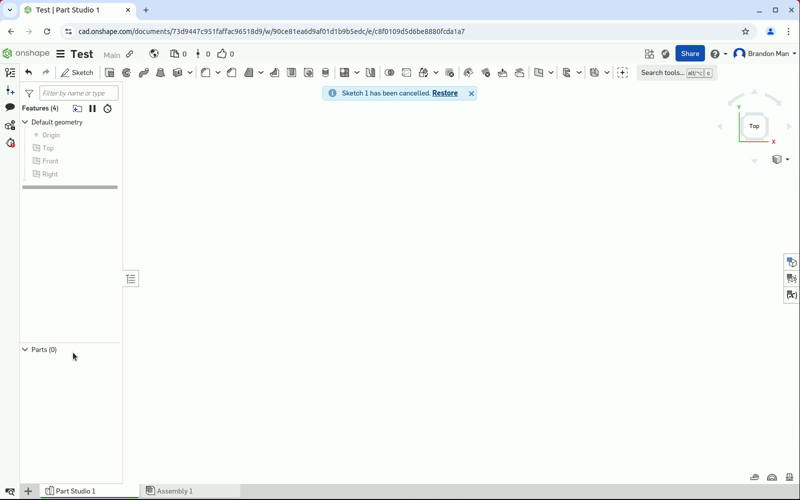
key_down(shift)
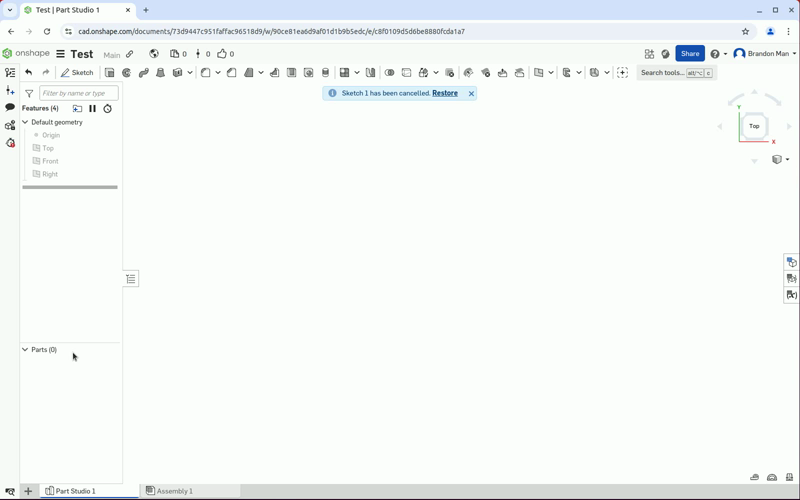
key(up)
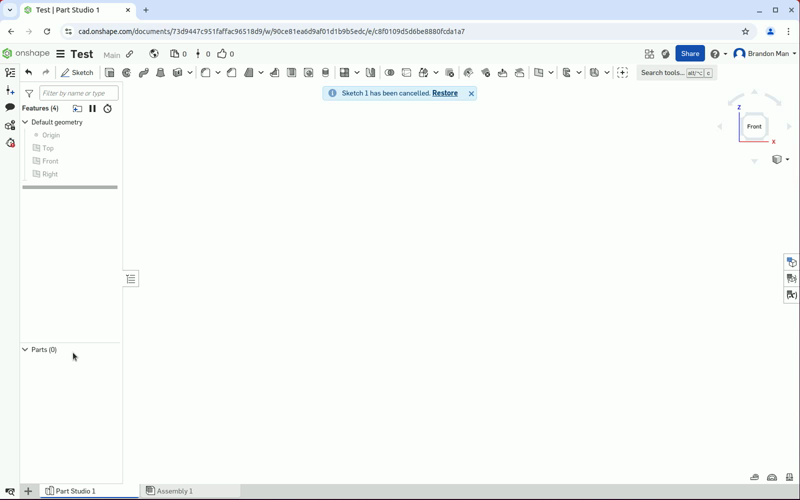
key_up(shift)
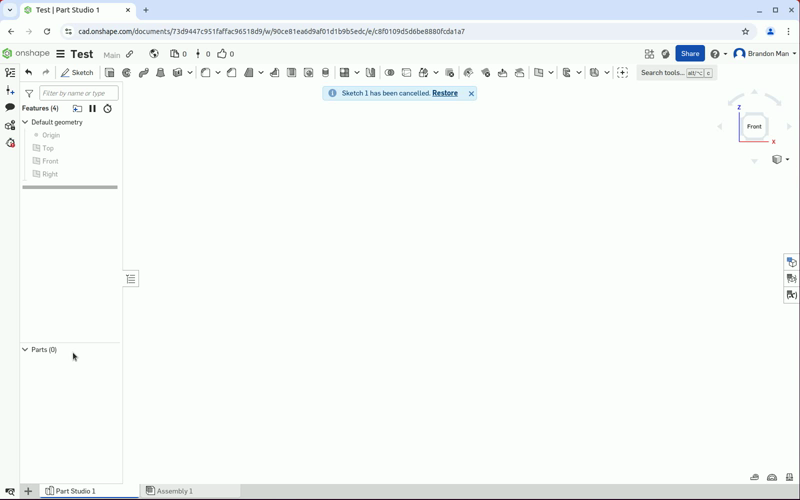
mouse_move(73, 352)
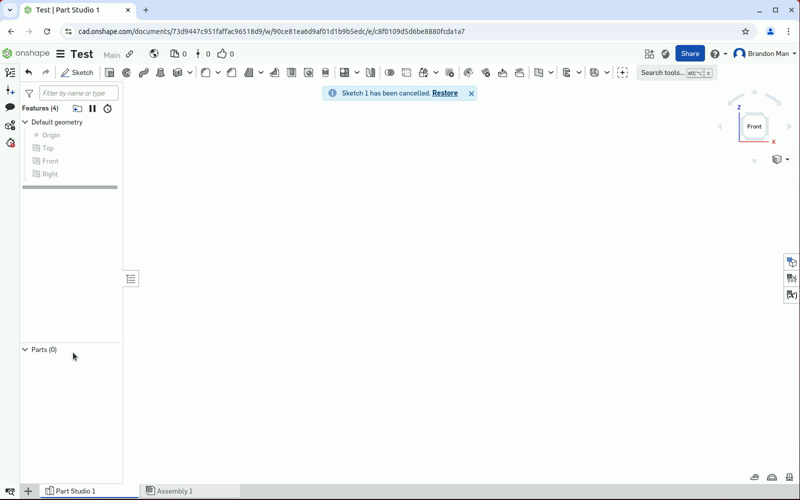
key(shift+y)
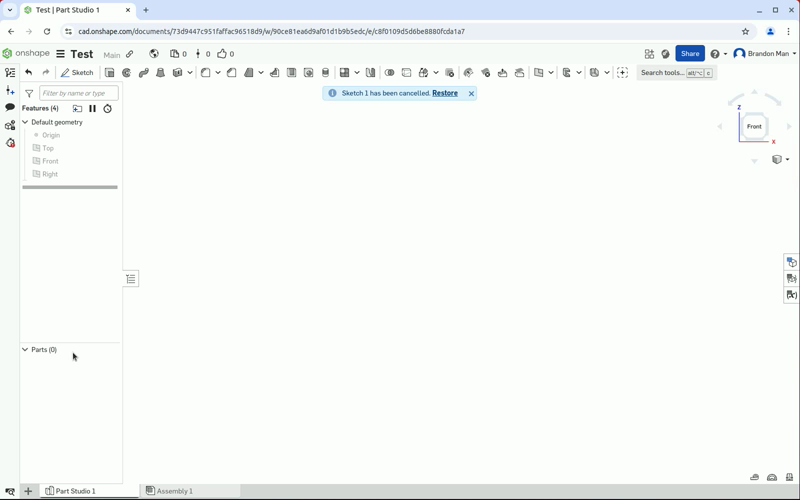
key(shift+s)
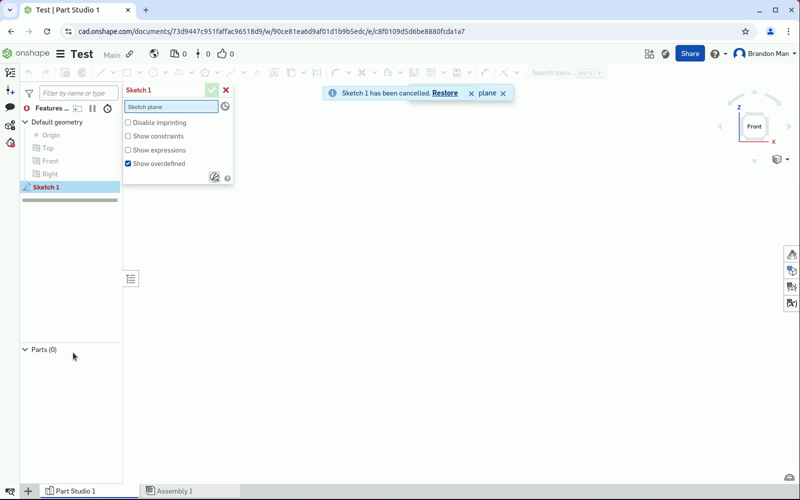
mouse_move(73, 163)
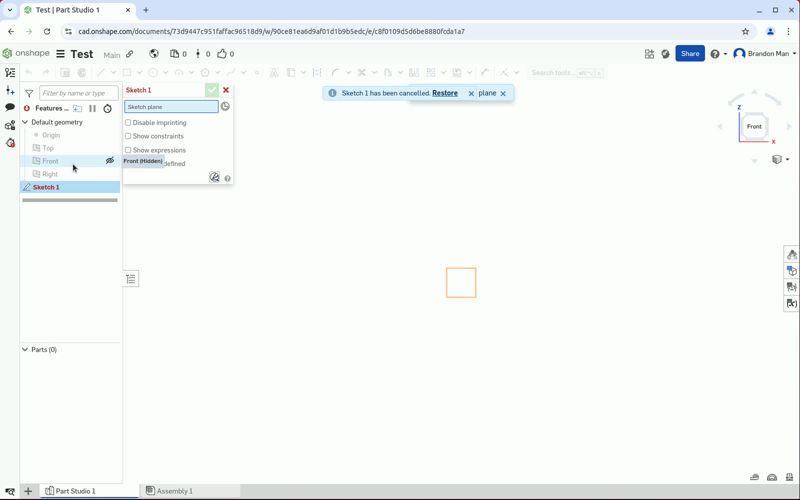
click(73, 163)
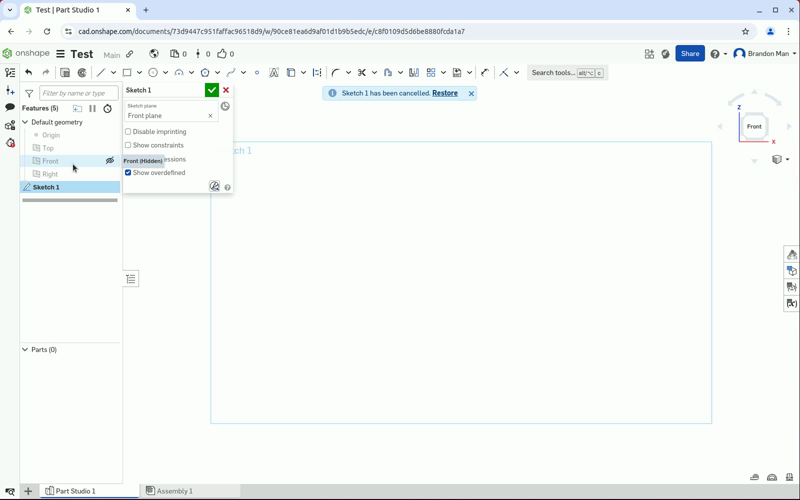
mouse_move(73, 352)
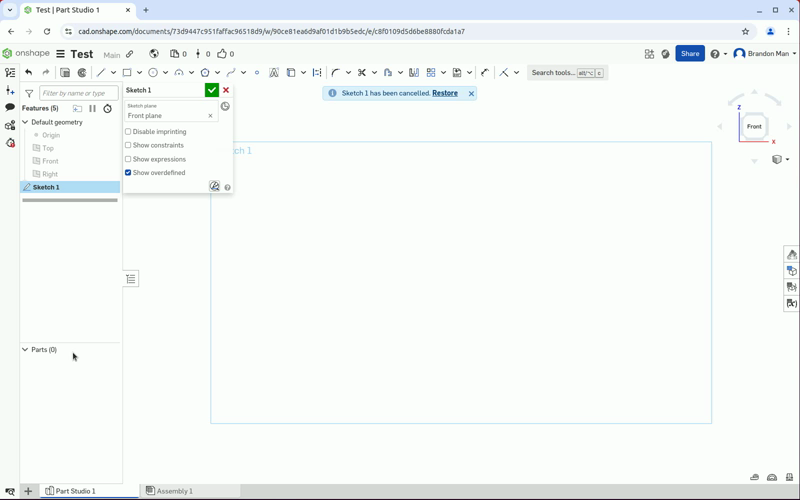
key(y)
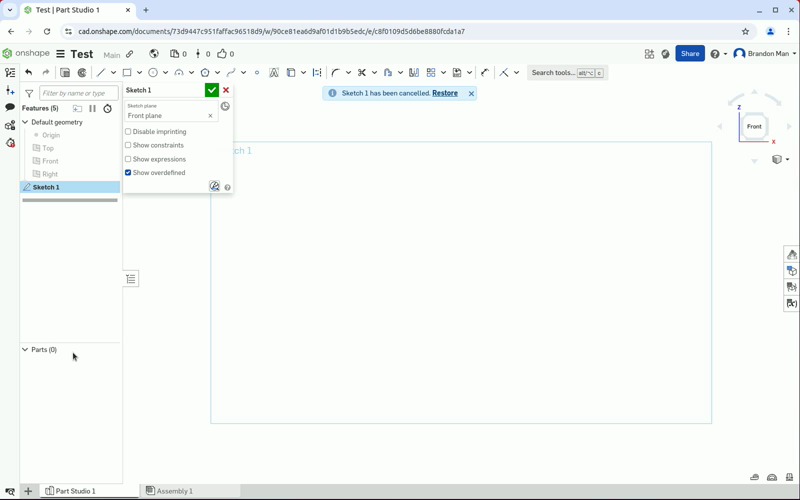
key(l)
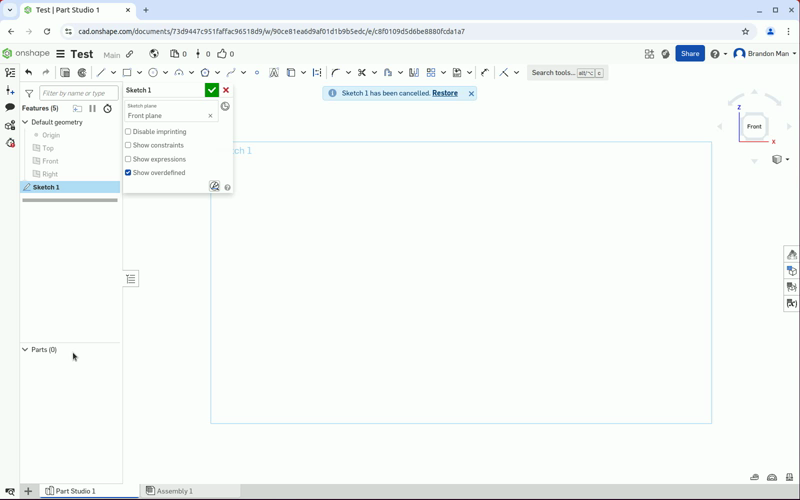
key_down(shift)
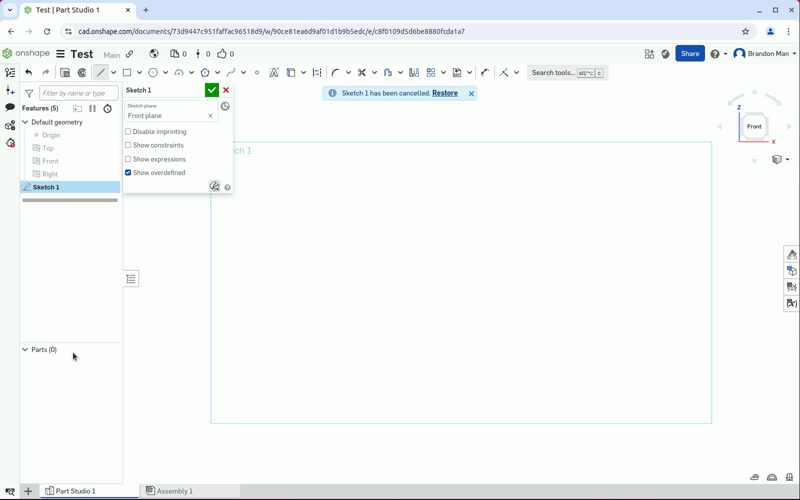
mouse_move(460, 282)
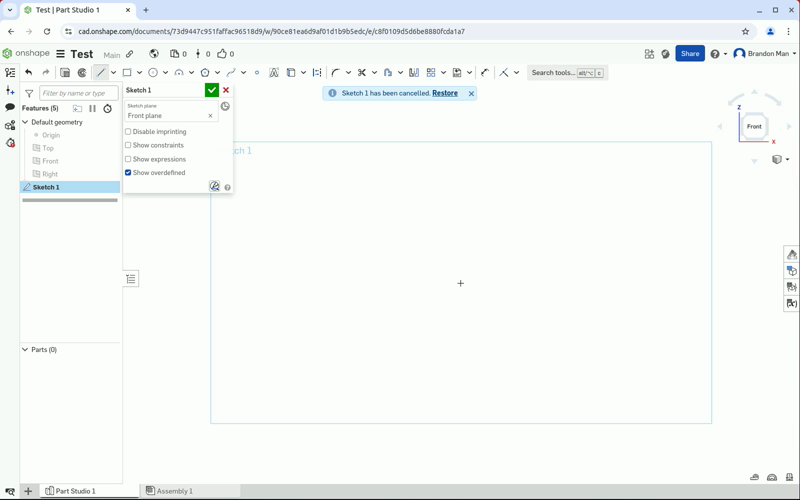
click(460, 282)
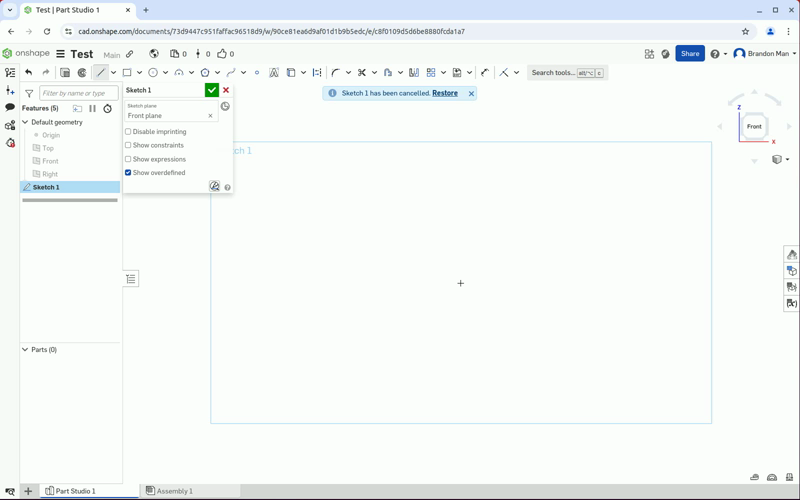
key_up(shift)
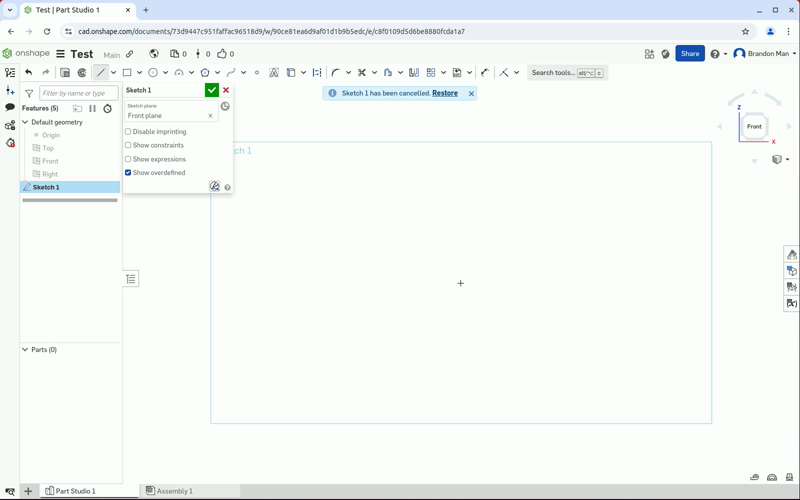
key_down(shift)
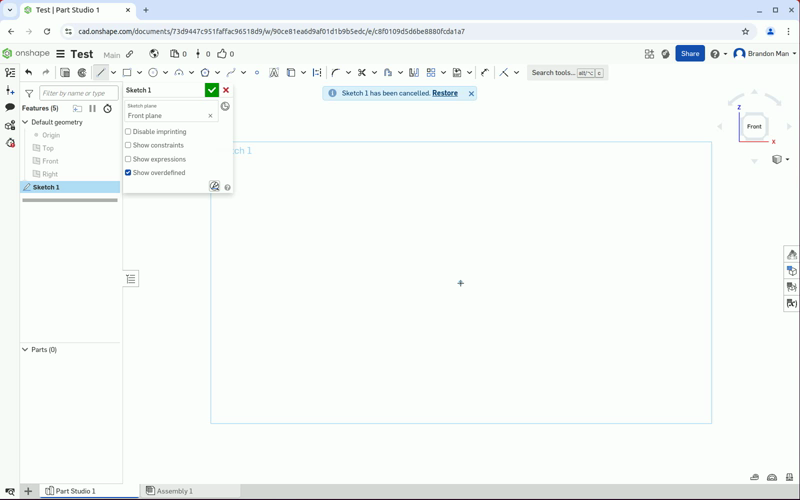
mouse_move(573, 282)
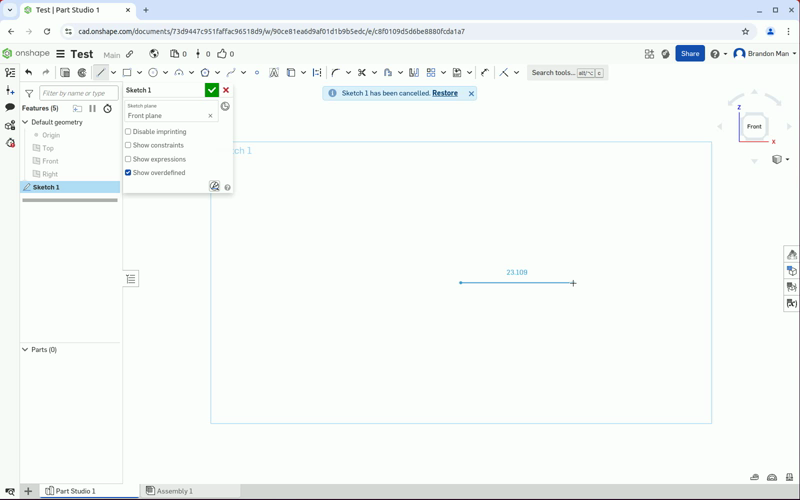
click(573, 282)
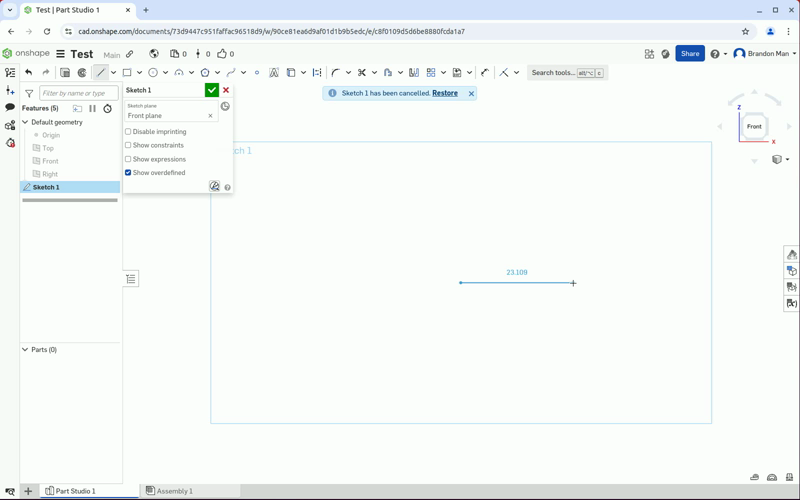
key_up(shift)
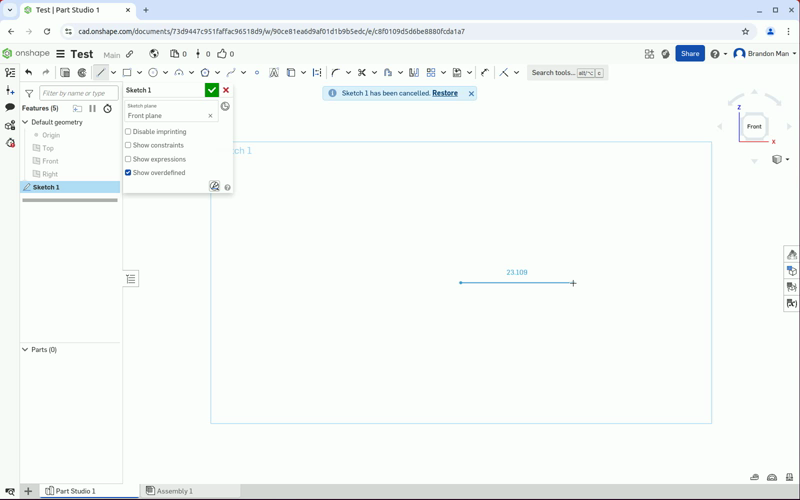
key_down(shift)
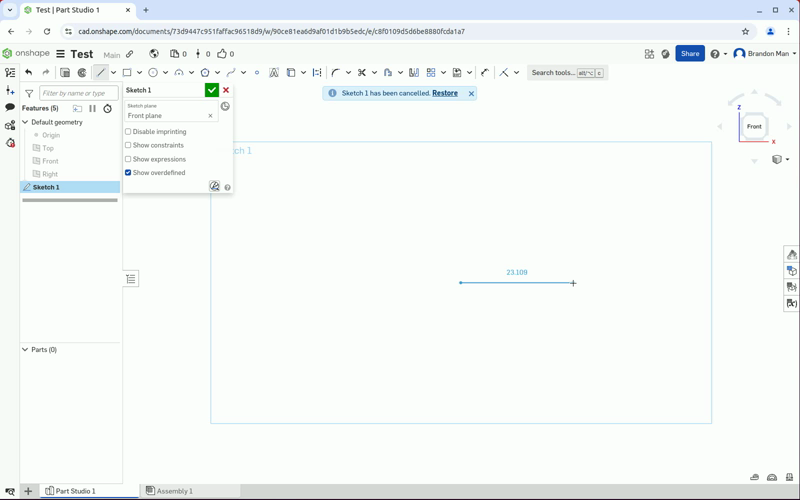
mouse_move(589, 282)
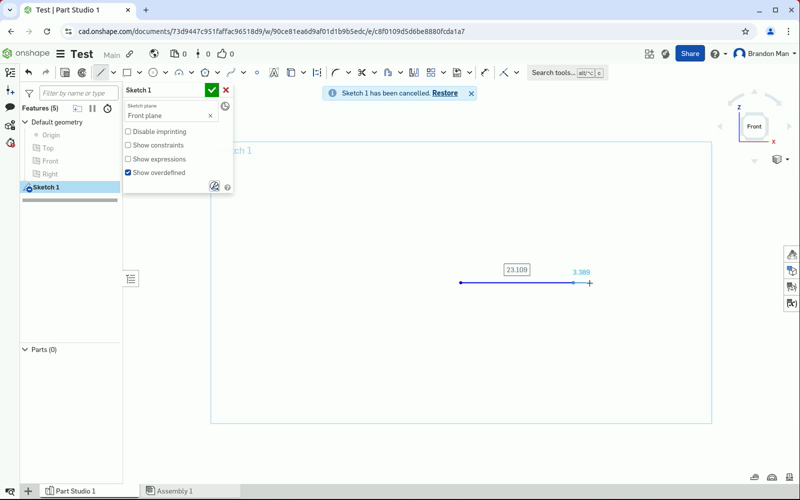
mouse_move(573, 264)
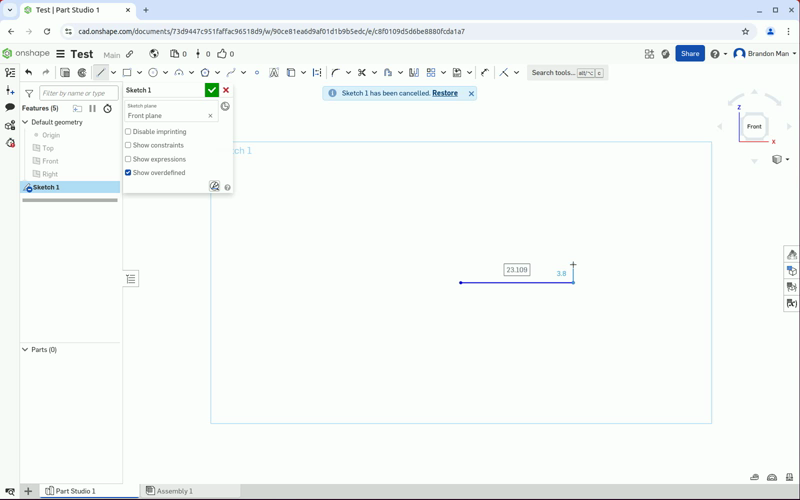
click(573, 264)
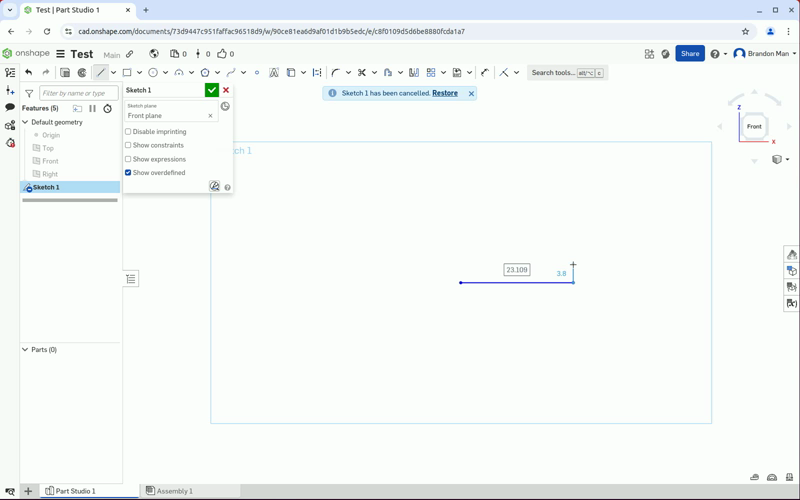
key_up(shift)
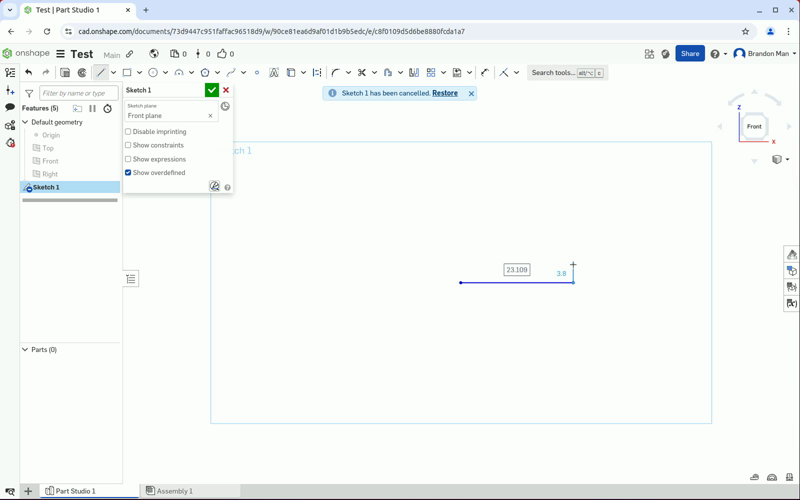
key_down(shift)
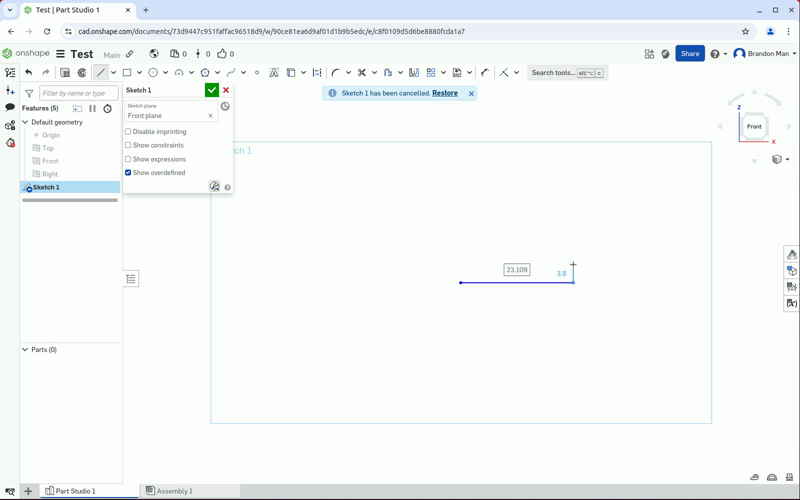
mouse_move(460, 208)
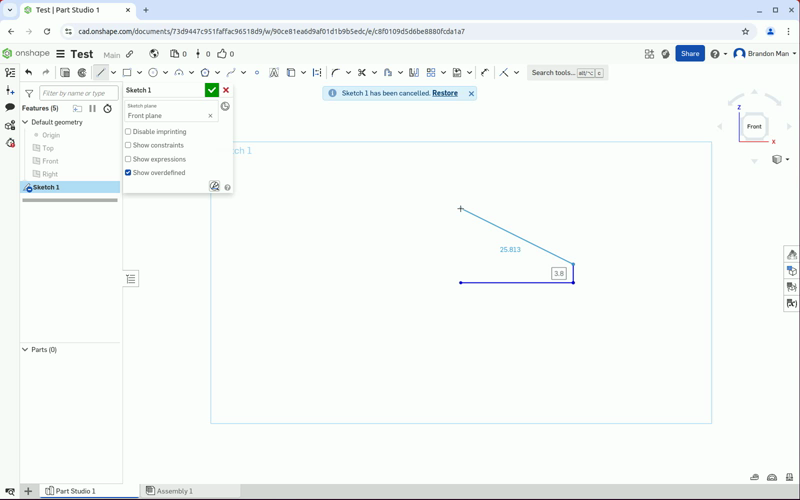
click(460, 208)
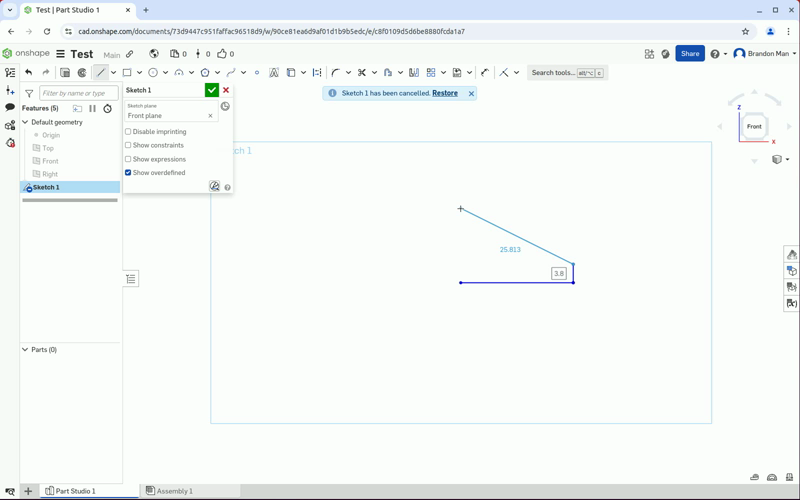
key_up(shift)
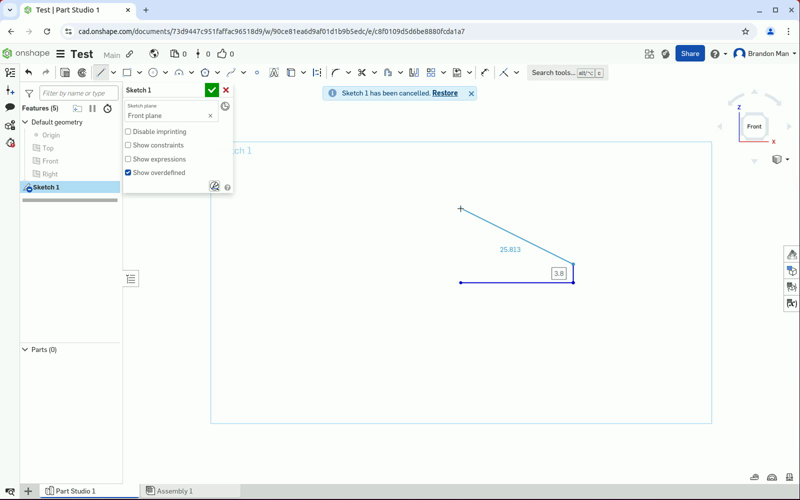
key_down(shift)
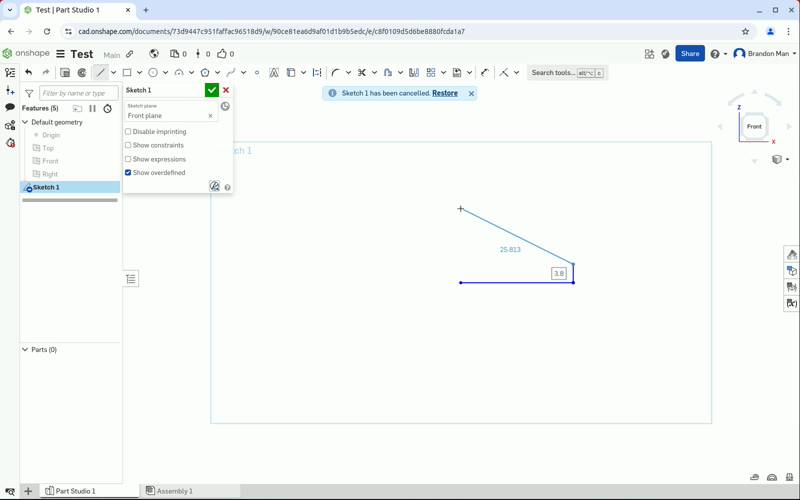
mouse_move(460, 282)
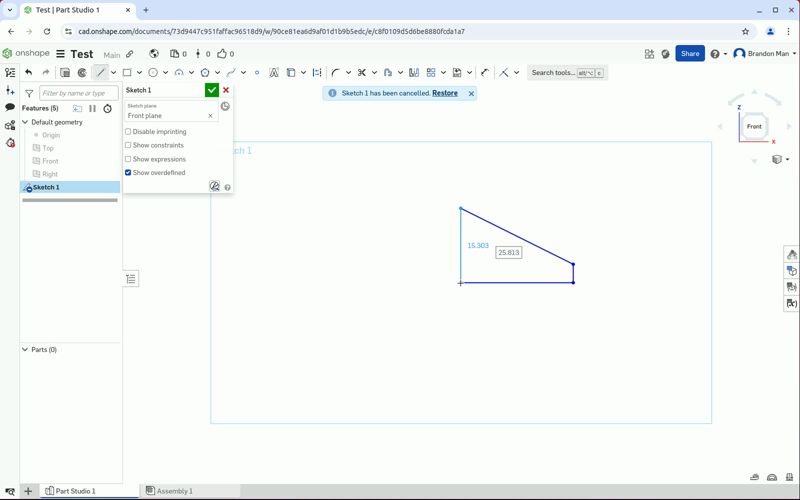
key_up(shift)
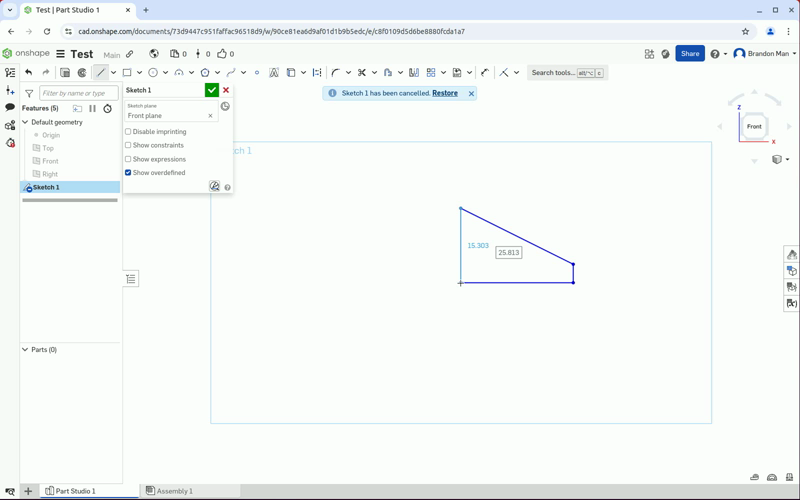
click(460, 282)
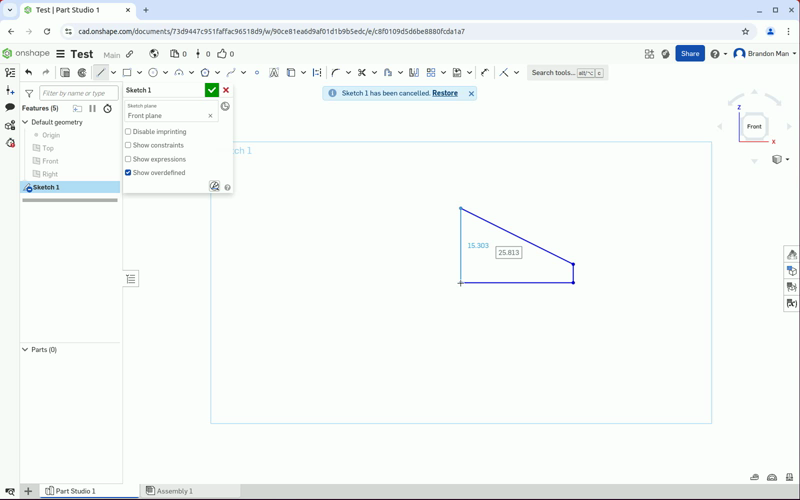
key(esc)
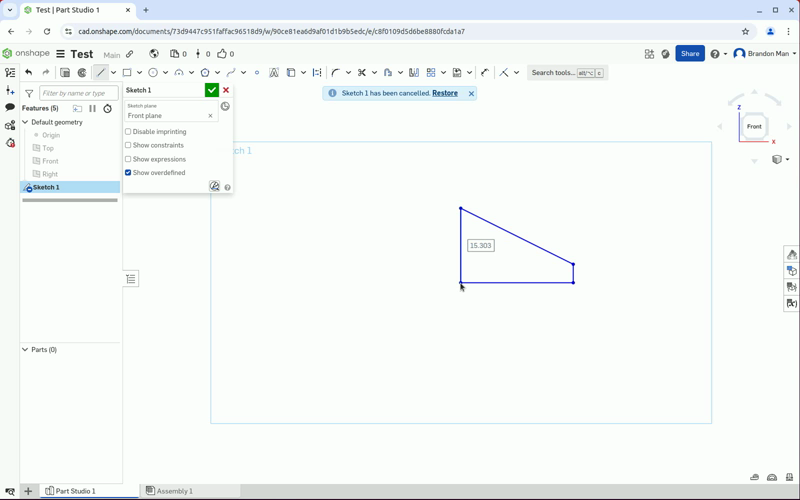
mouse_move(515, 254)
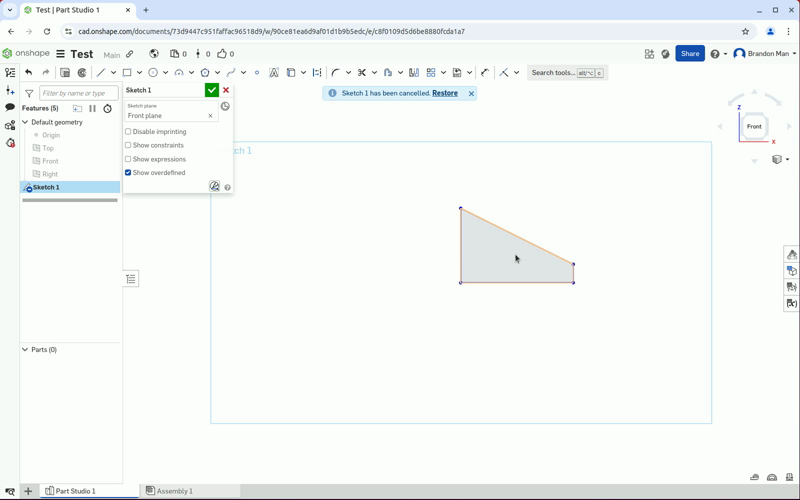
click(515, 254)
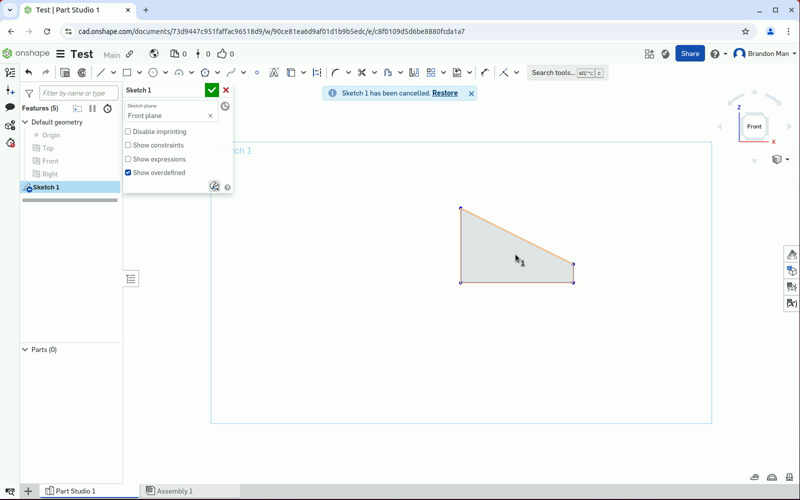
mouse_move(73, 352)
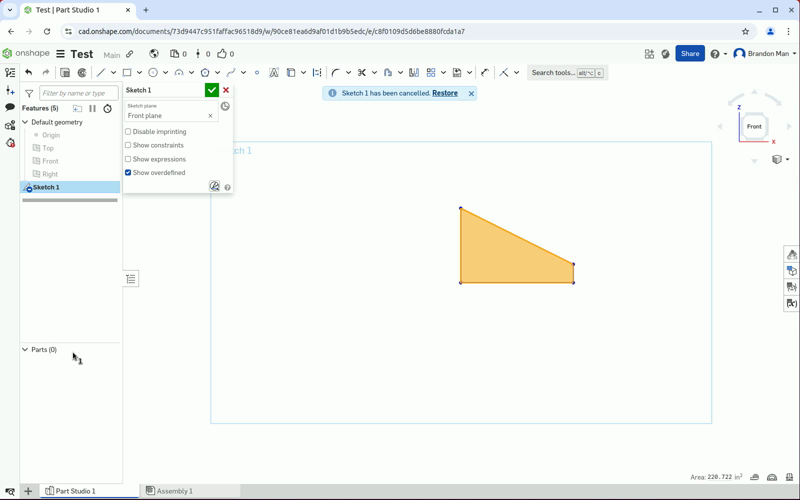
key(shift+y)
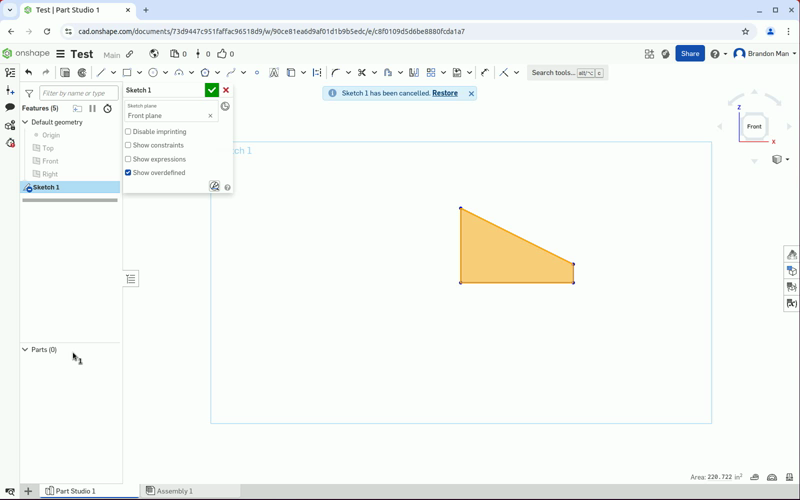
key(shift+e)
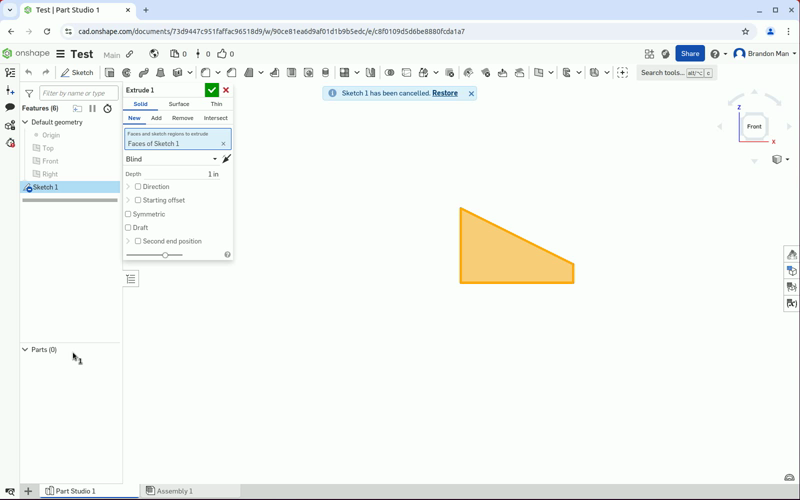
mouse_move(143, 106)
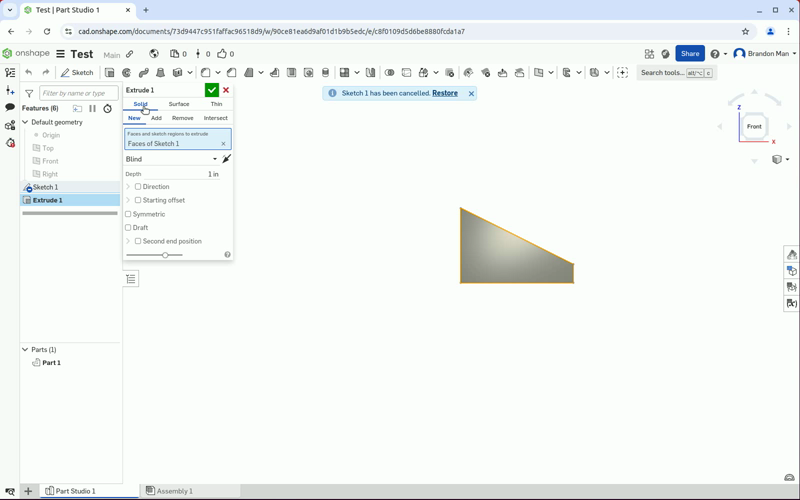
click(143, 106)
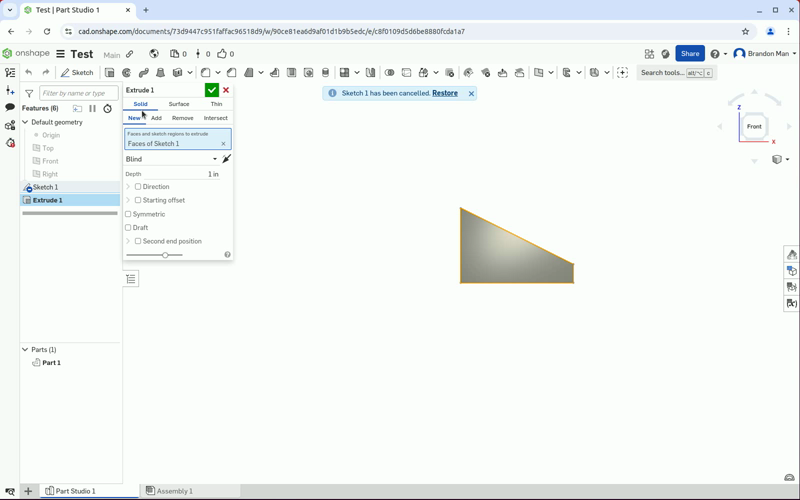
mouse_move(137, 120)
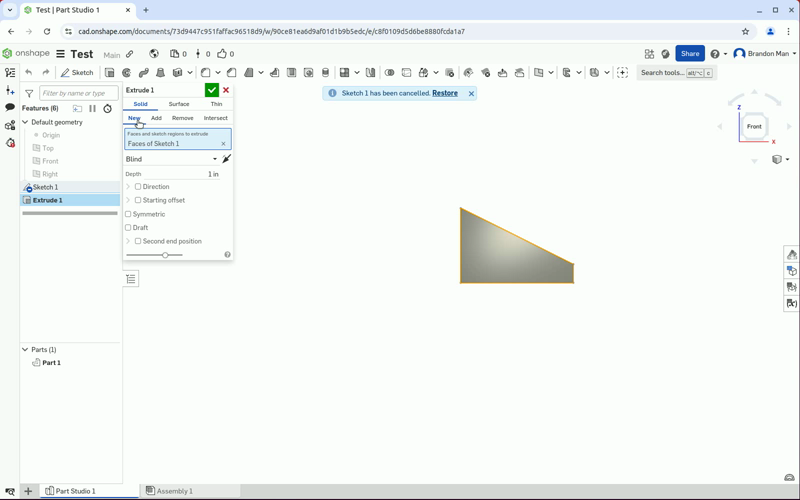
click(137, 120)
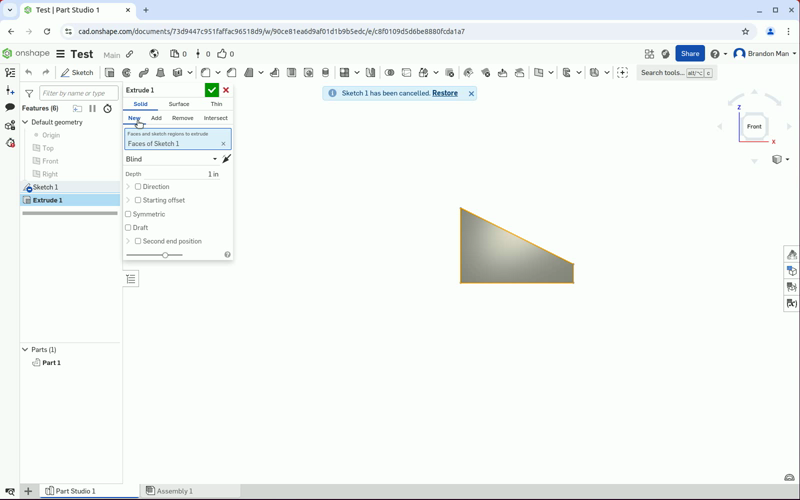
key(tab, 4)
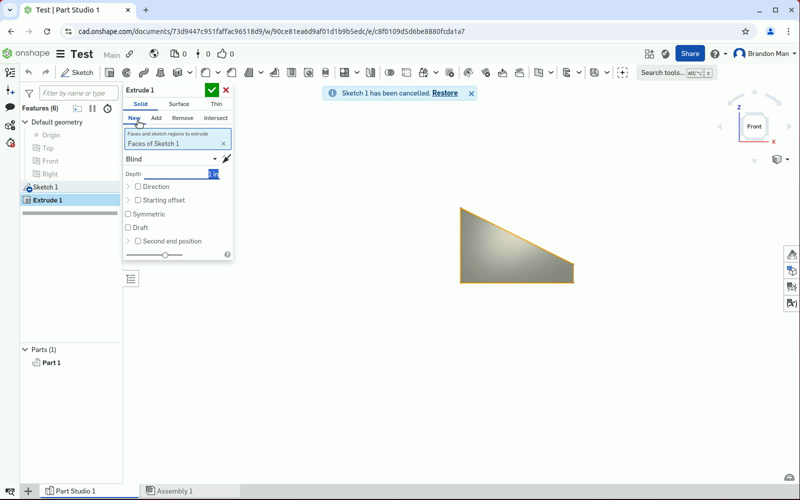
text(-15.405)
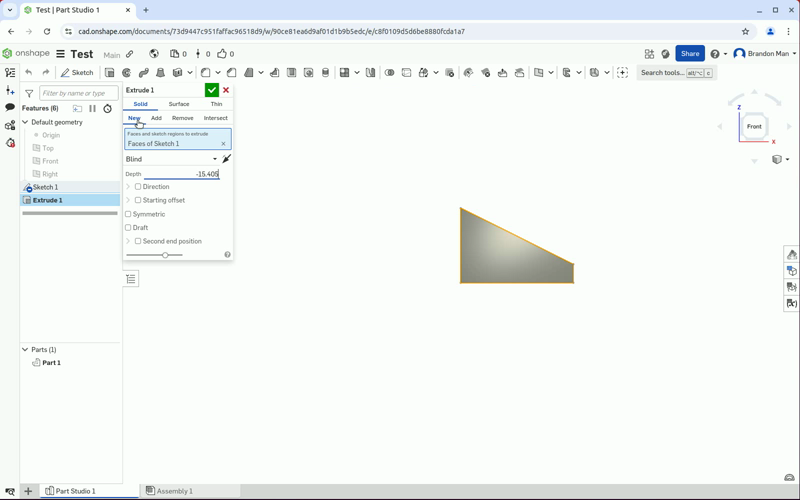
key(enter)
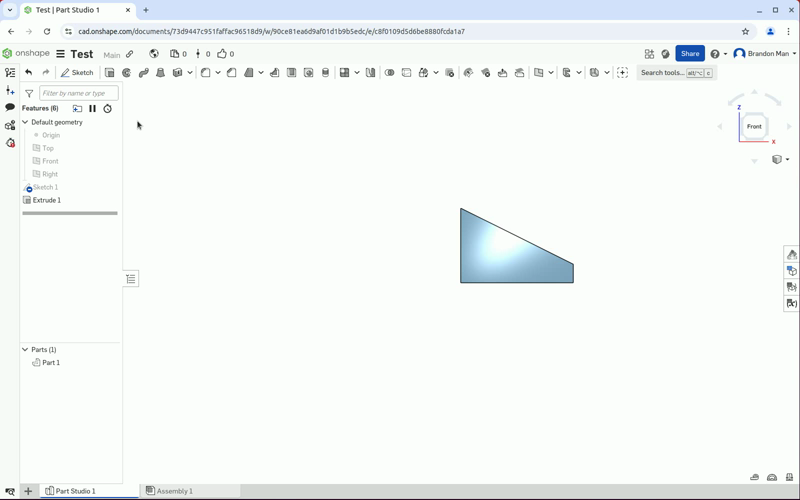
key(shift+h)
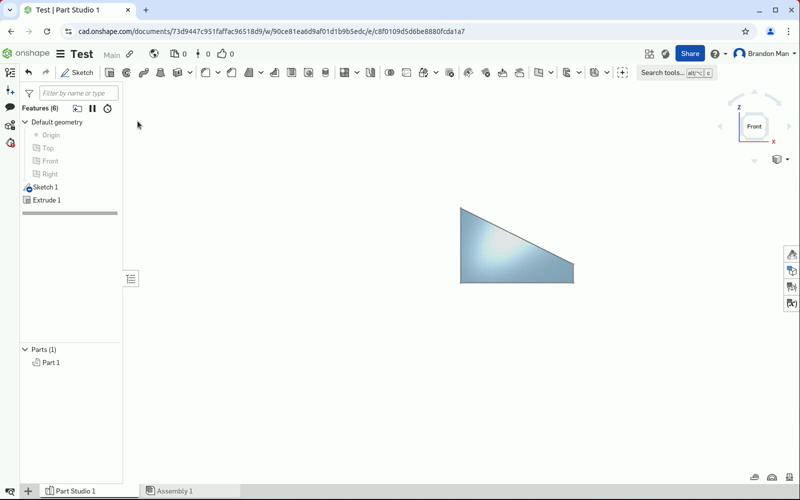
key(shift+h)
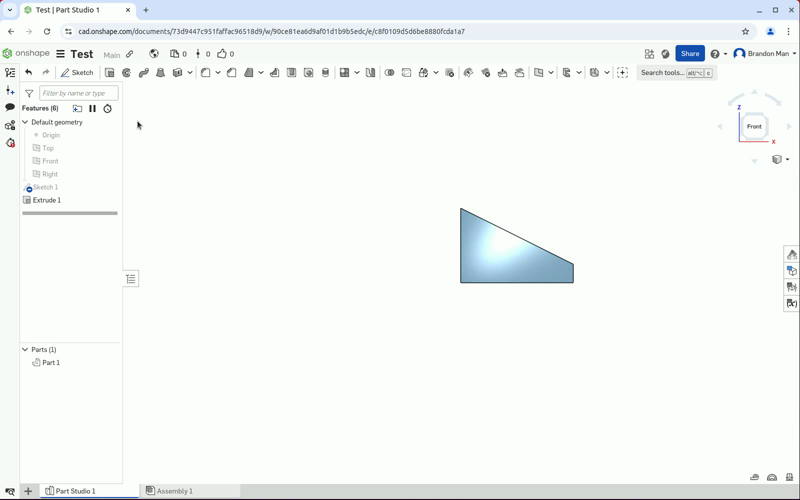
mouse_move(73, 189)
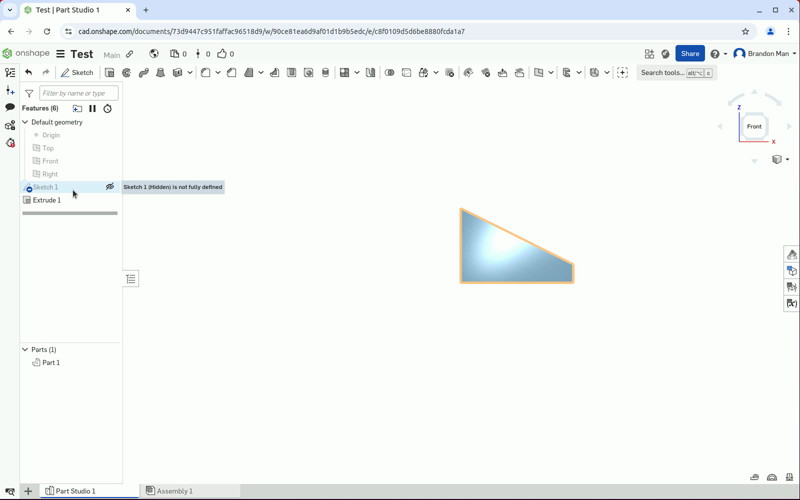
click(73, 189)
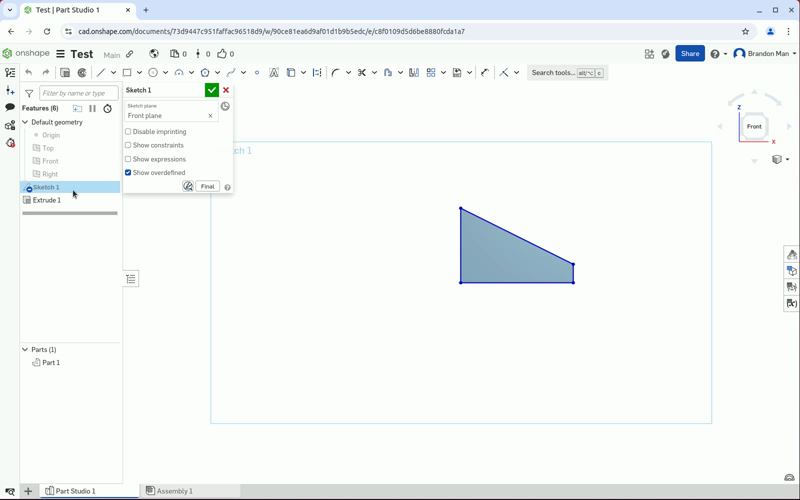
mouse_move(229, 92)
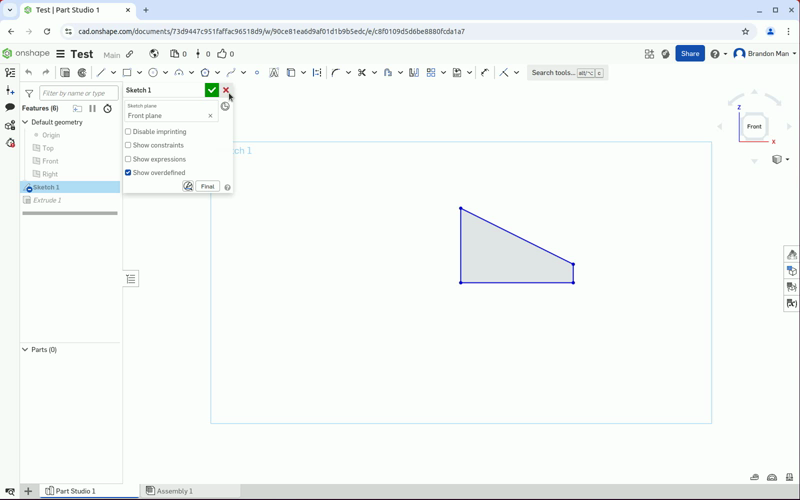
click(229, 92)
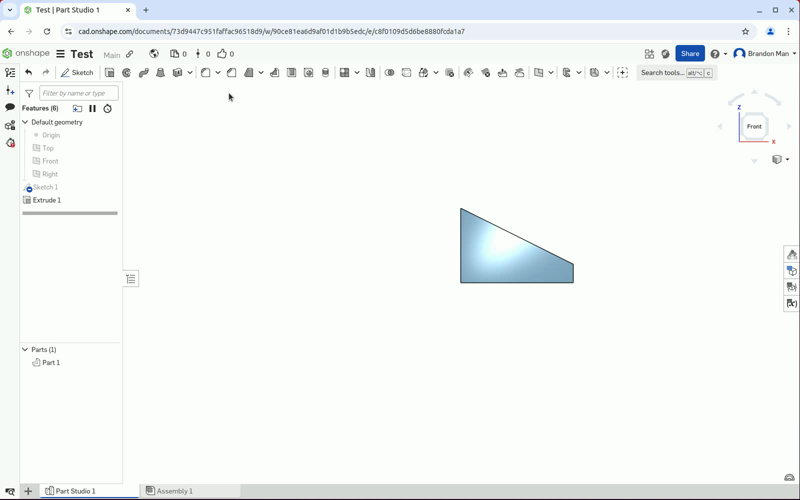
mouse_move(73, 352)
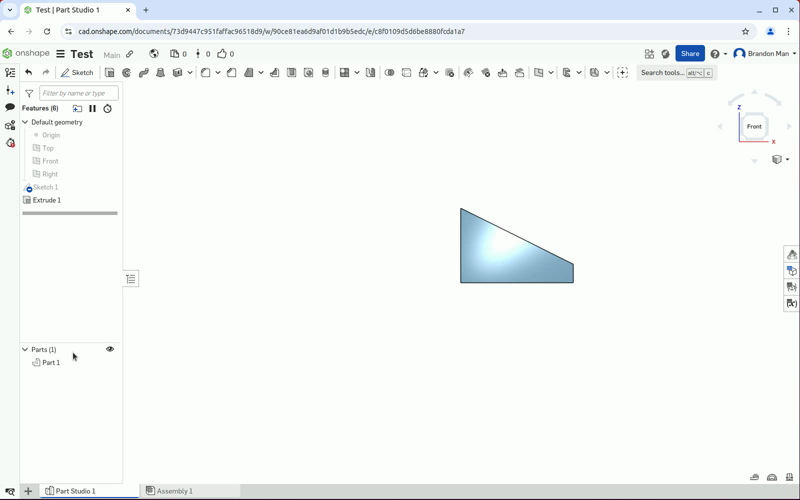
key(y)
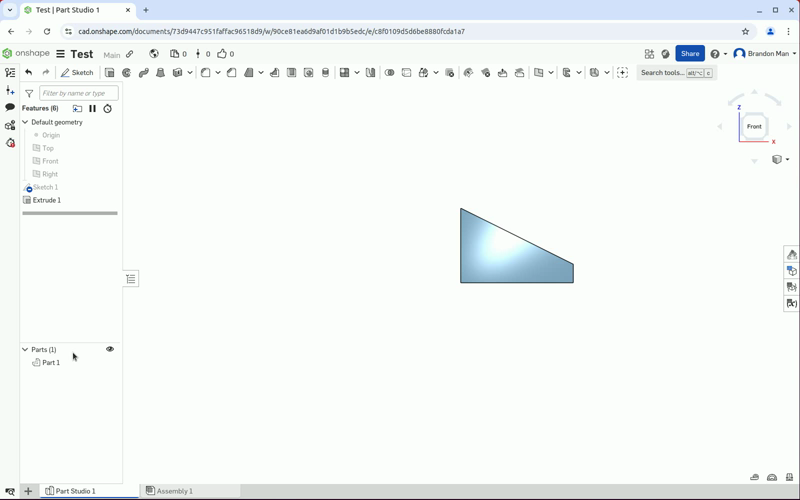
key(shift+p)
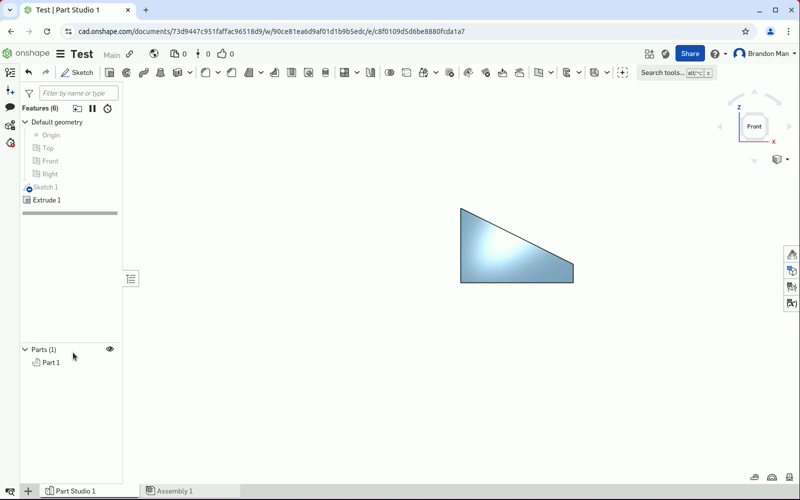
key(space)
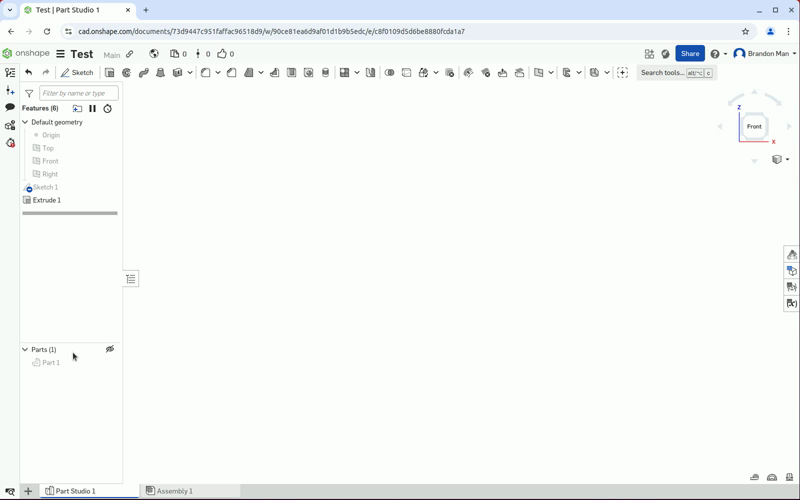
key_down(shift)
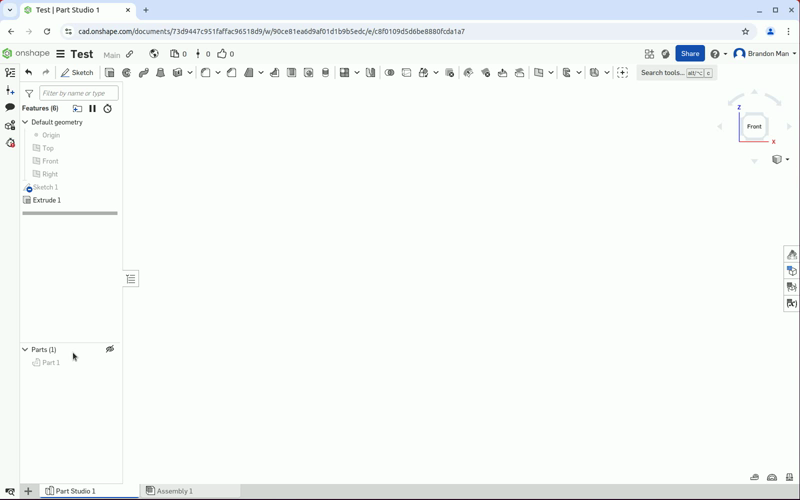
key(left)
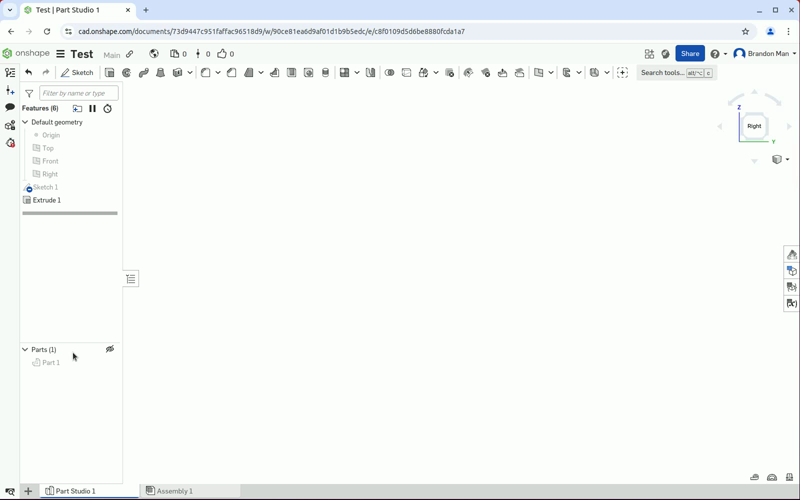
key_up(shift)
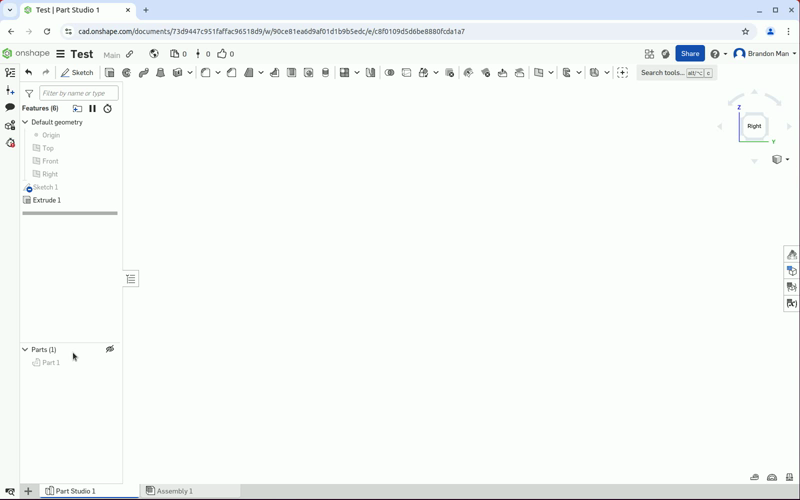
mouse_move(73, 352)
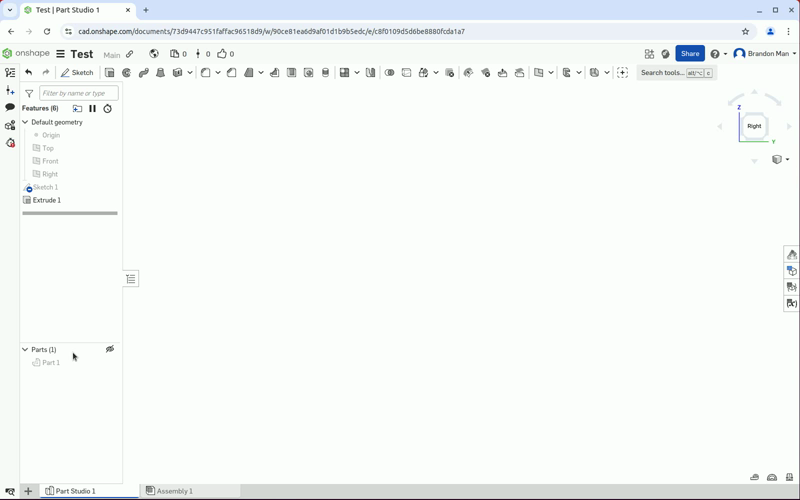
key(shift+y)
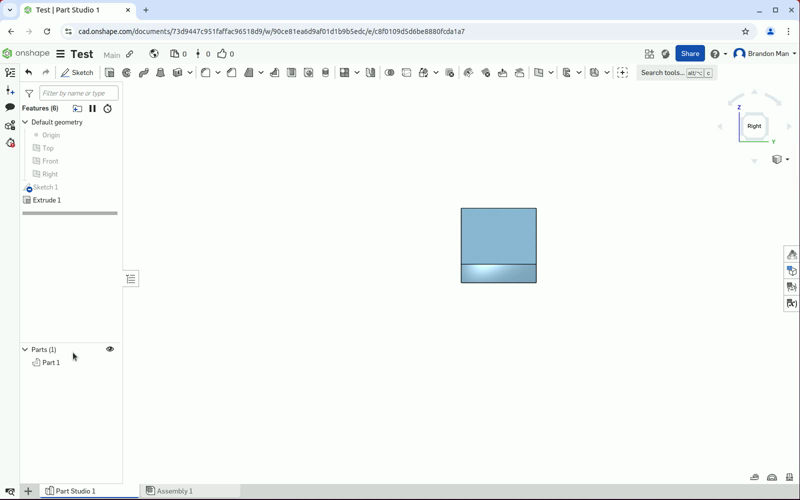
mouse_move(541, 75)
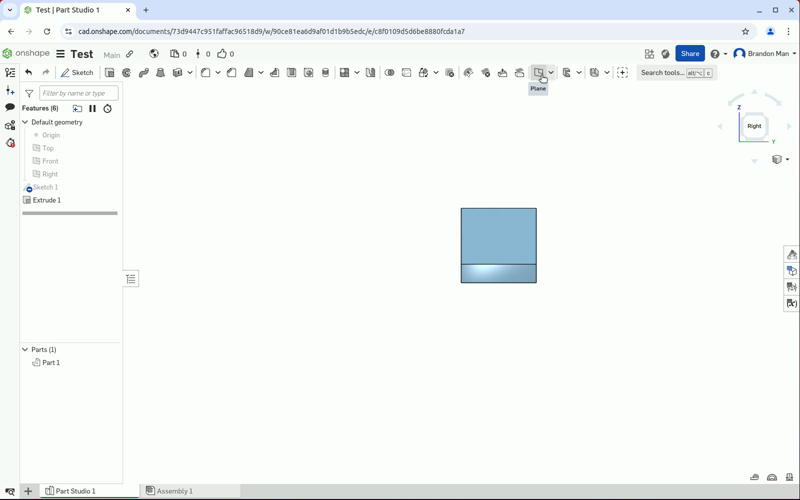
click(541, 75)
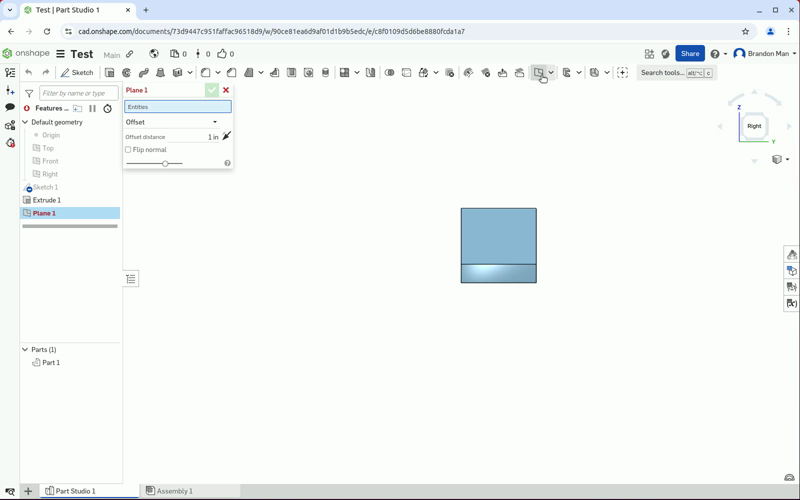
mouse_move(73, 176)
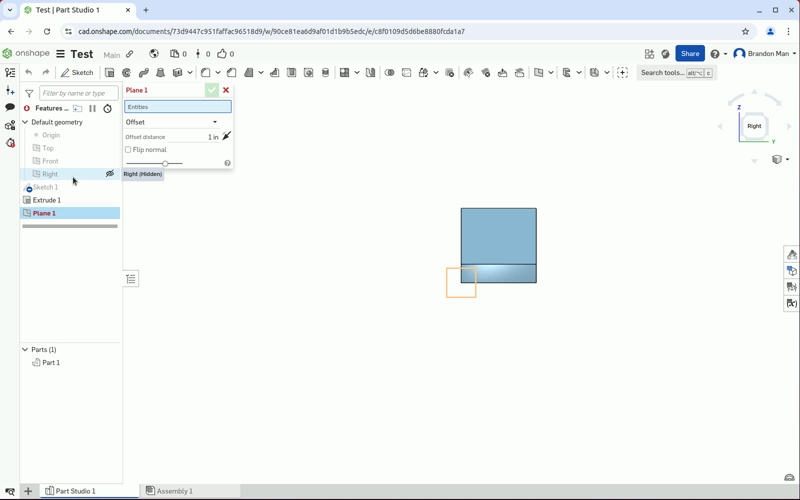
click(73, 176)
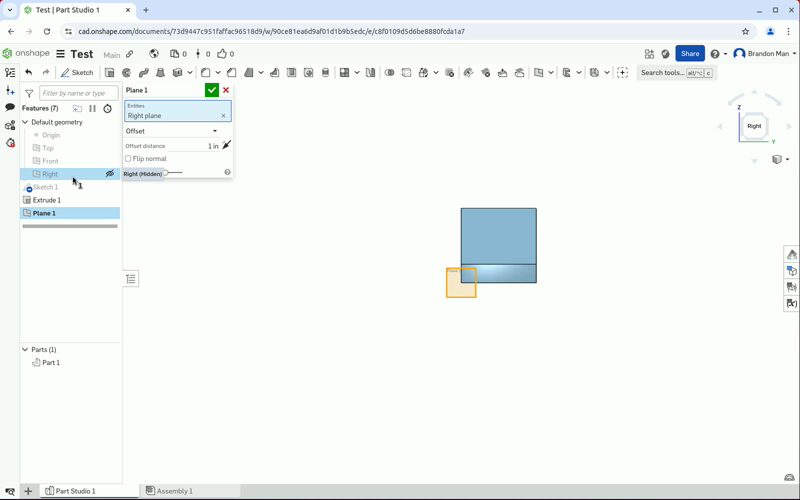
key(tab, 2)
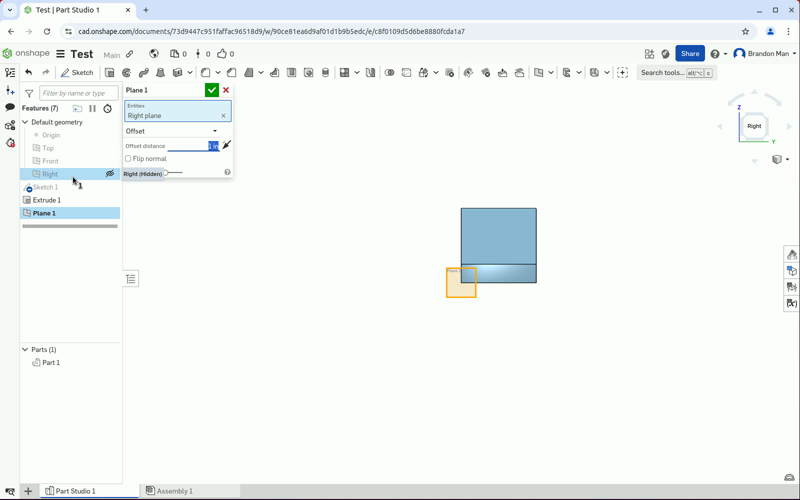
text(23.108)
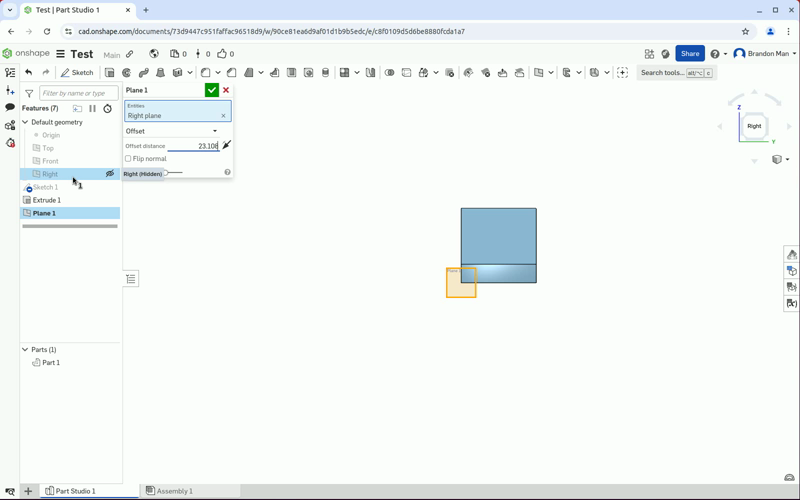
key(enter, 2)
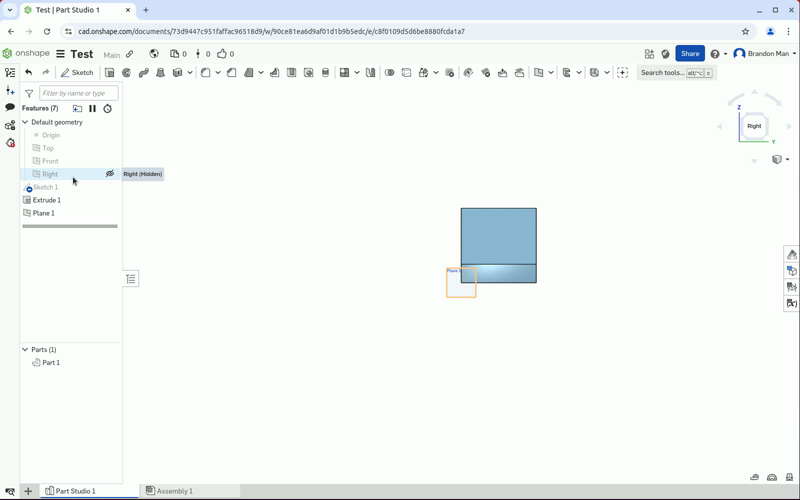
key(shift+s)
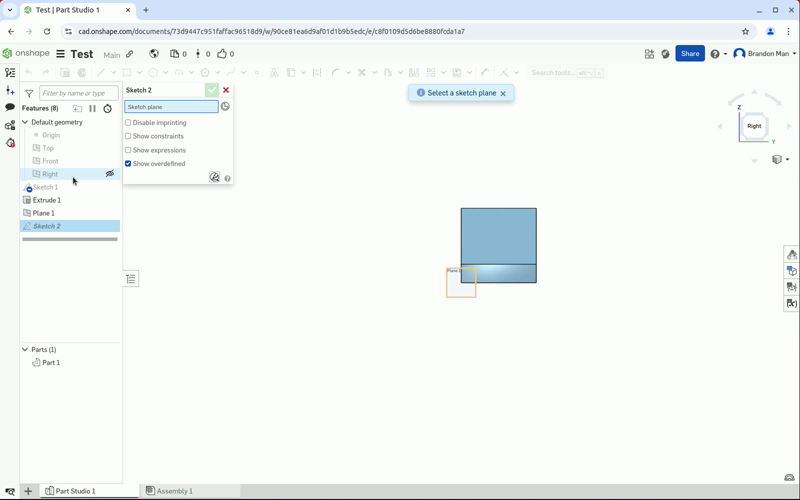
mouse_move(73, 215)
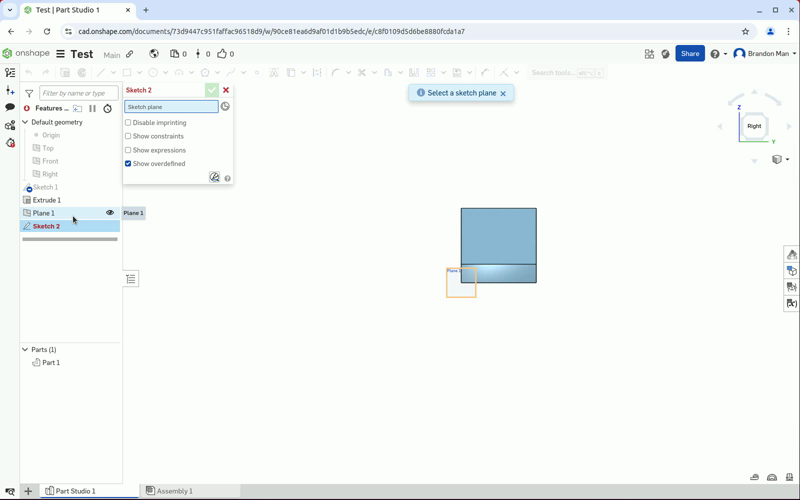
click(73, 215)
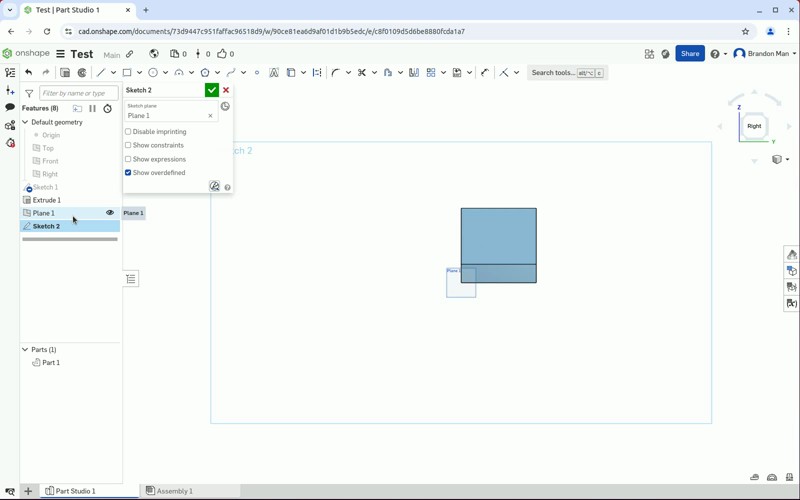
mouse_move(73, 352)
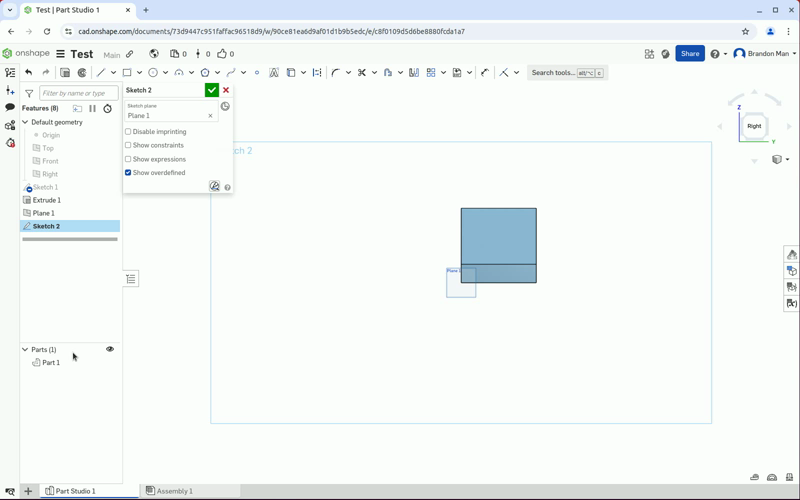
key(y)
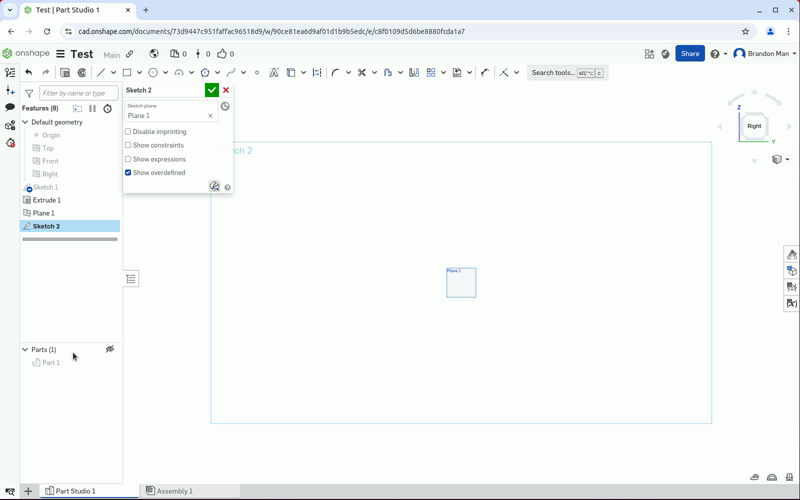
key(l)
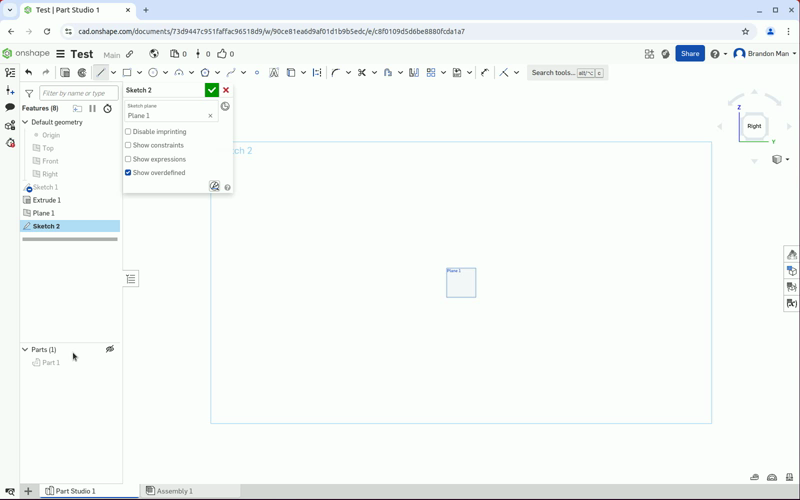
key_down(shift)
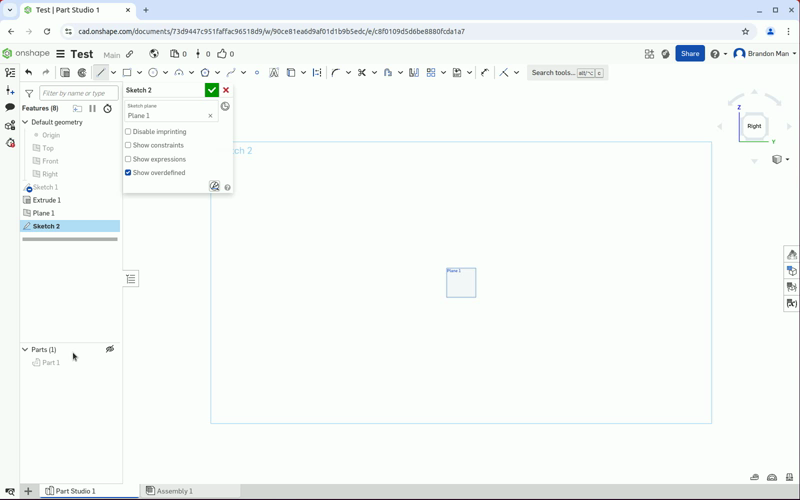
mouse_move(479, 264)
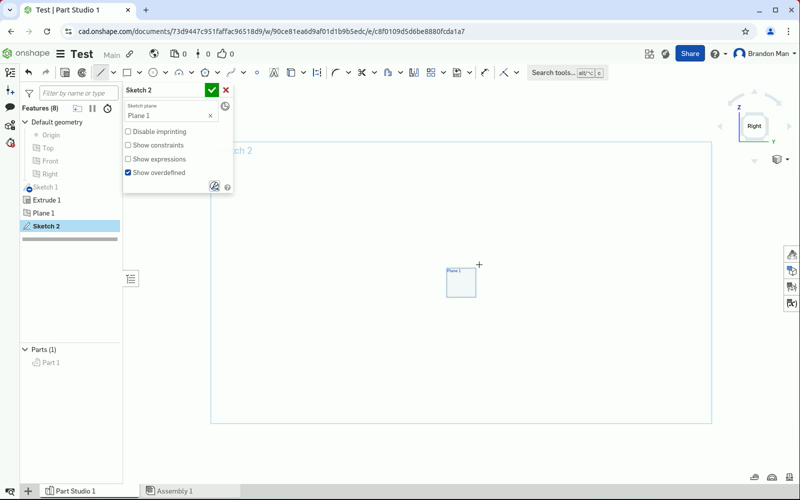
click(479, 264)
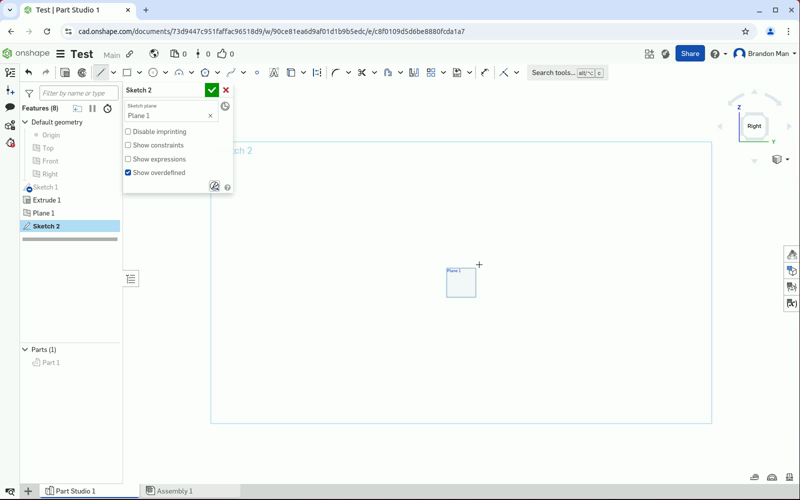
key_up(shift)
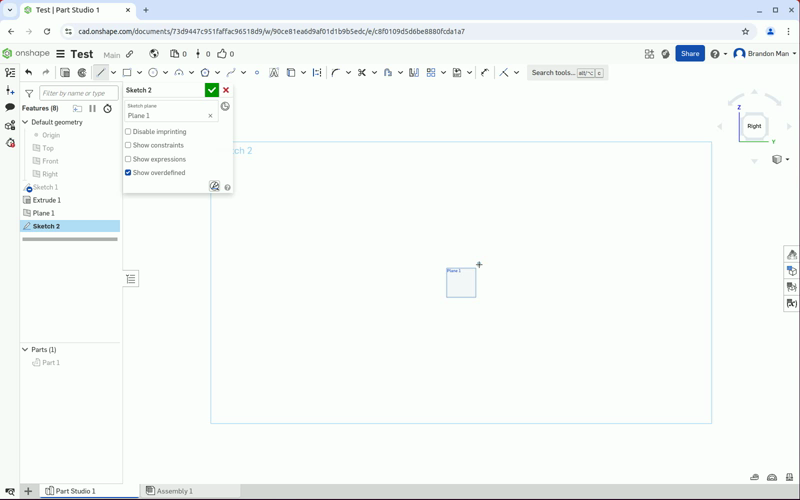
key_down(shift)
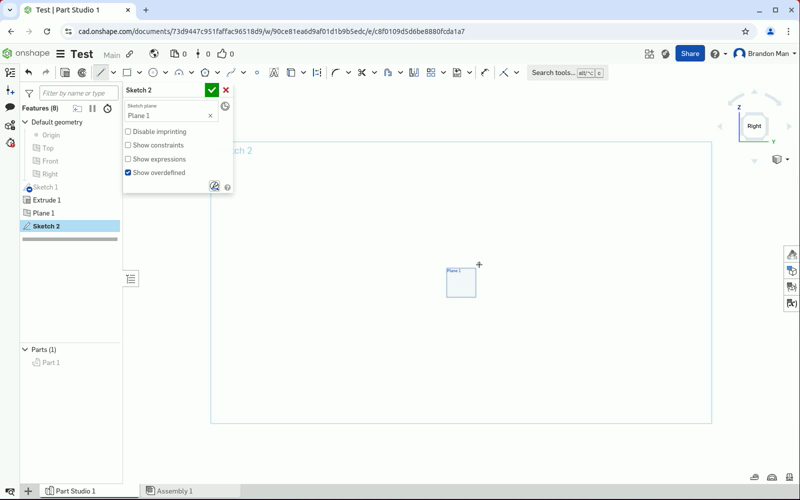
mouse_move(509, 264)
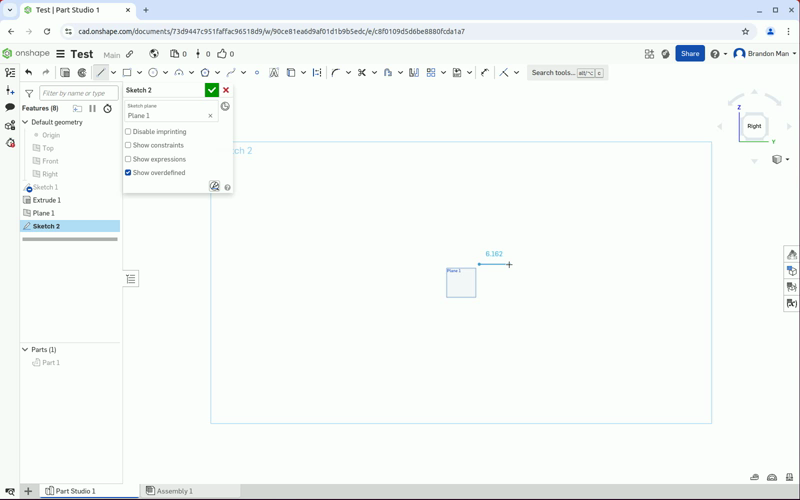
mouse_move(517, 264)
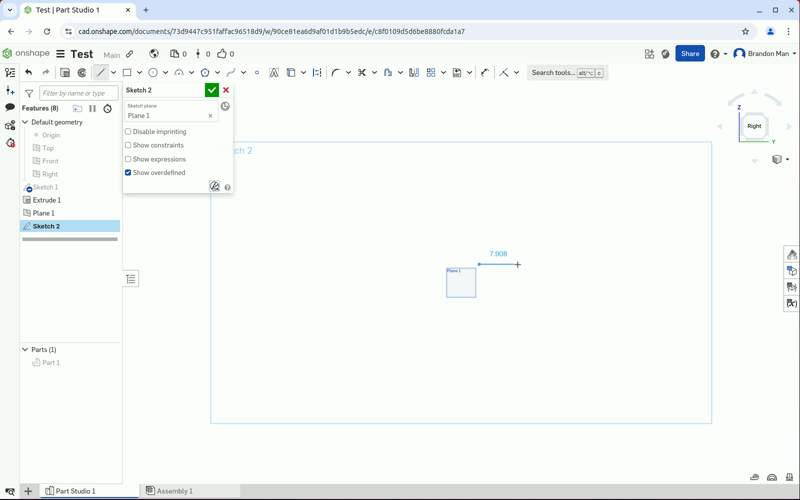
click(517, 264)
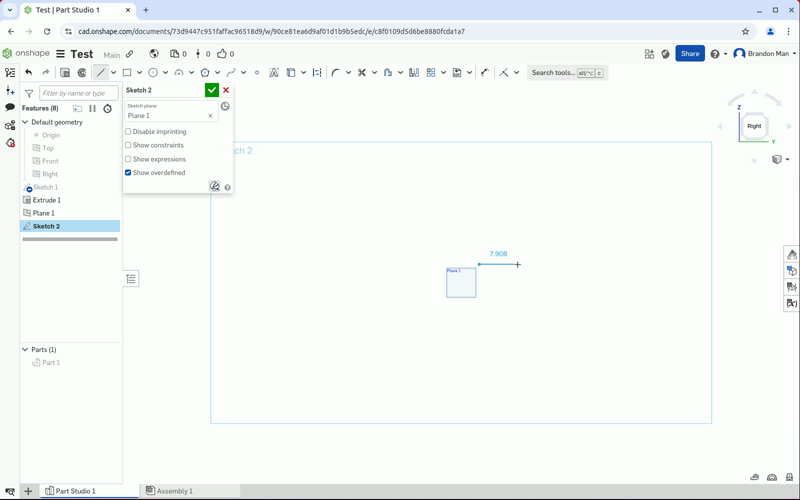
key_up(shift)
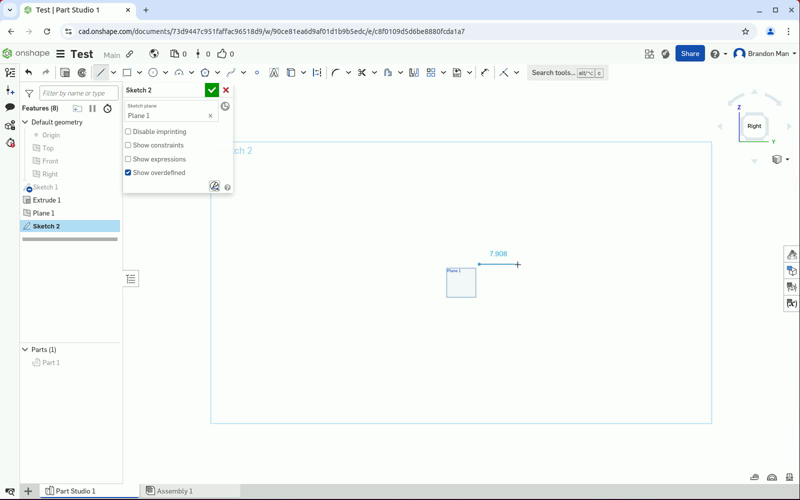
key_down(shift)
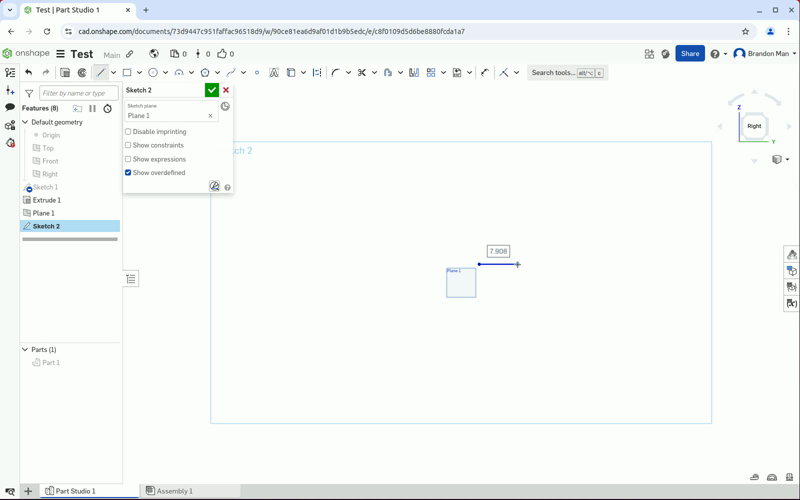
mouse_move(547, 264)
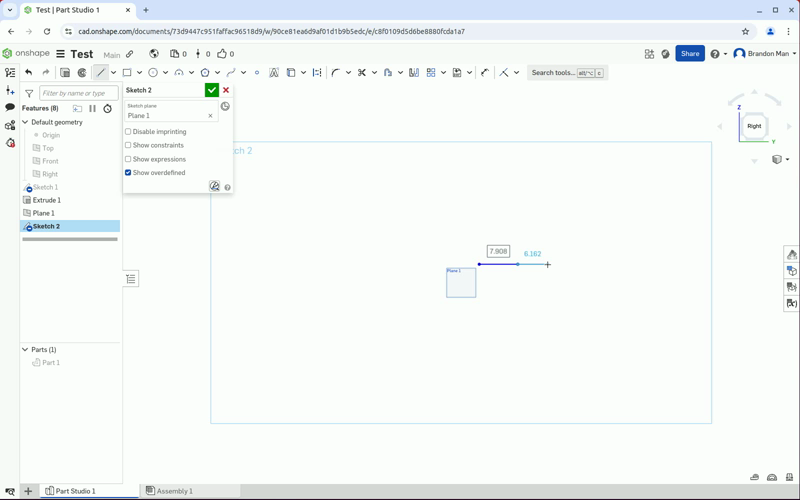
mouse_move(517, 254)
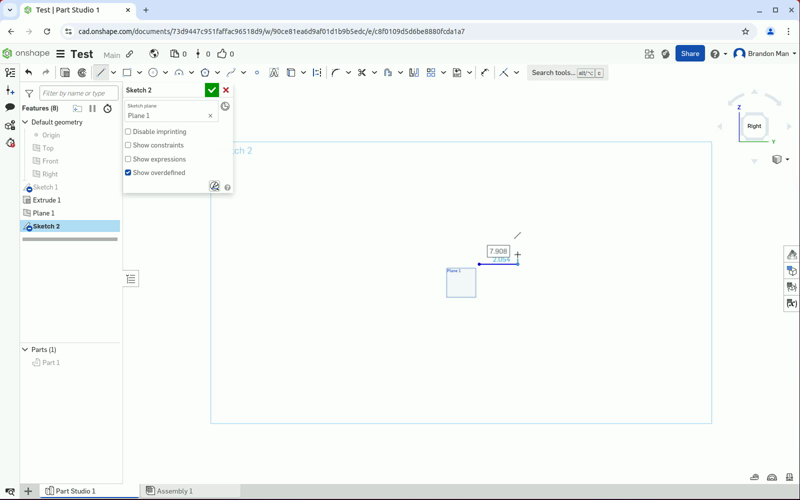
click(517, 254)
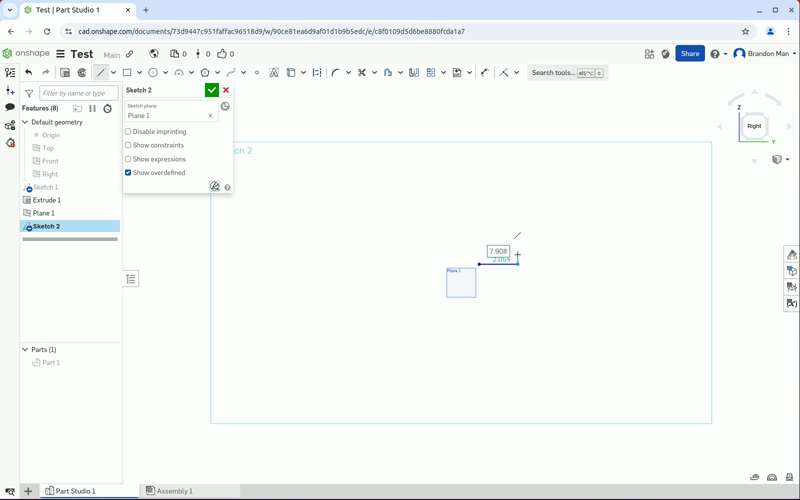
key_up(shift)
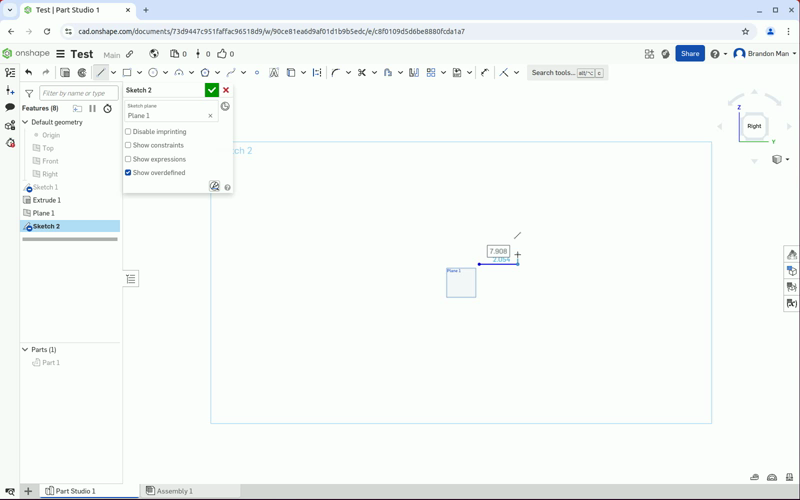
key_down(shift)
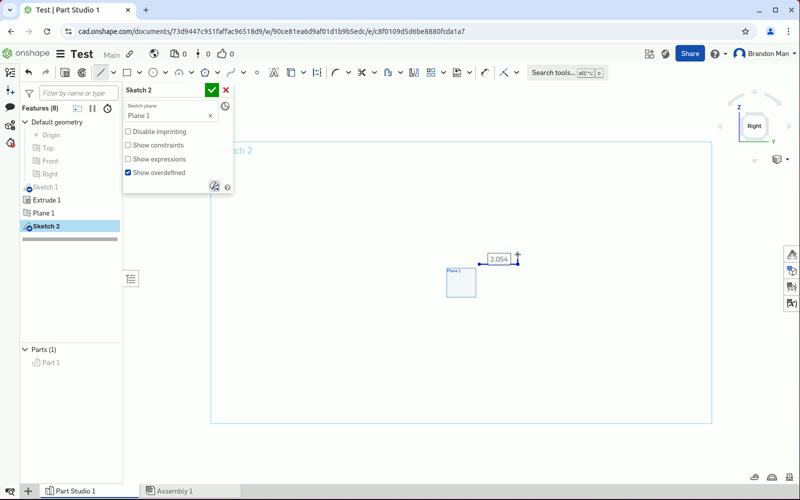
mouse_move(547, 254)
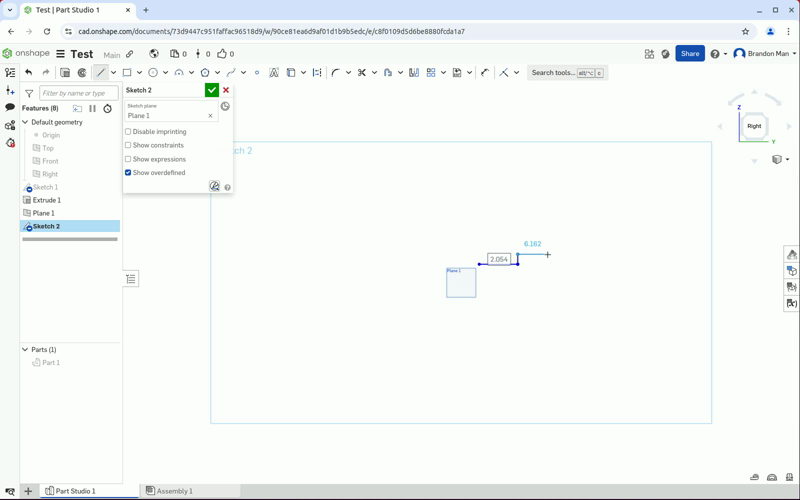
mouse_move(479, 254)
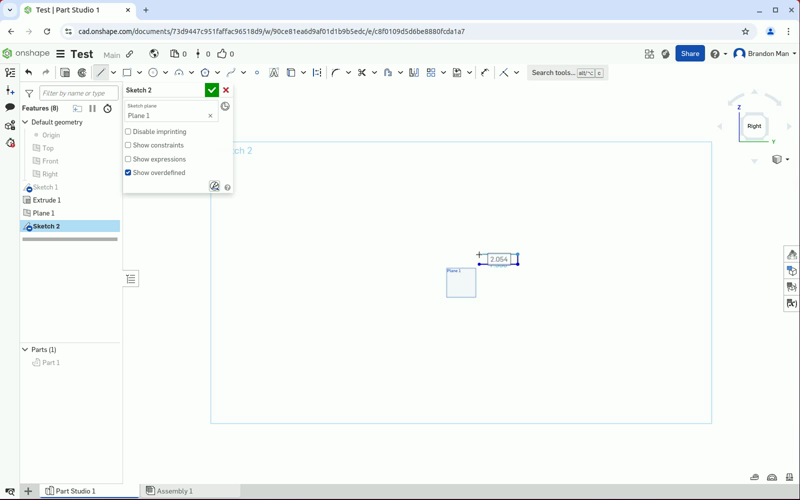
click(479, 254)
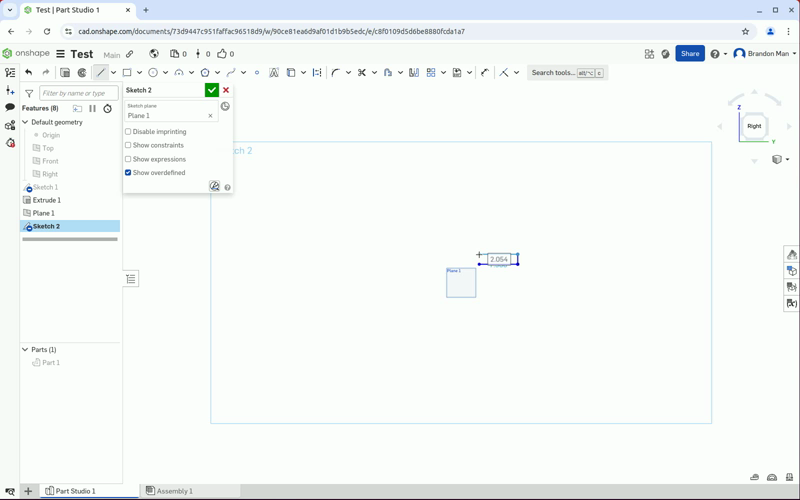
key_up(shift)
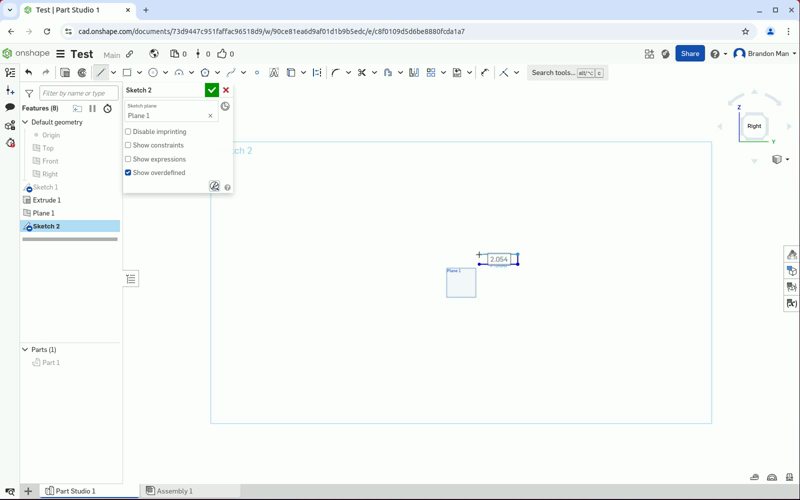
mouse_move(509, 254)
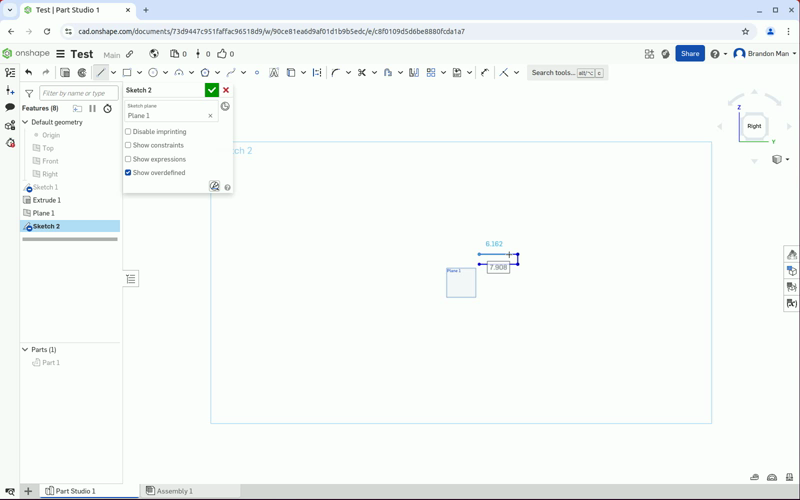
key_down(shift)
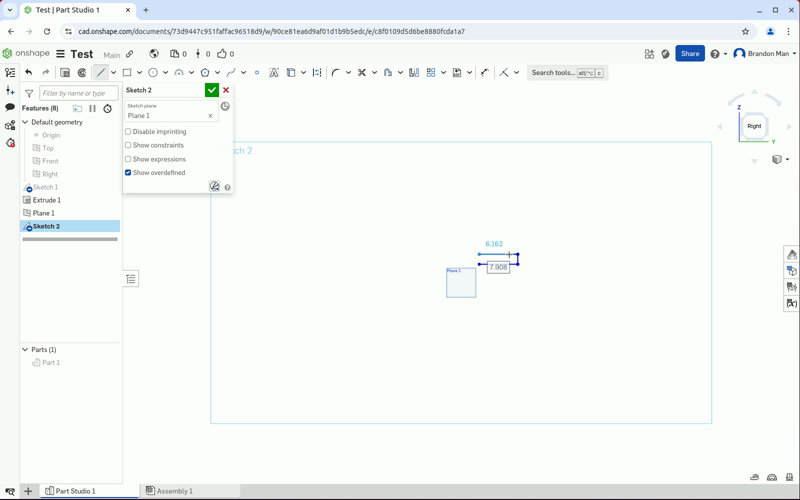
mouse_move(479, 264)
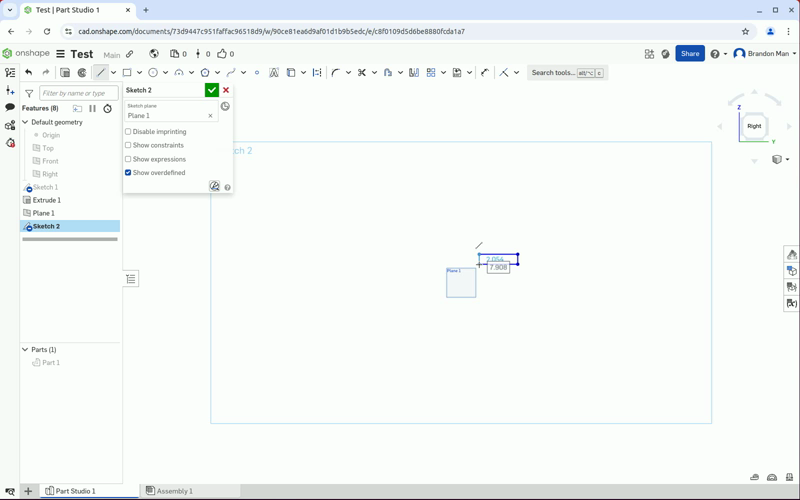
key_up(shift)
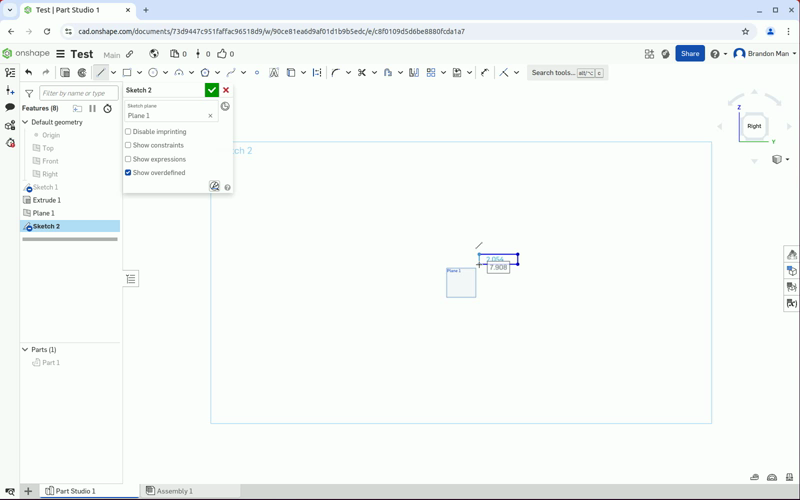
click(479, 264)
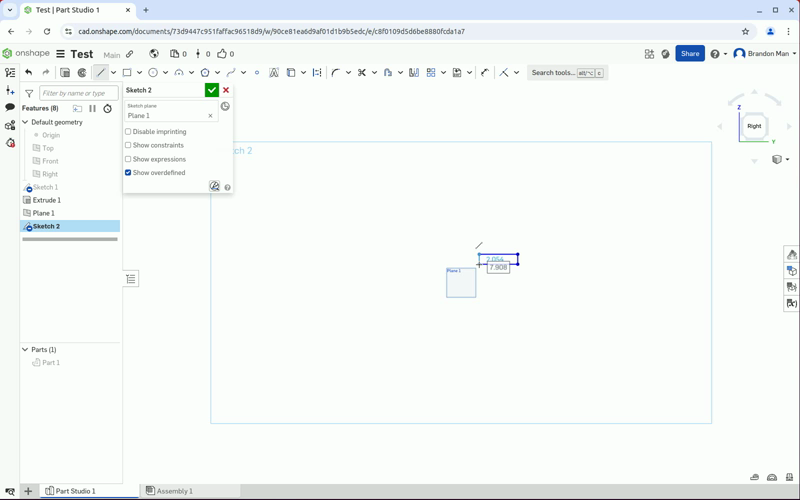
key(esc)
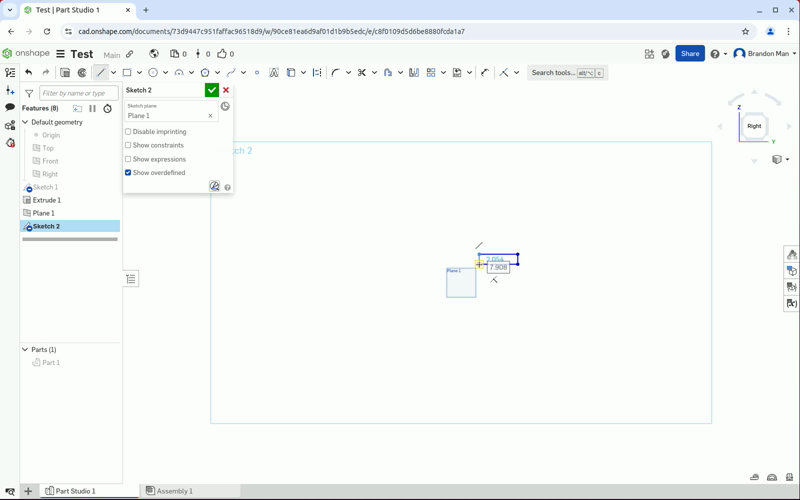
mouse_move(489, 263)
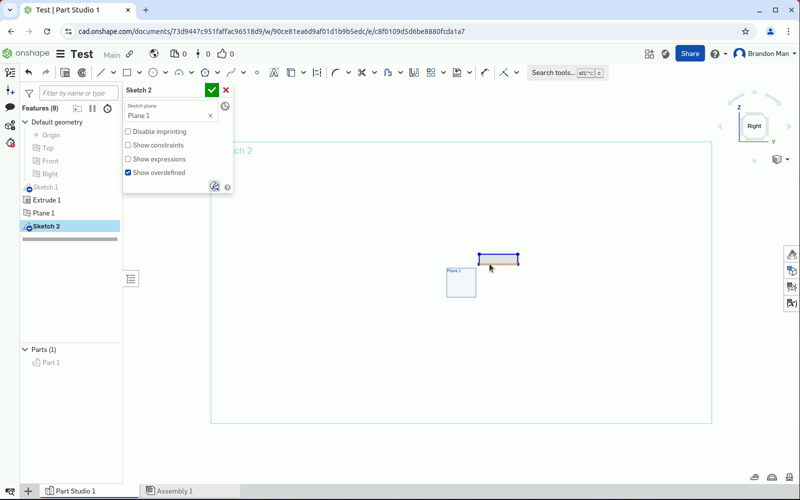
scroll(6)
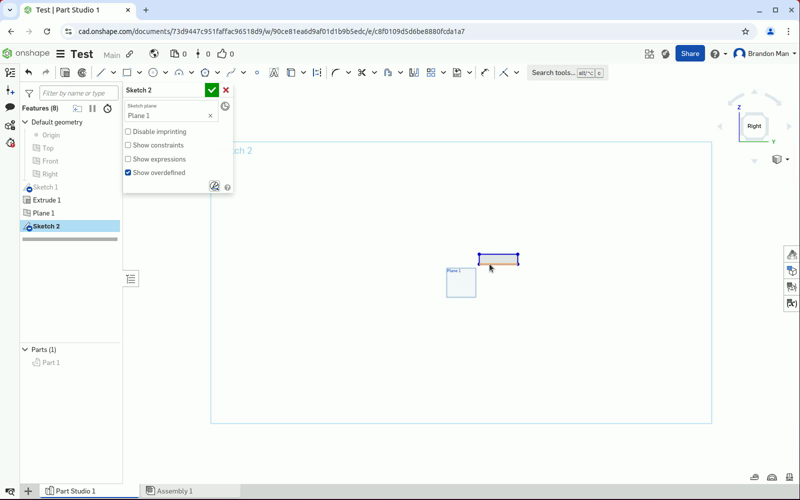
scroll(6)
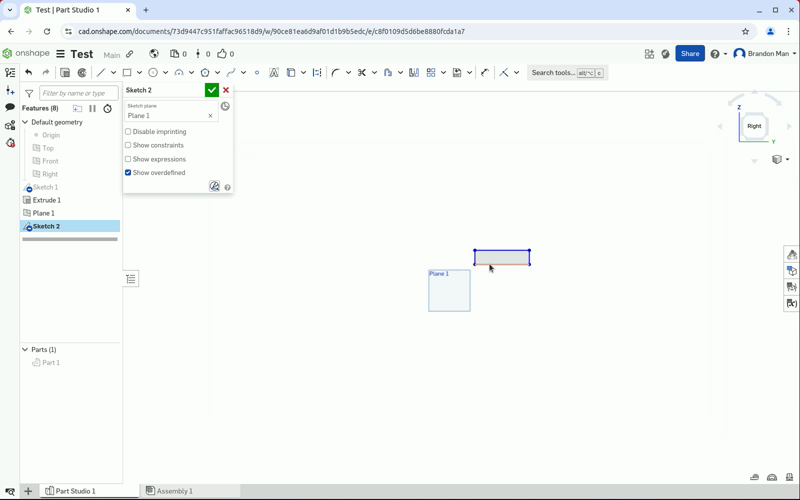
scroll(6)
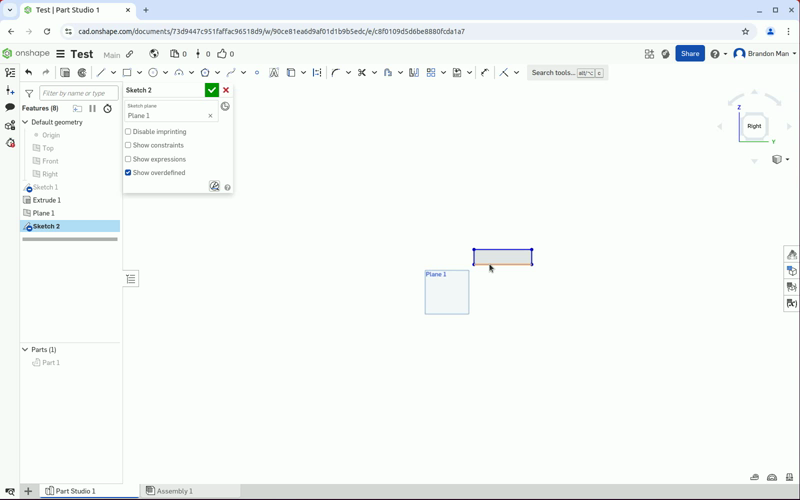
scroll(6)
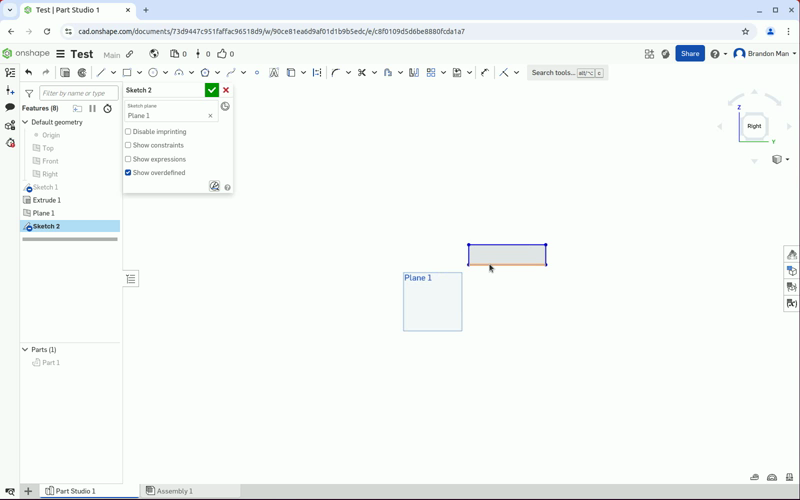
scroll(6)
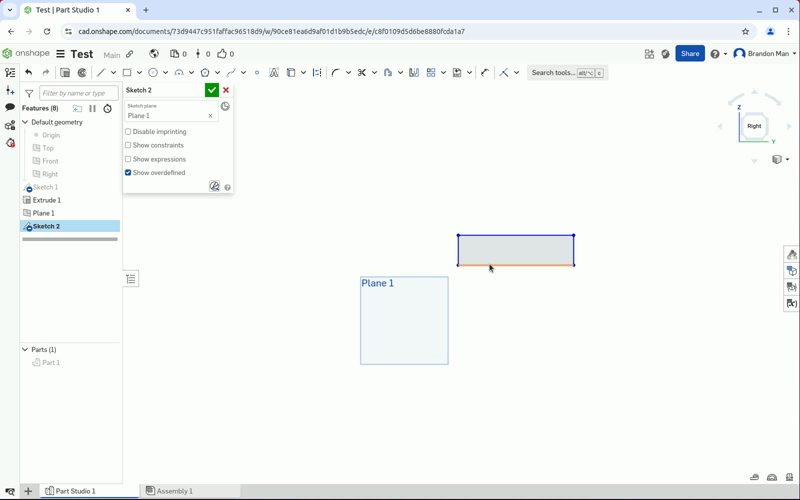
scroll(6)
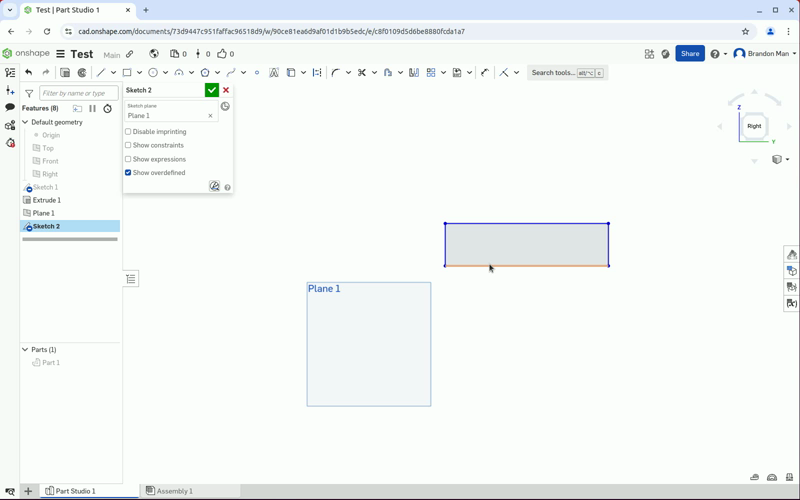
scroll(6)
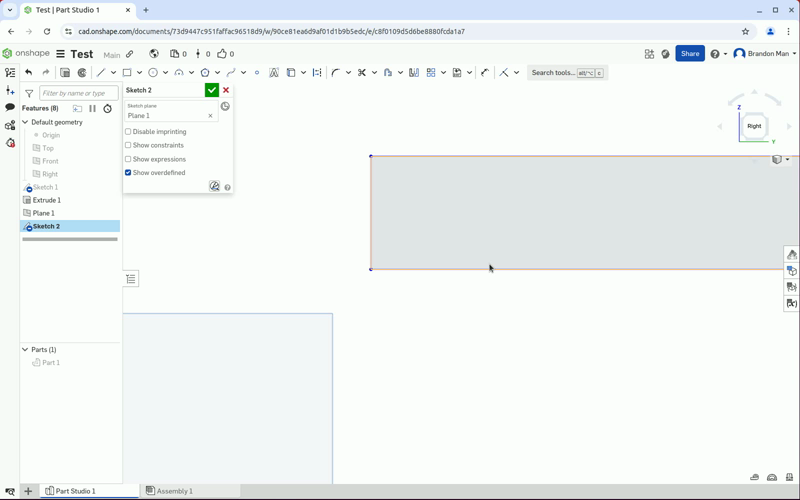
click(489, 263)
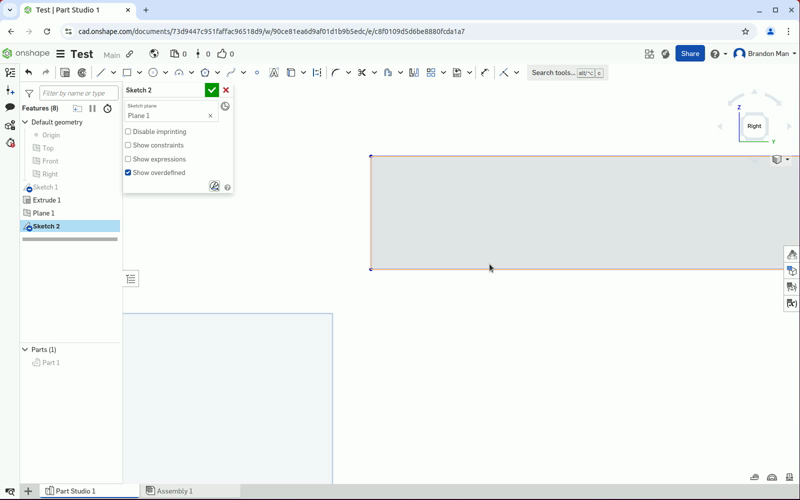
scroll(-6)
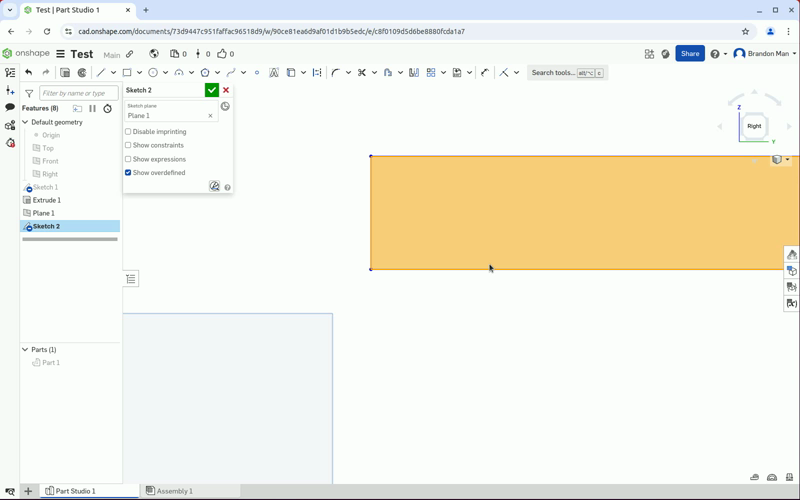
scroll(-6)
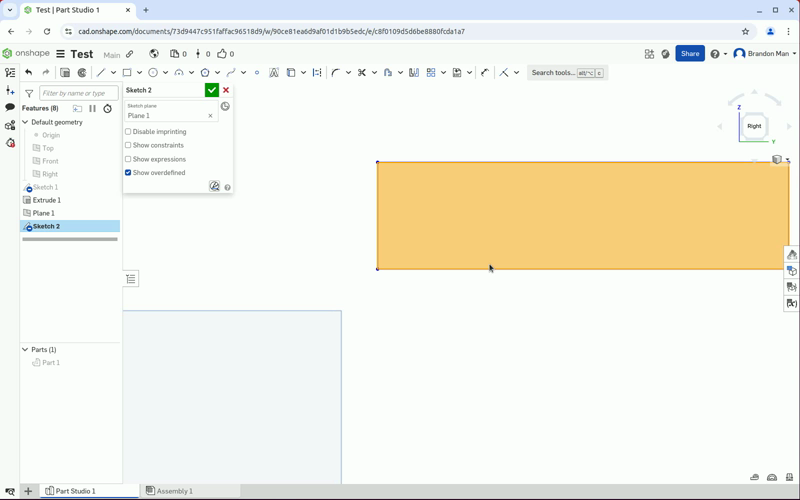
scroll(-6)
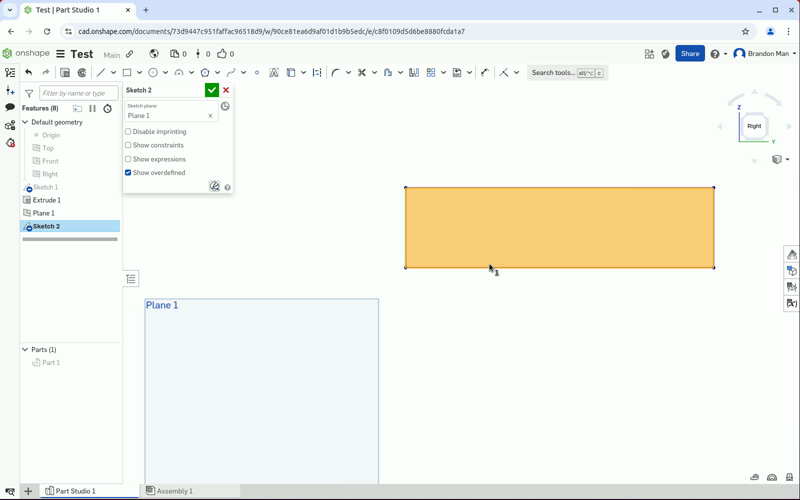
scroll(-6)
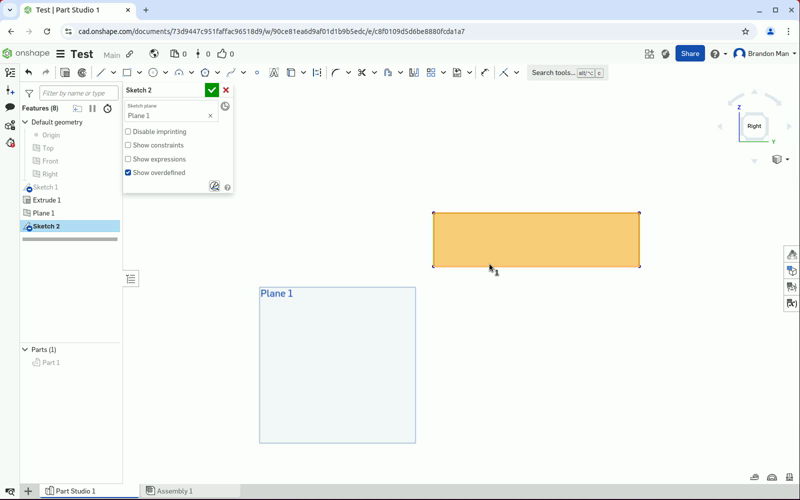
scroll(-6)
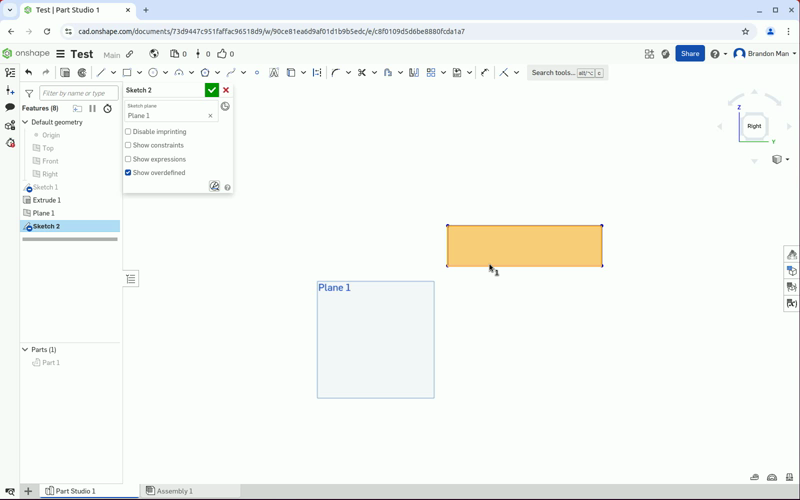
scroll(-6)
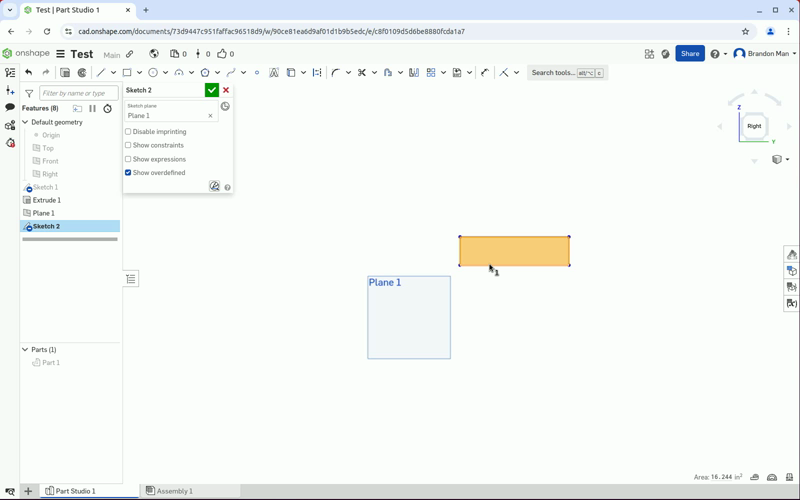
scroll(-6)
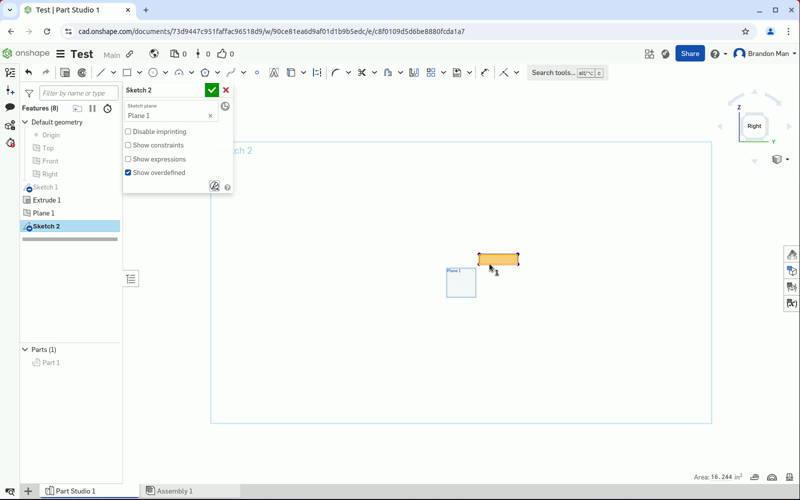
mouse_move(73, 352)
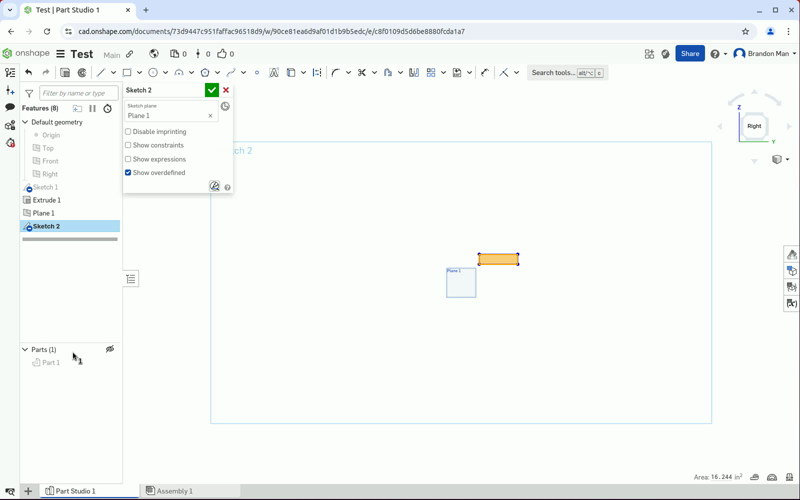
key(shift+y)
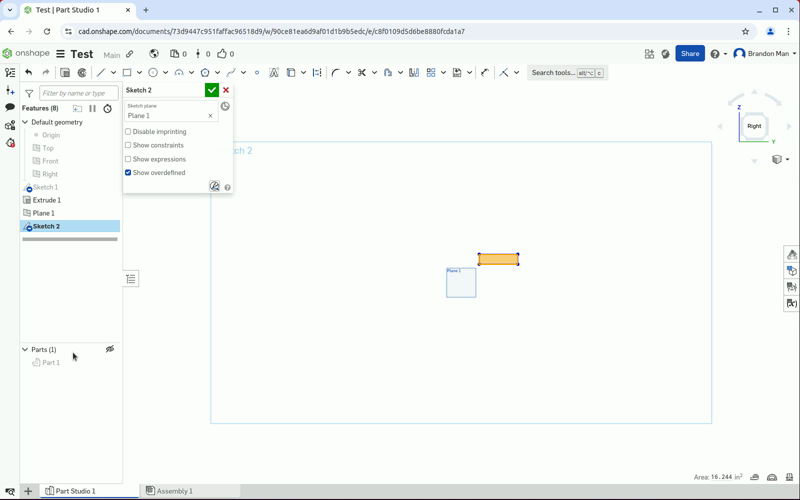
key(shift+e)
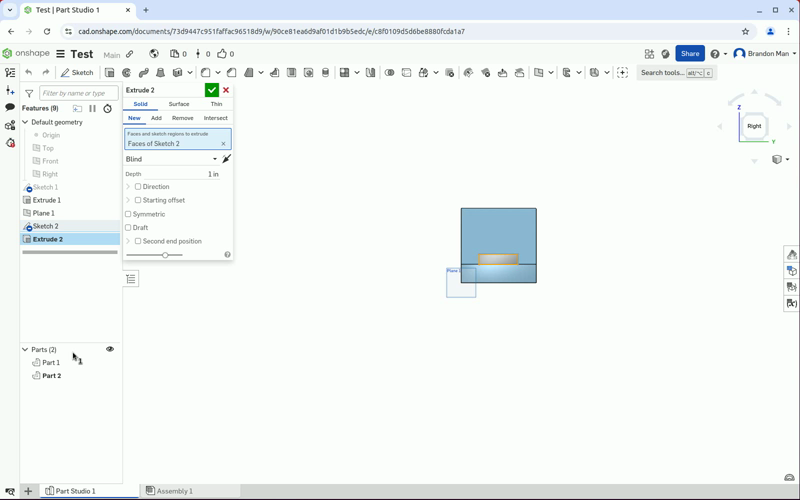
mouse_move(143, 106)
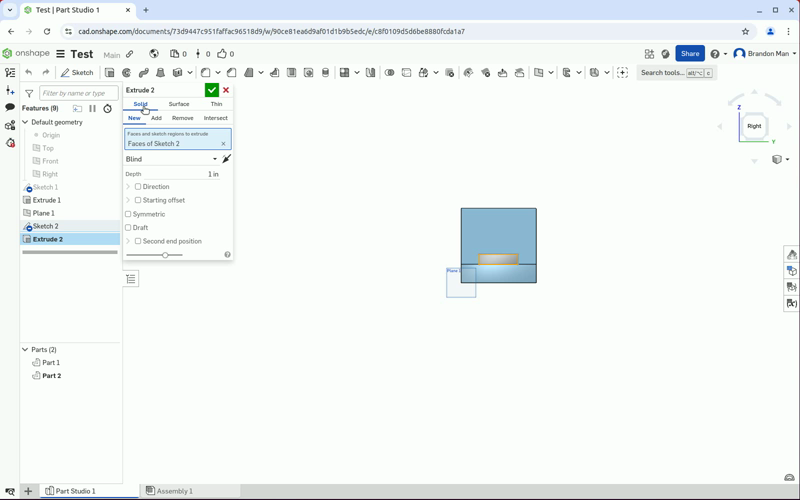
click(143, 106)
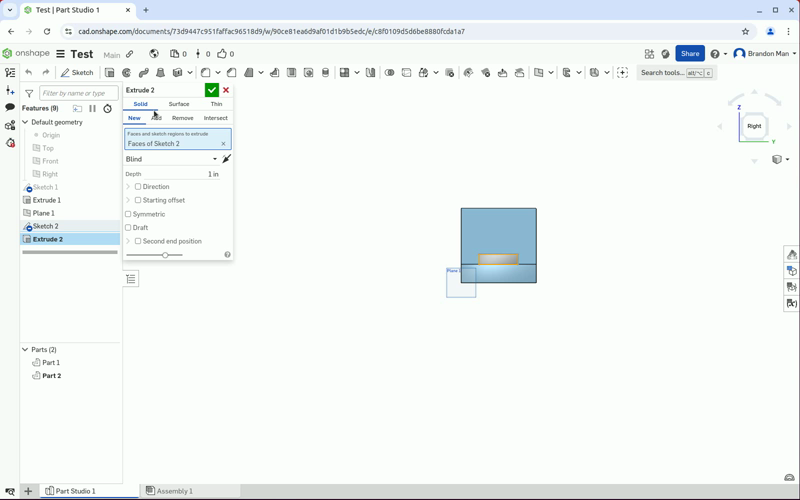
mouse_move(186, 120)
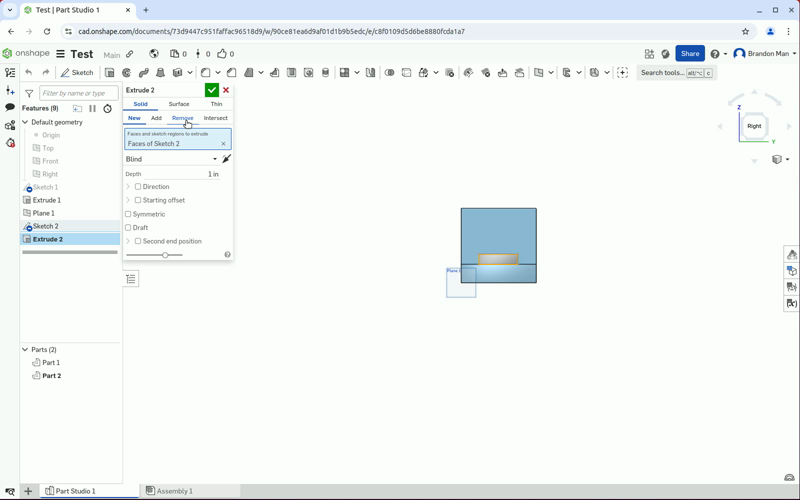
click(186, 120)
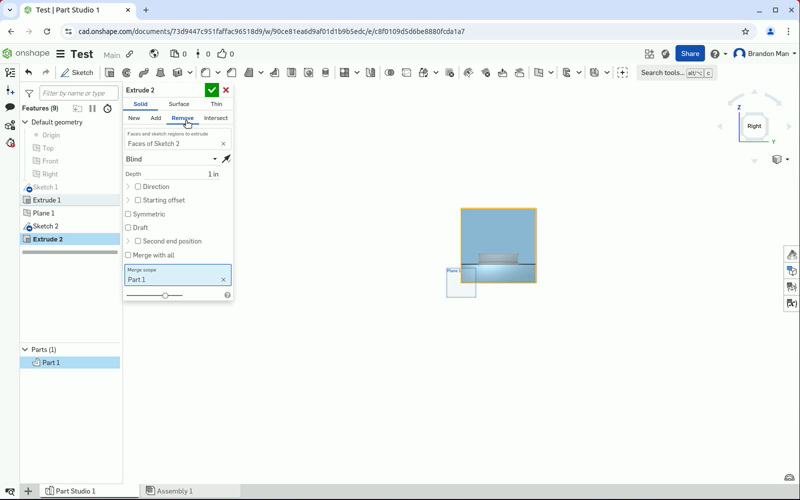
key(tab, 4)
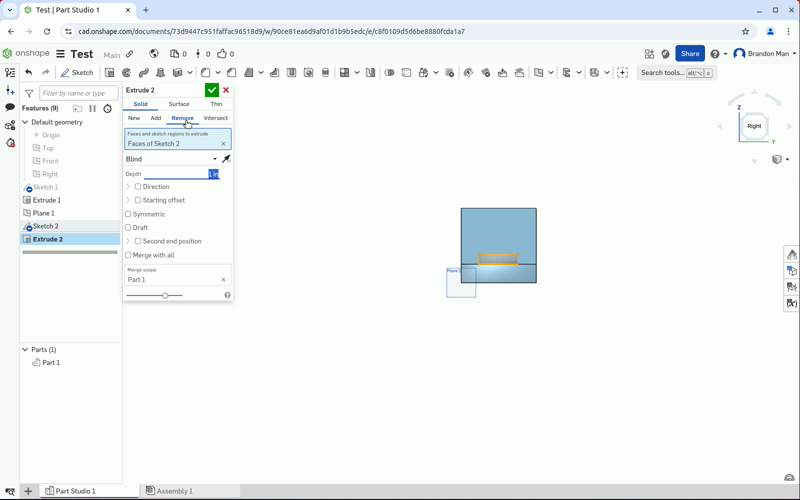
text(3.851)
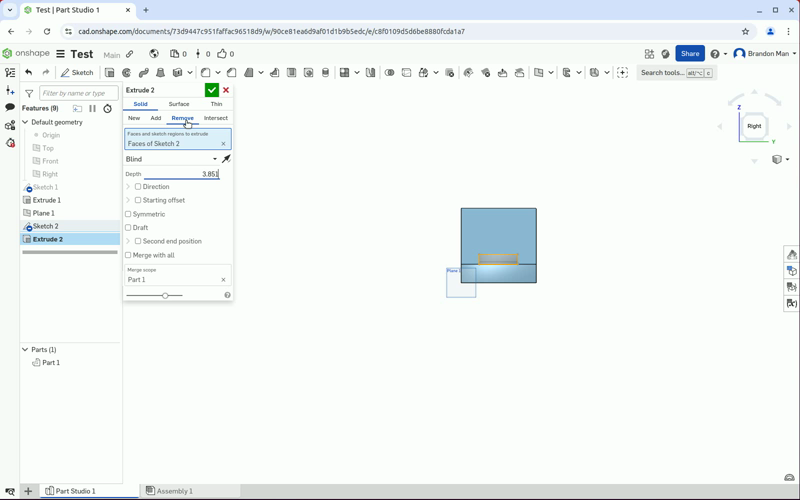
key(tab, 6)
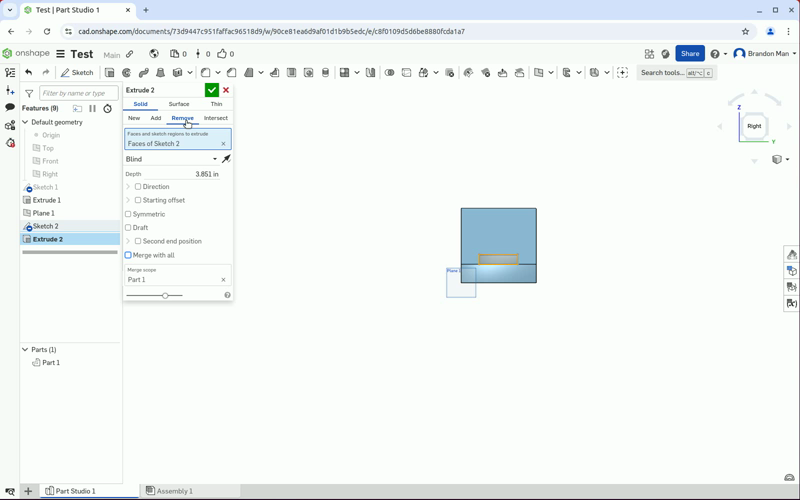
key(space)
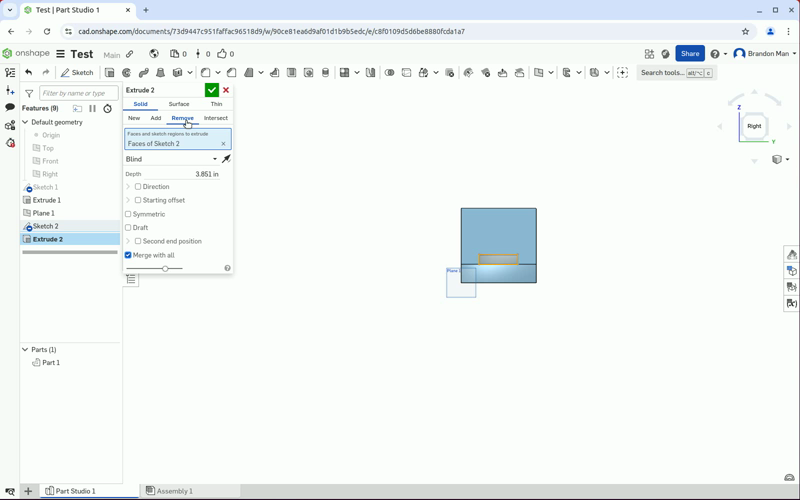
key(enter)
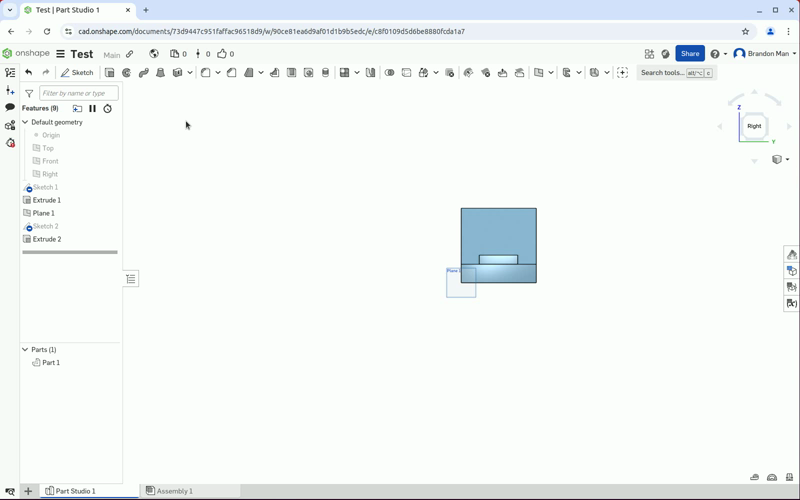
key(shift+h)
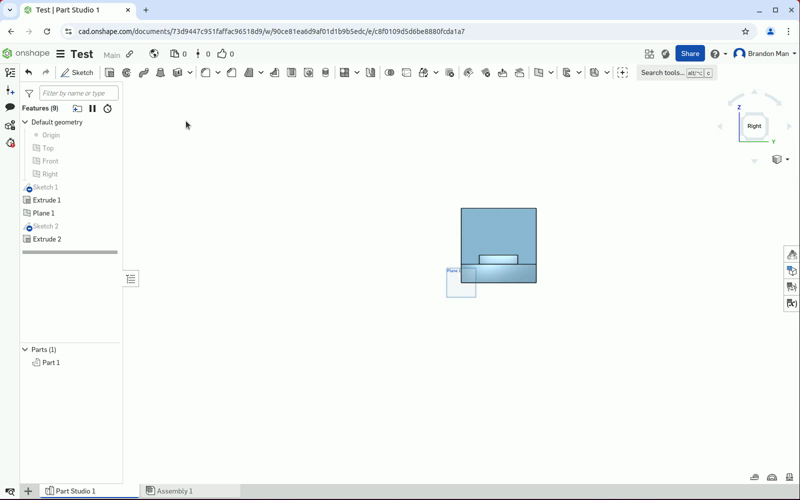
key(shift+h)
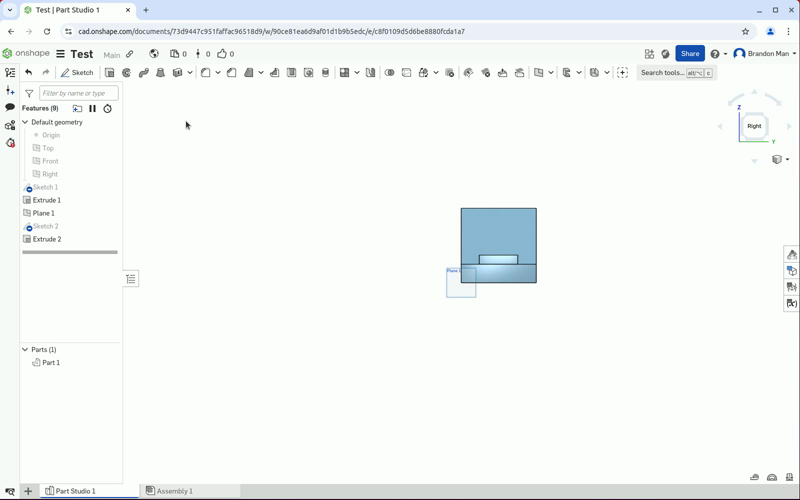
mouse_move(73, 189)
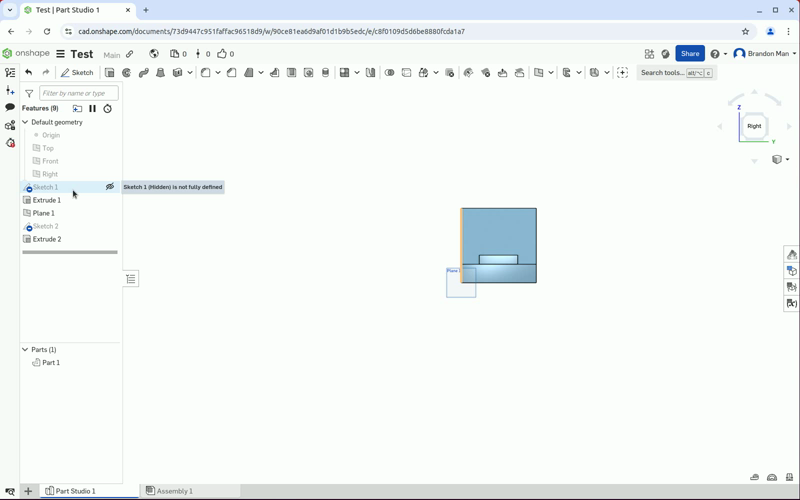
click(73, 189)
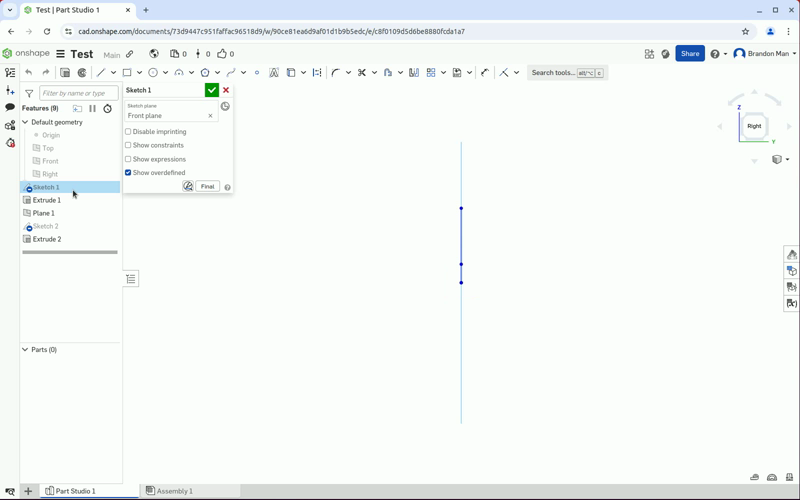
mouse_move(229, 92)
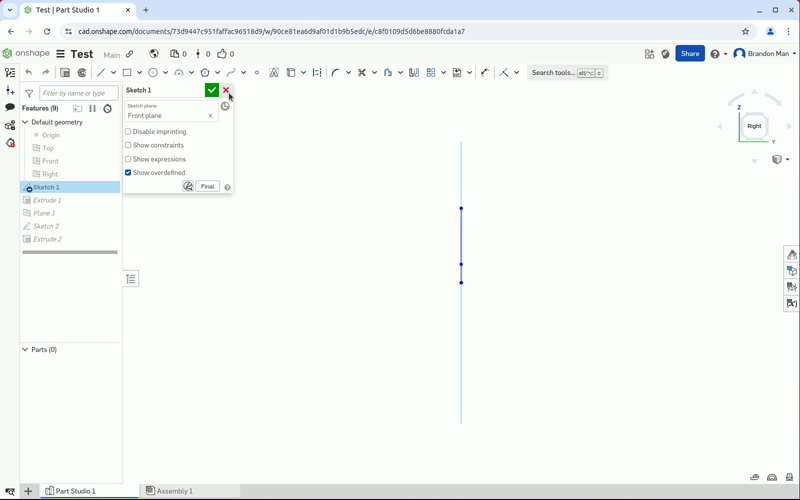
click(229, 92)
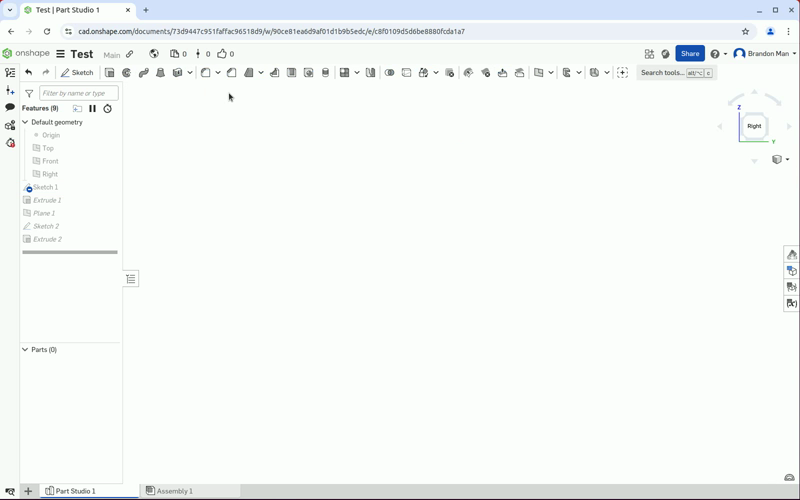
key(shift+s)
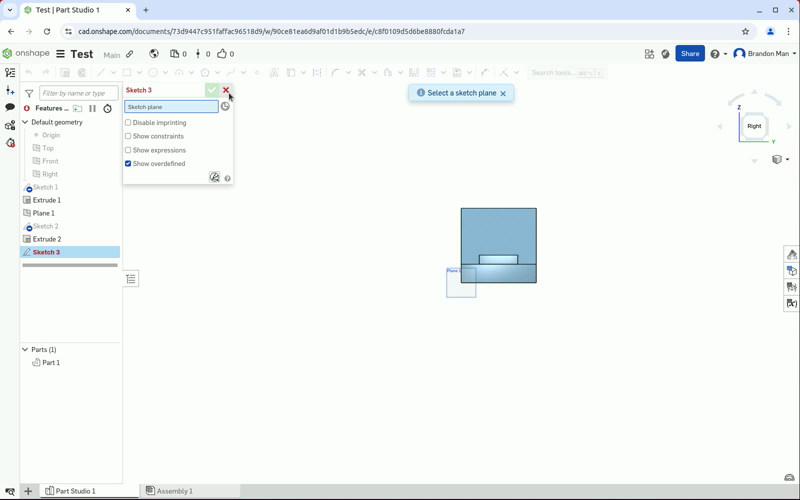
mouse_move(73, 215)
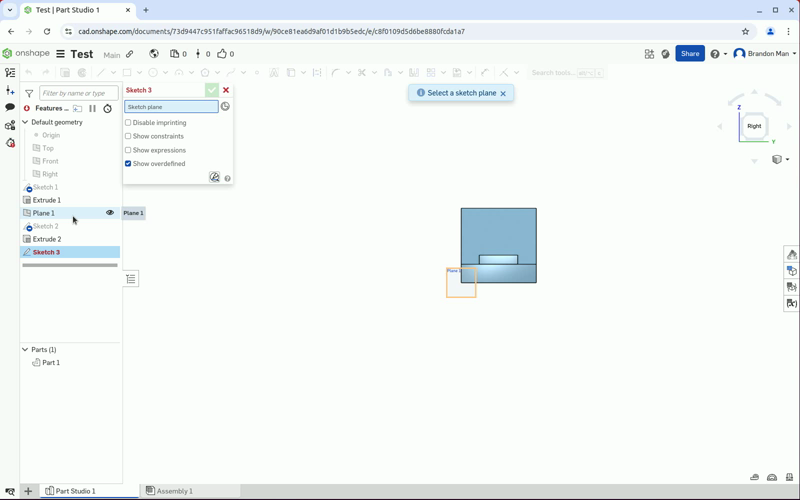
click(73, 215)
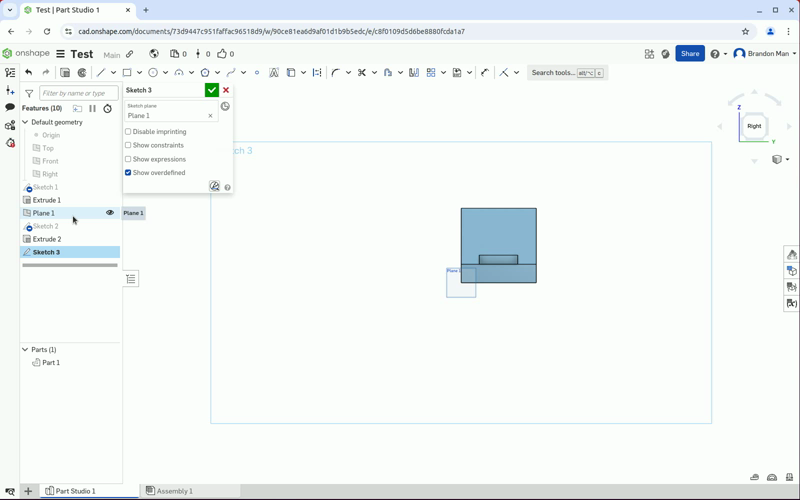
mouse_move(73, 352)
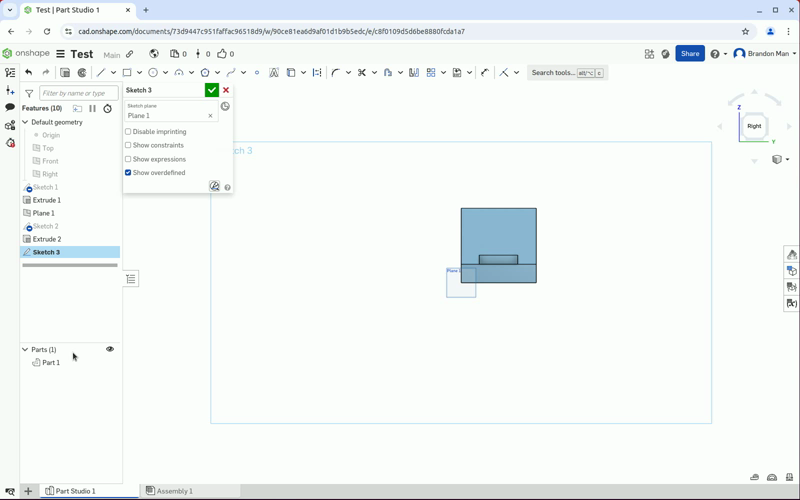
key(y)
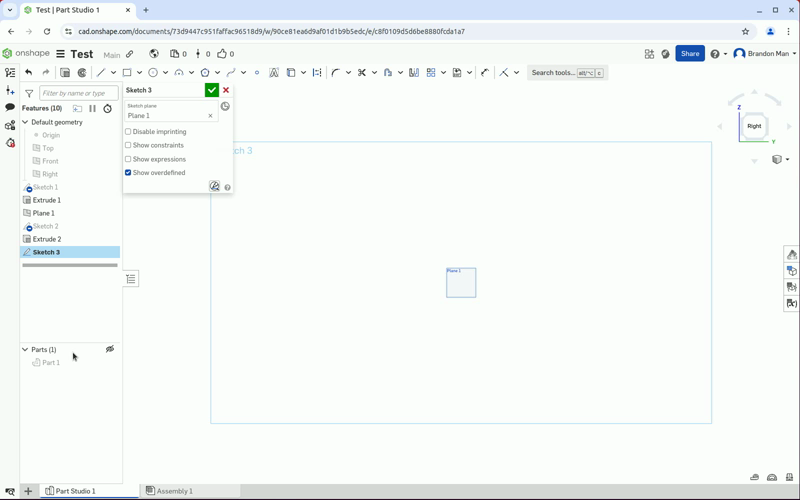
key(l)
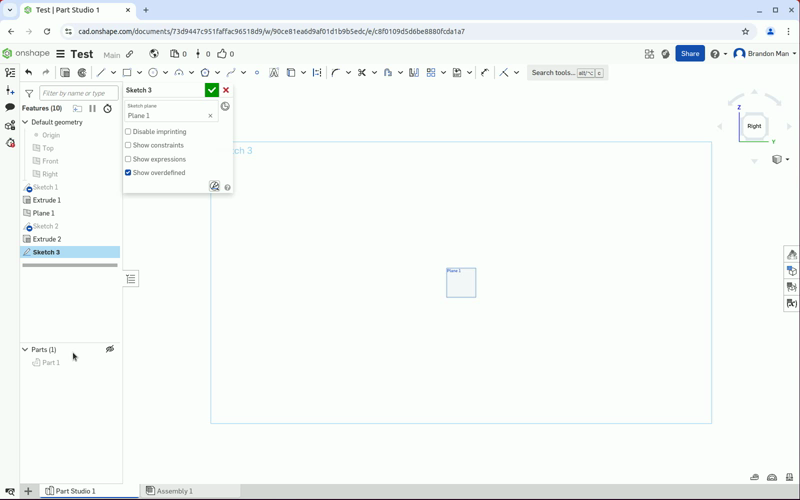
key_down(shift)
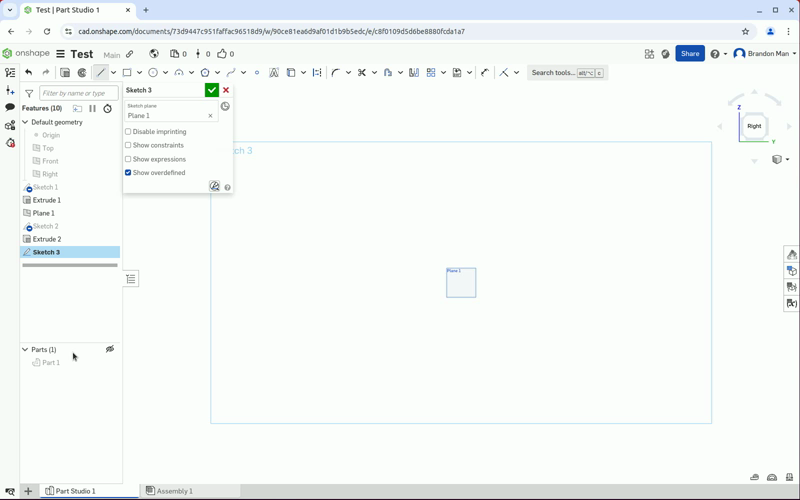
mouse_move(479, 282)
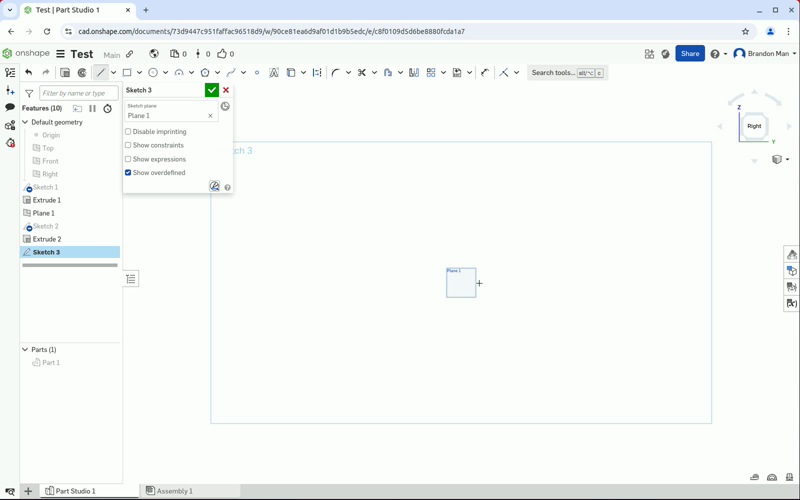
click(479, 282)
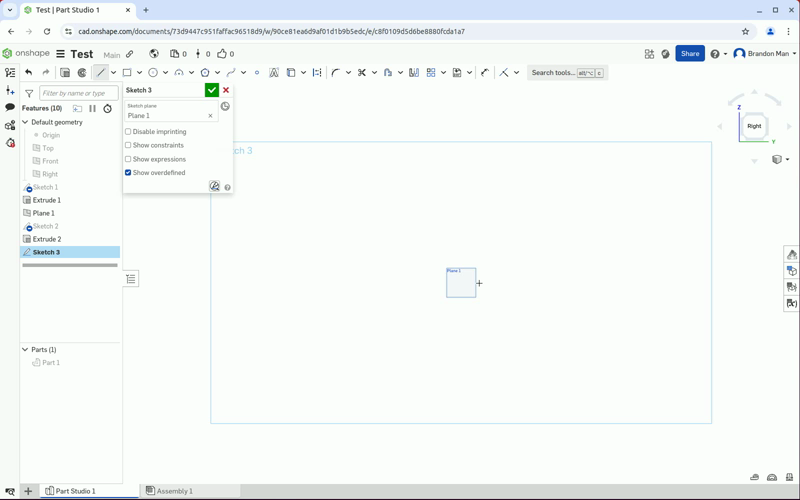
key_up(shift)
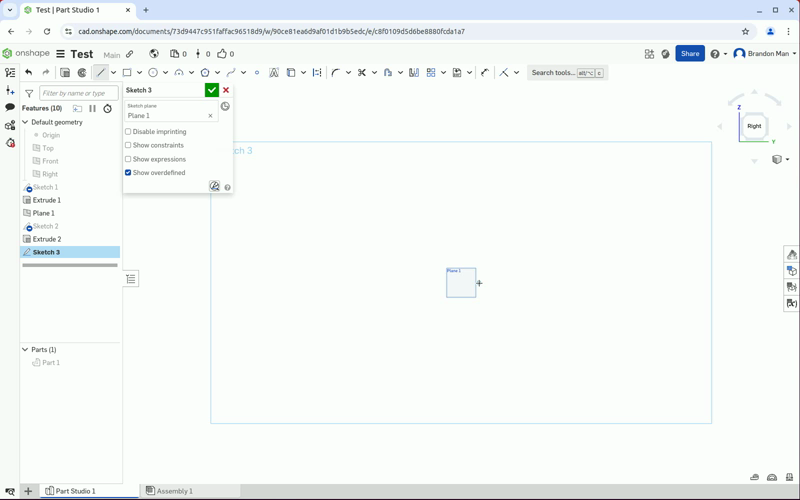
key_down(shift)
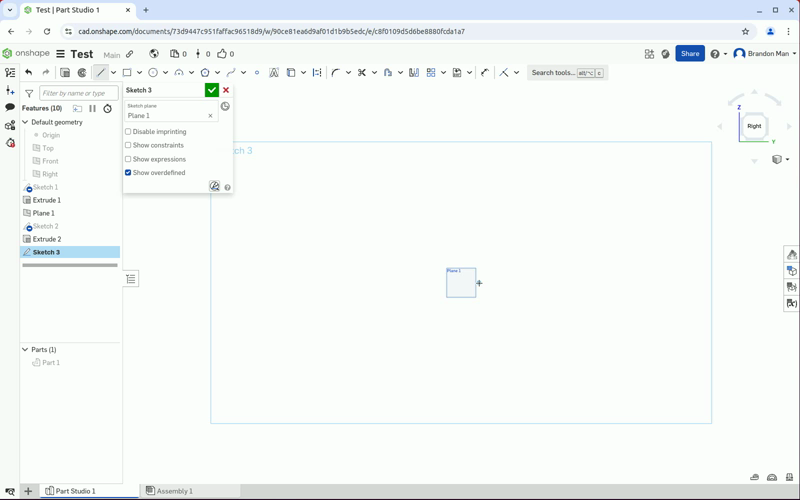
mouse_move(509, 282)
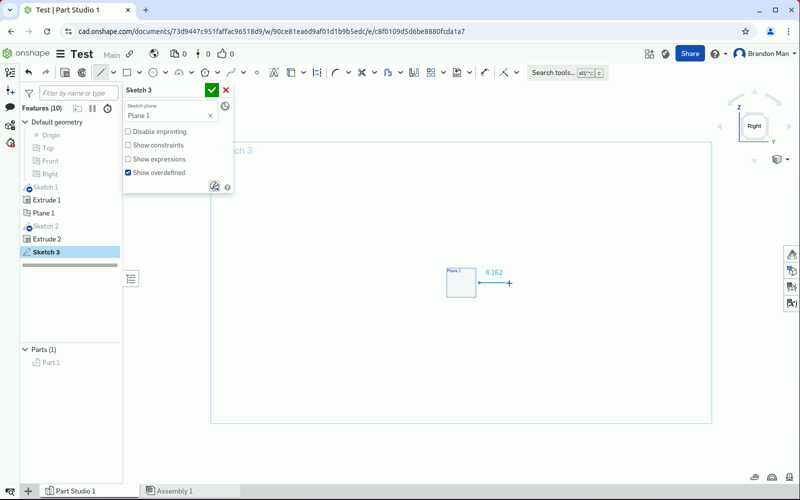
mouse_move(517, 282)
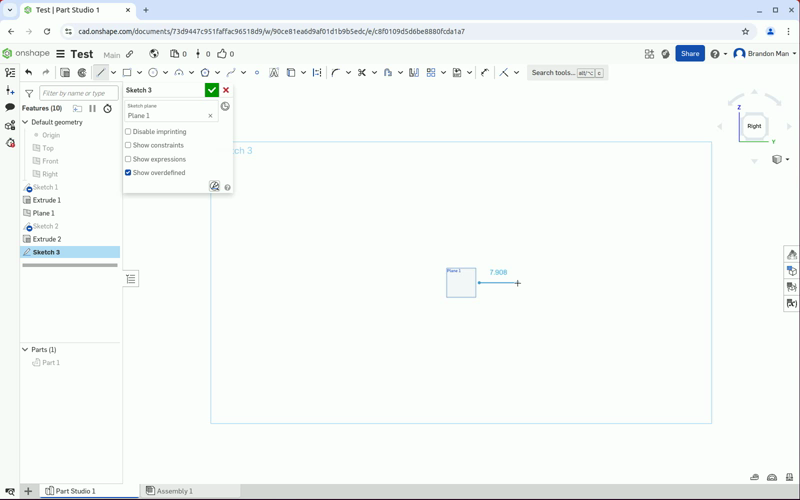
click(517, 282)
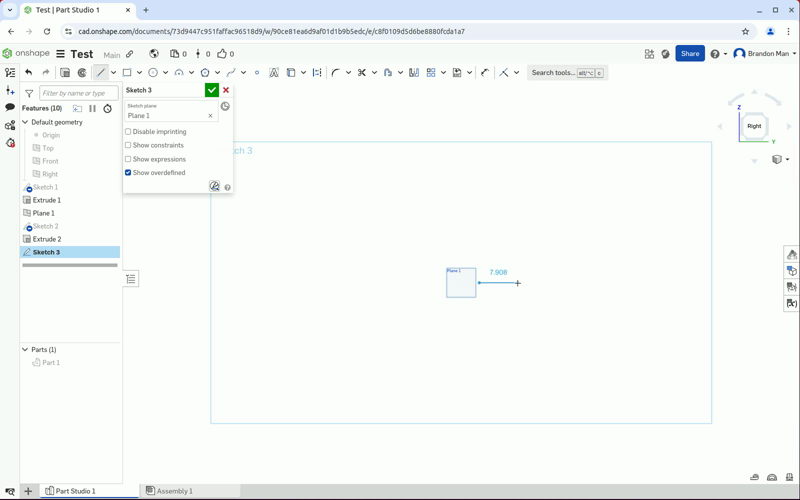
key_up(shift)
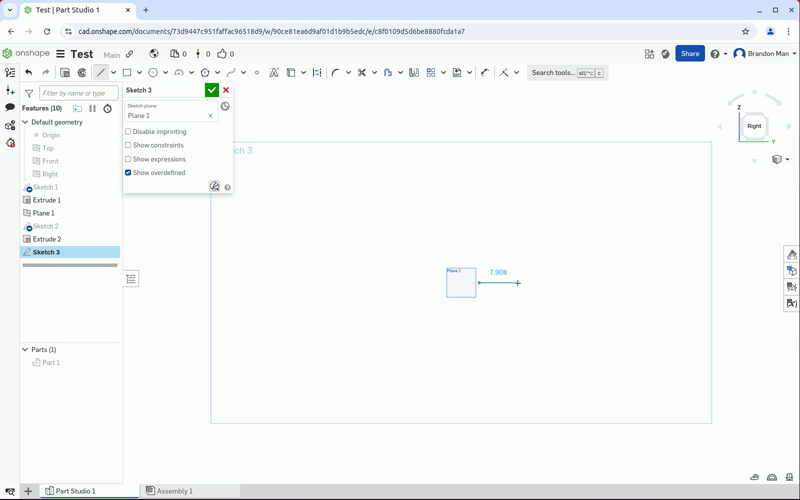
key_down(shift)
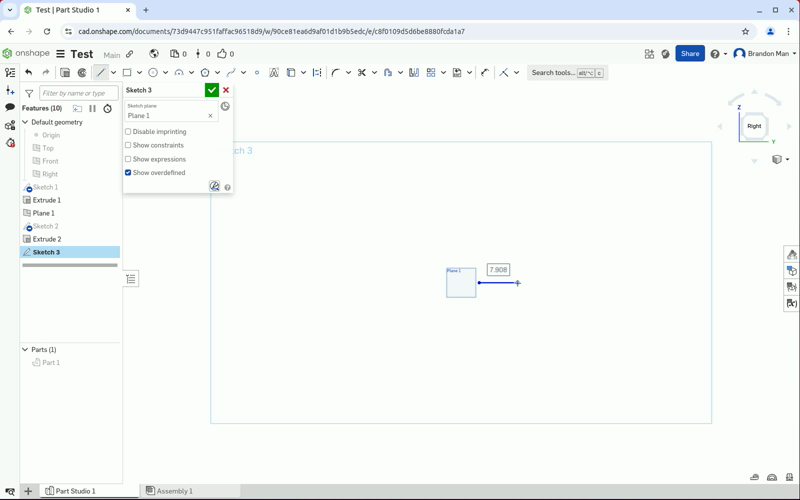
mouse_move(547, 282)
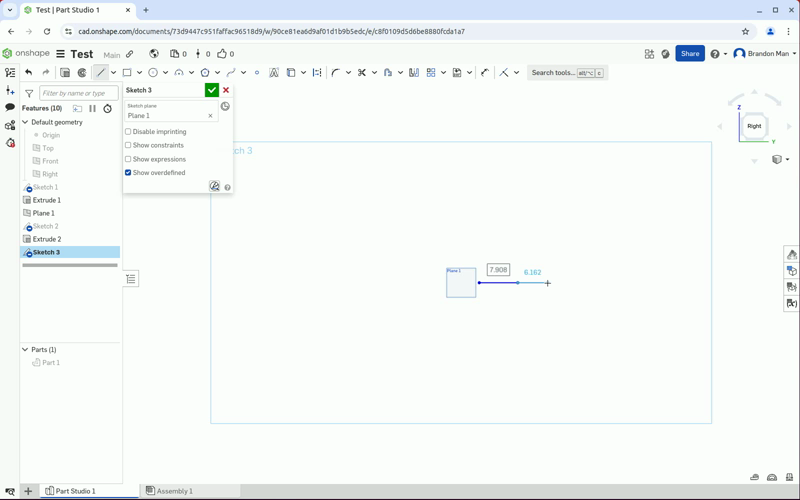
mouse_move(517, 263)
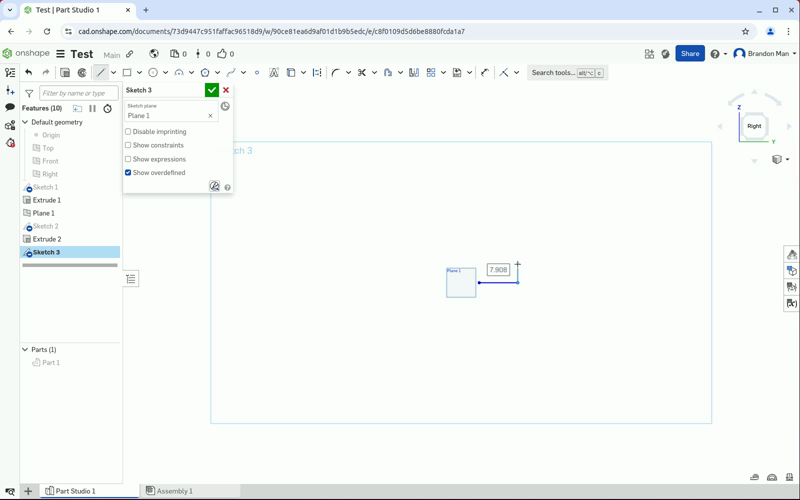
click(517, 263)
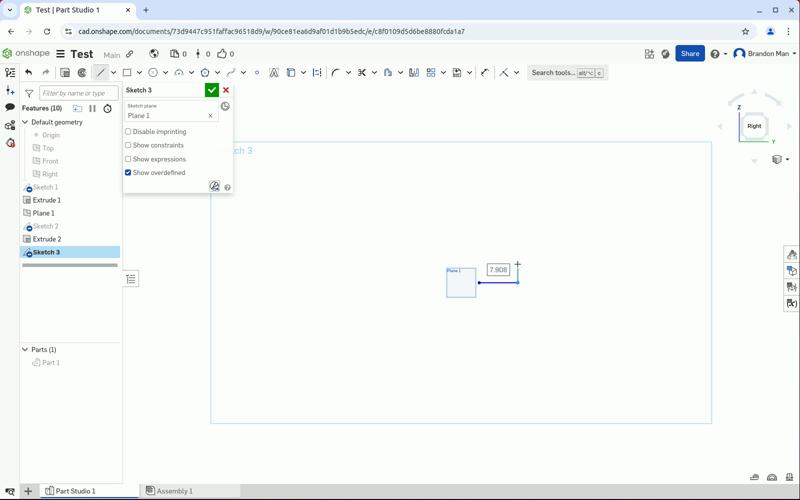
key_up(shift)
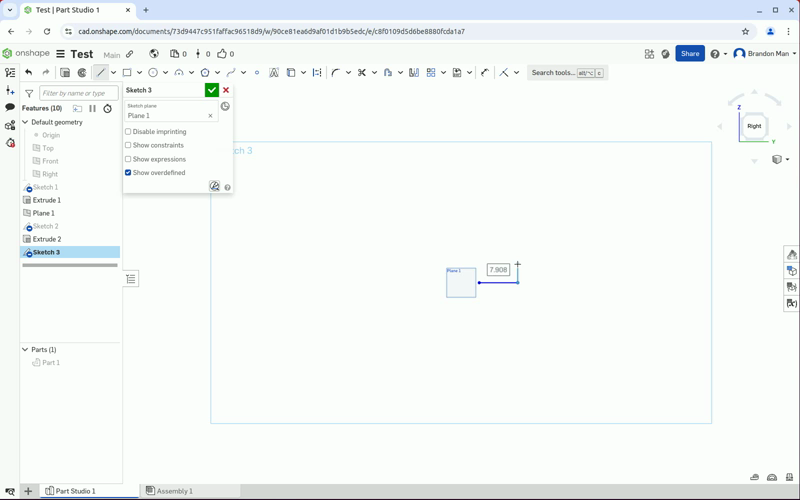
key_down(shift)
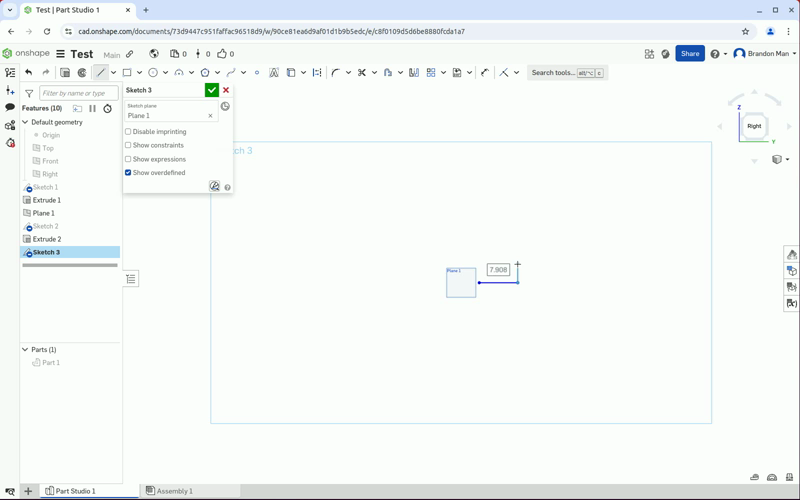
mouse_move(547, 263)
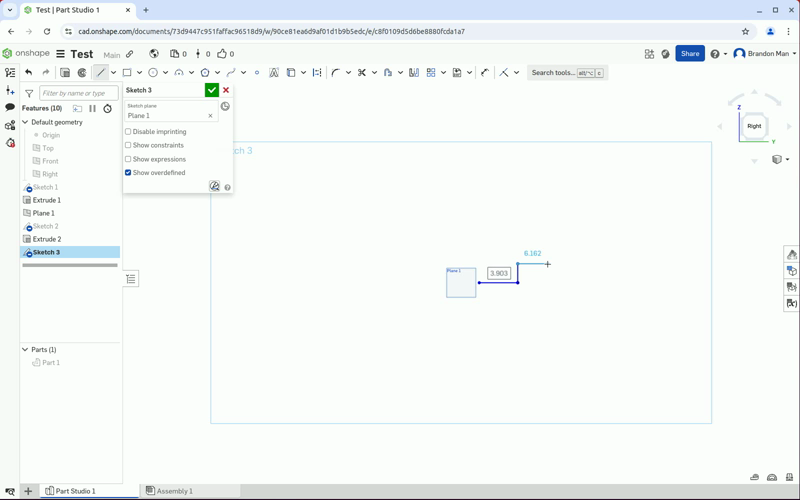
mouse_move(479, 263)
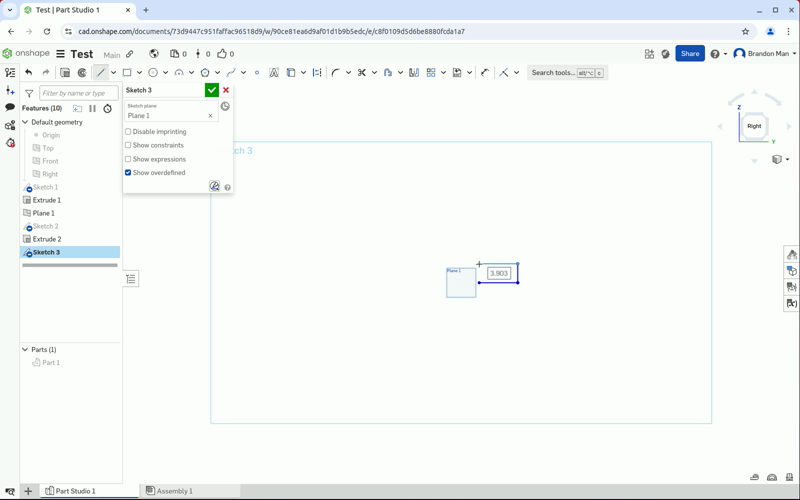
click(479, 263)
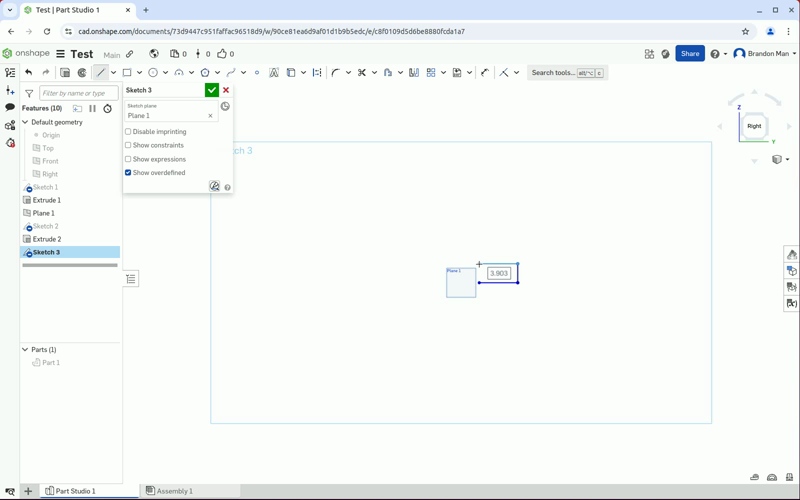
key_up(shift)
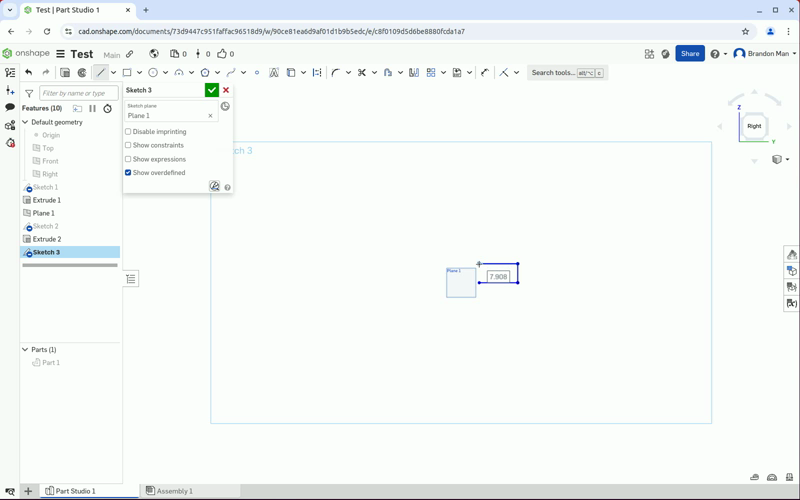
mouse_move(509, 263)
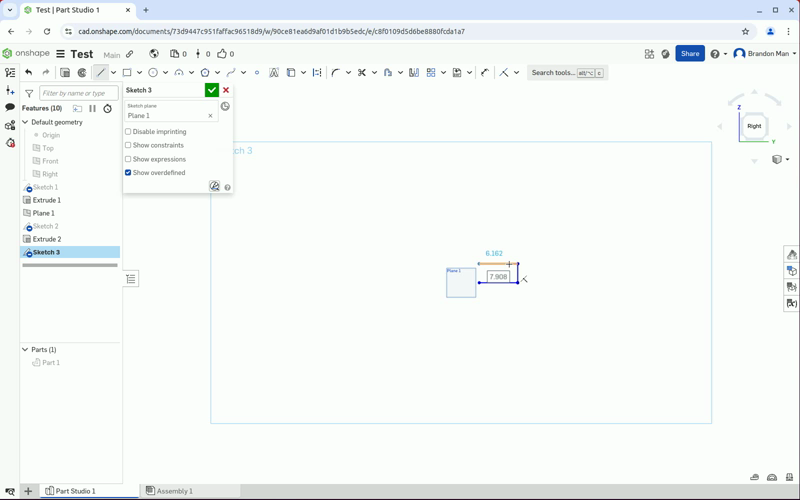
key_down(shift)
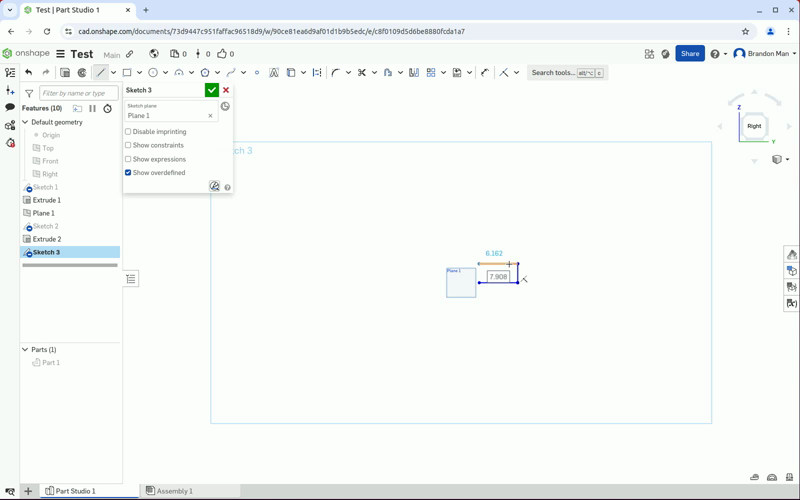
mouse_move(479, 282)
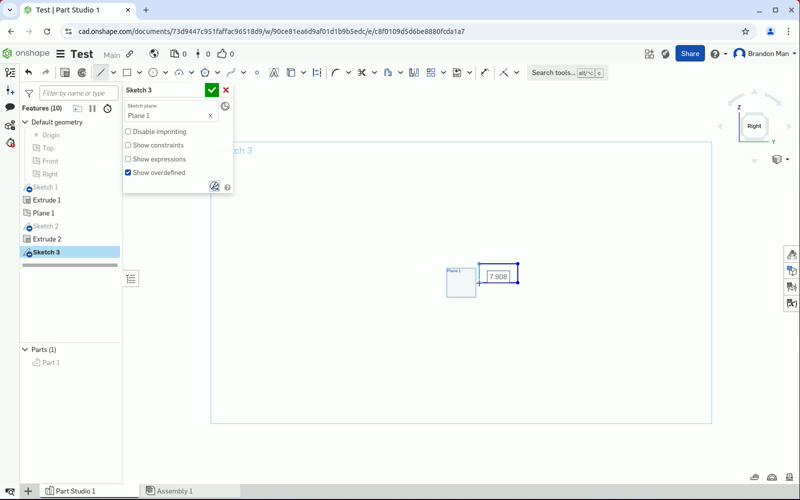
key_up(shift)
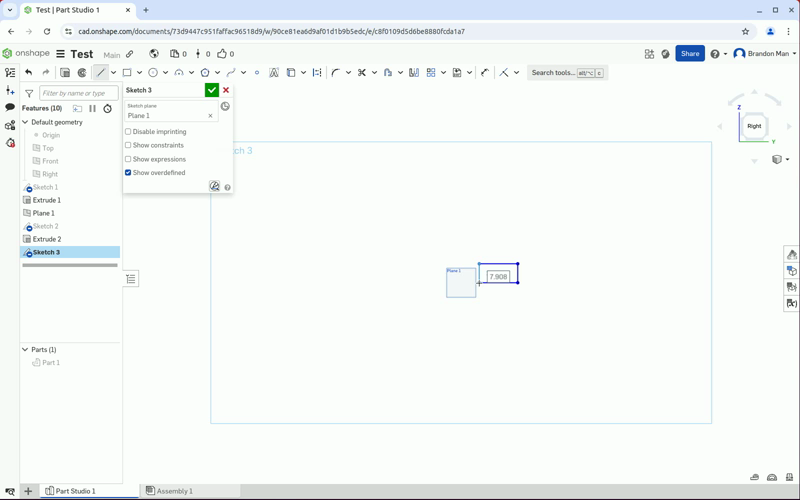
click(479, 282)
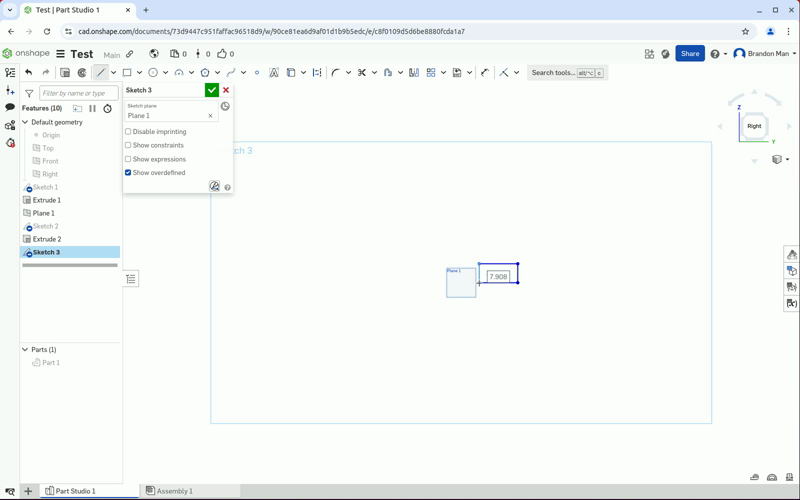
key(esc)
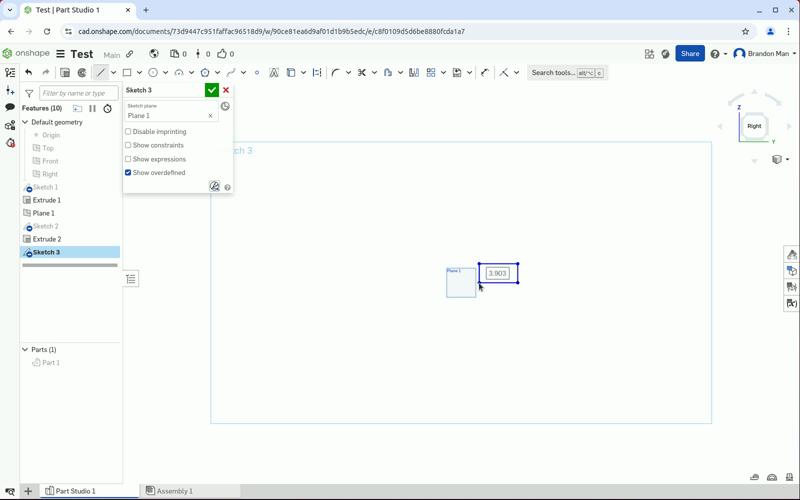
mouse_move(512, 275)
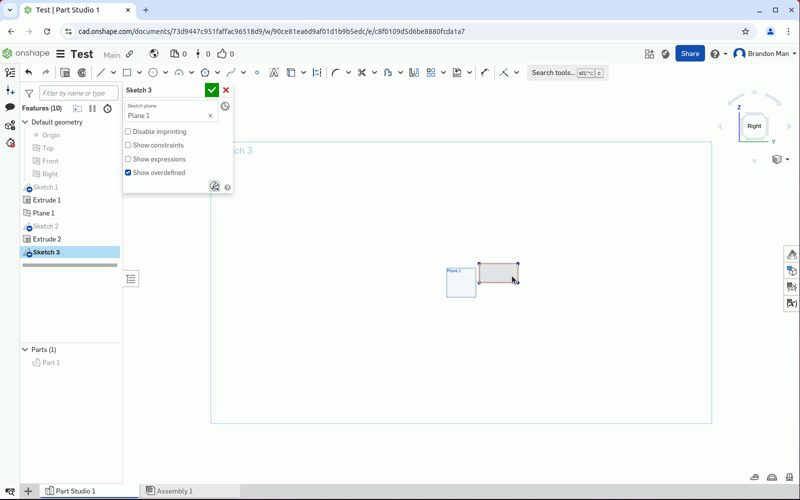
scroll(6)
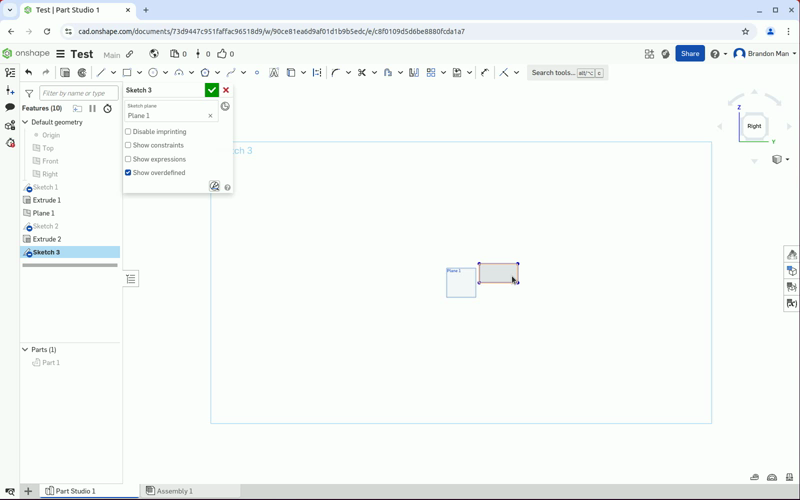
scroll(6)
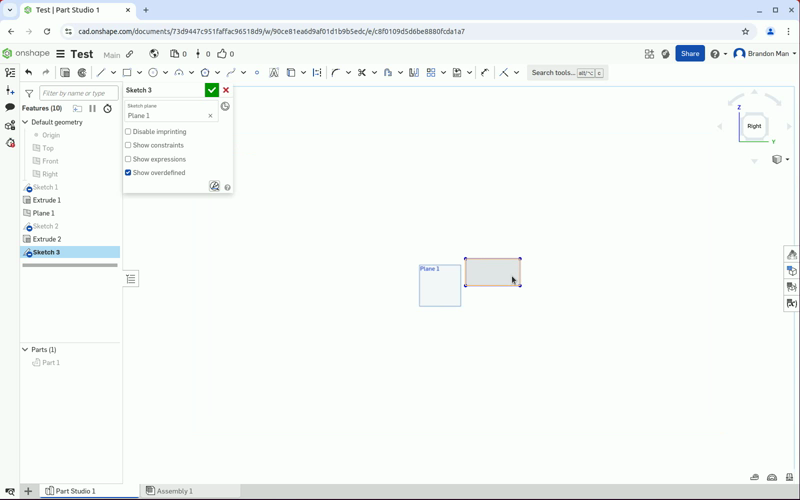
scroll(6)
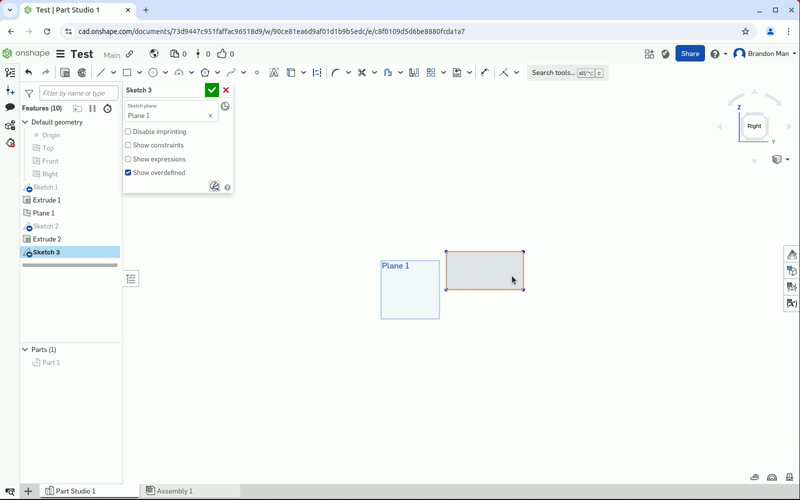
scroll(6)
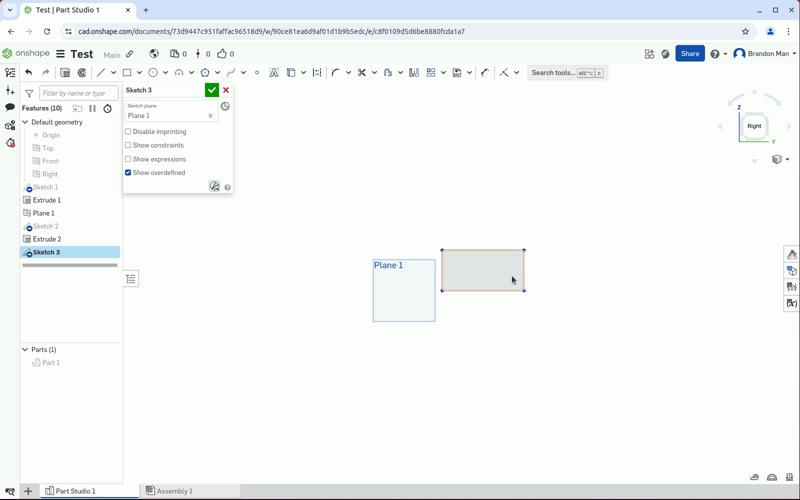
scroll(6)
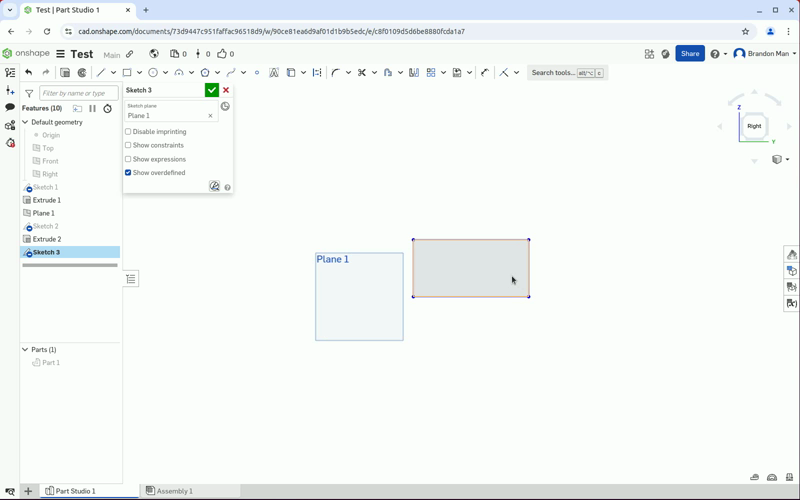
scroll(6)
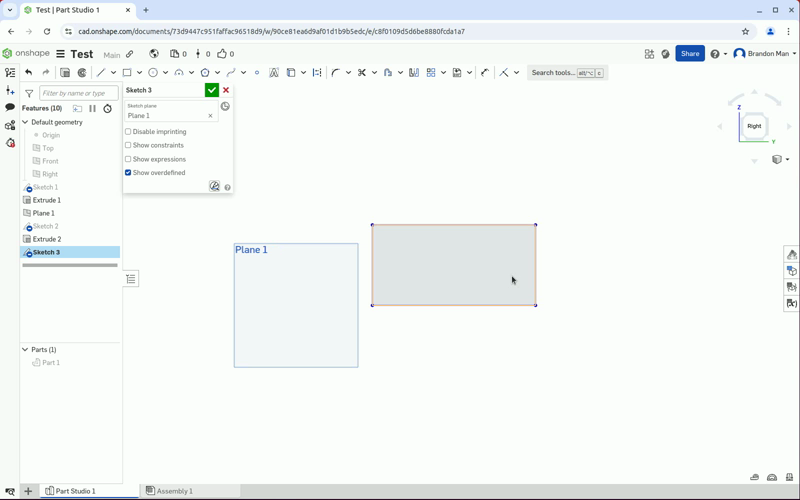
scroll(6)
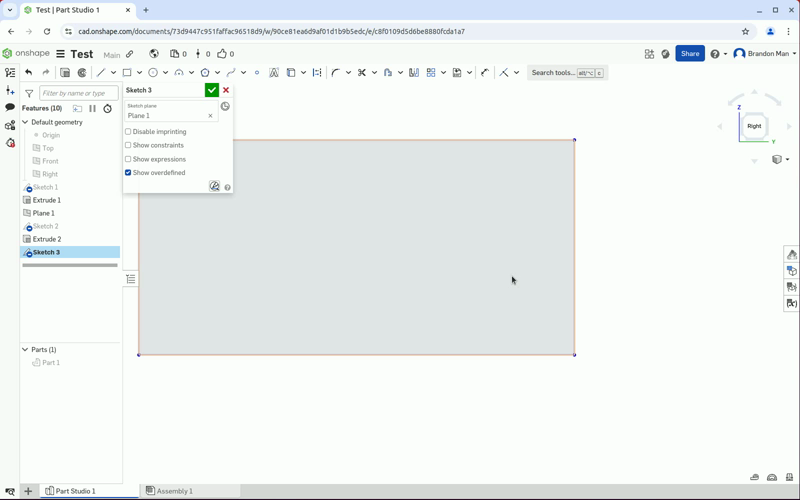
click(512, 275)
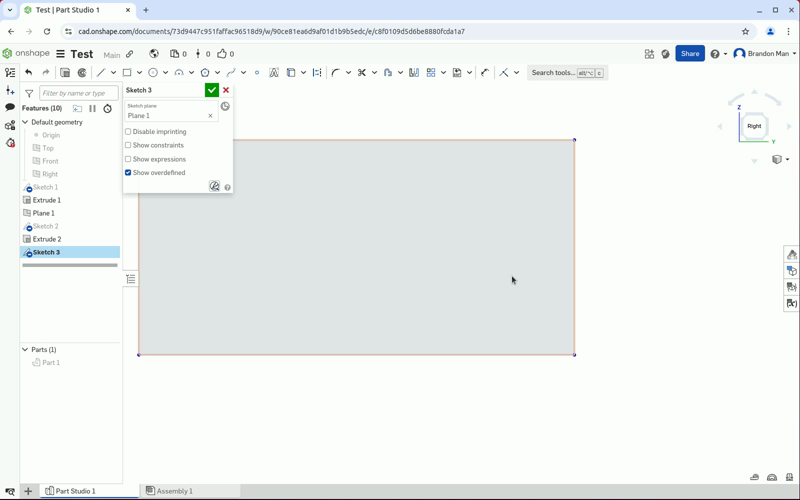
scroll(-6)
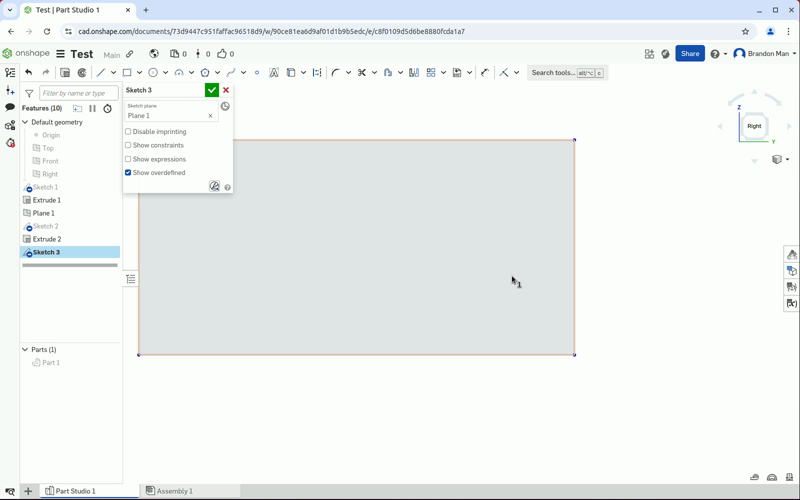
scroll(-6)
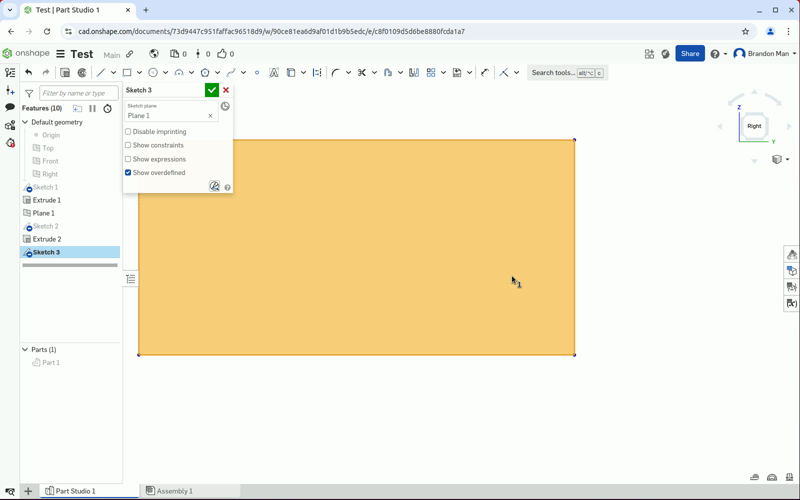
scroll(-6)
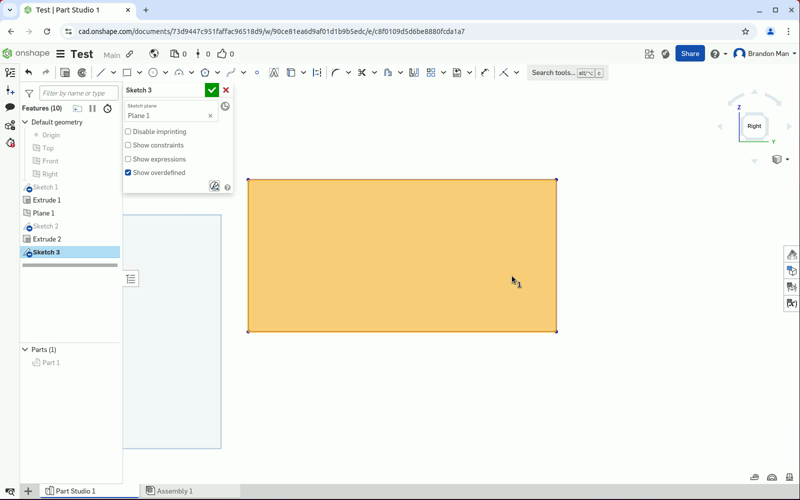
scroll(-6)
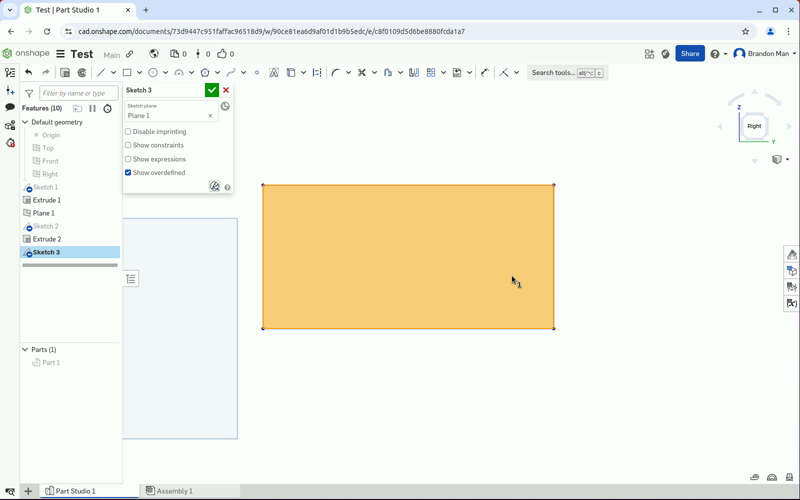
scroll(-6)
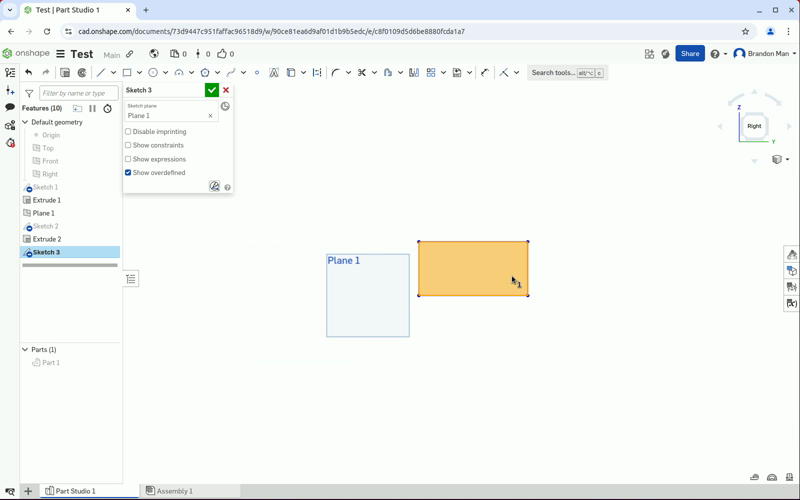
scroll(-6)
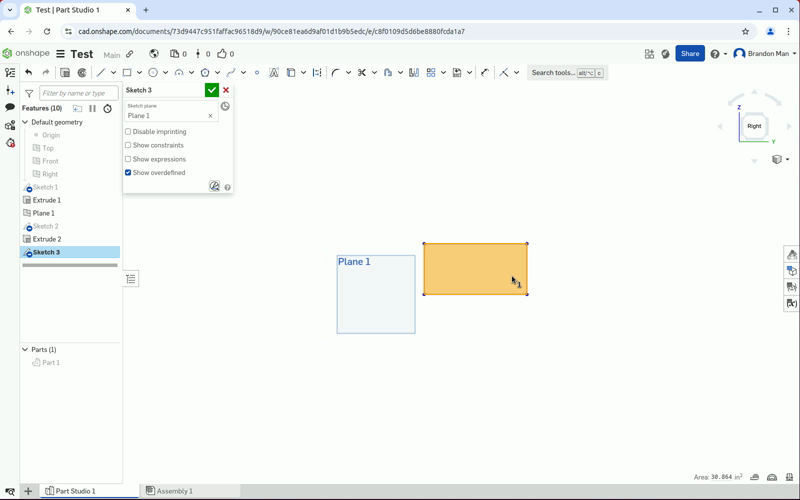
scroll(-6)
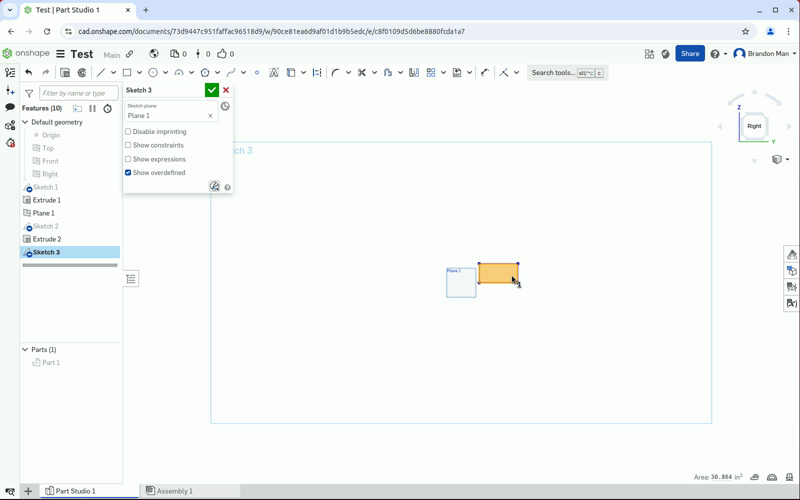
mouse_move(73, 352)
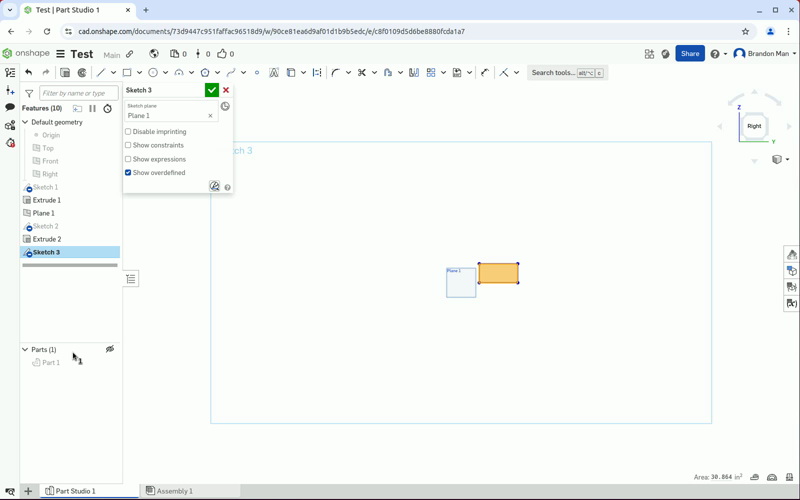
key(shift+y)
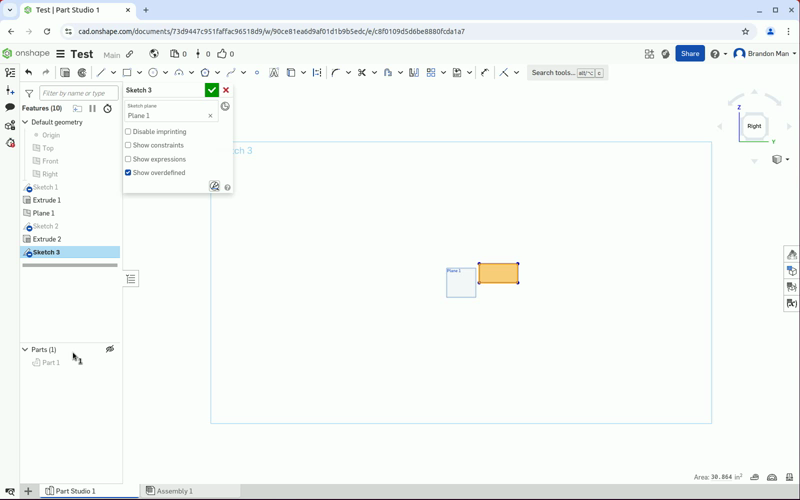
key(shift+e)
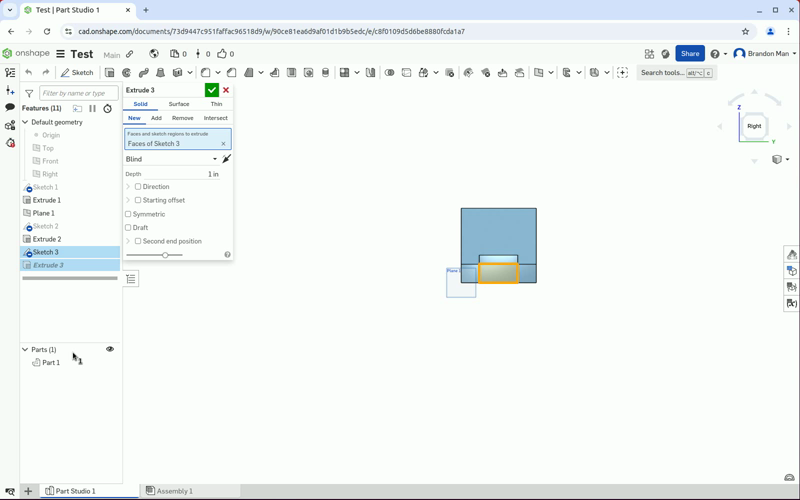
mouse_move(143, 106)
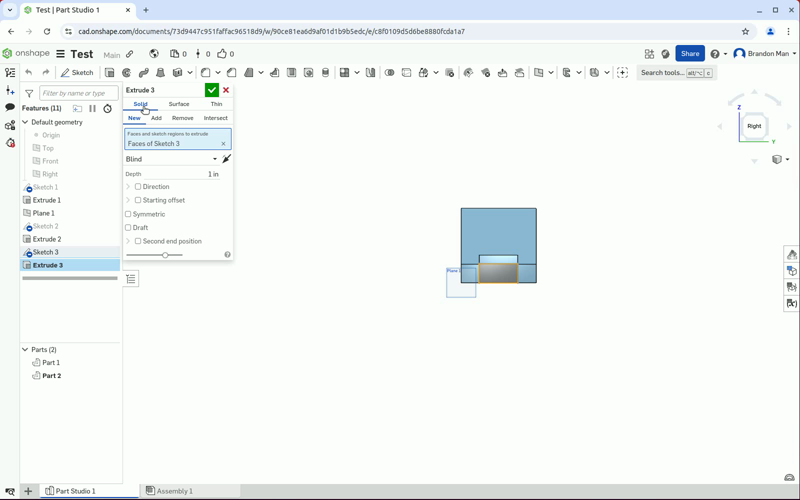
click(143, 106)
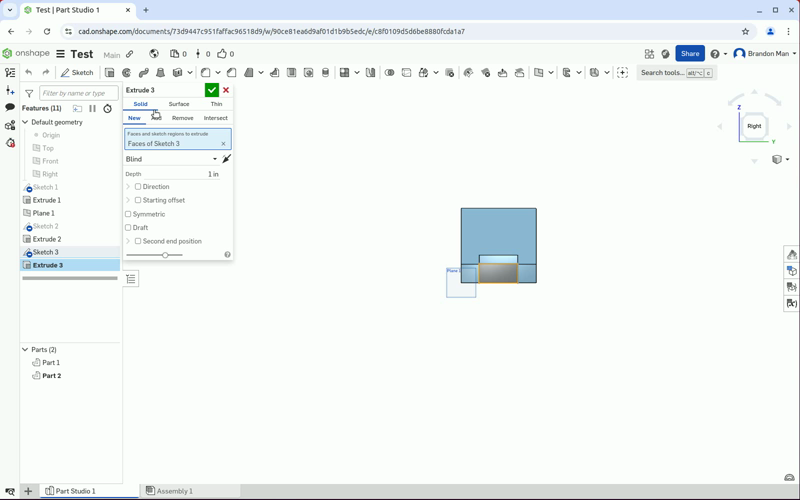
mouse_move(186, 120)
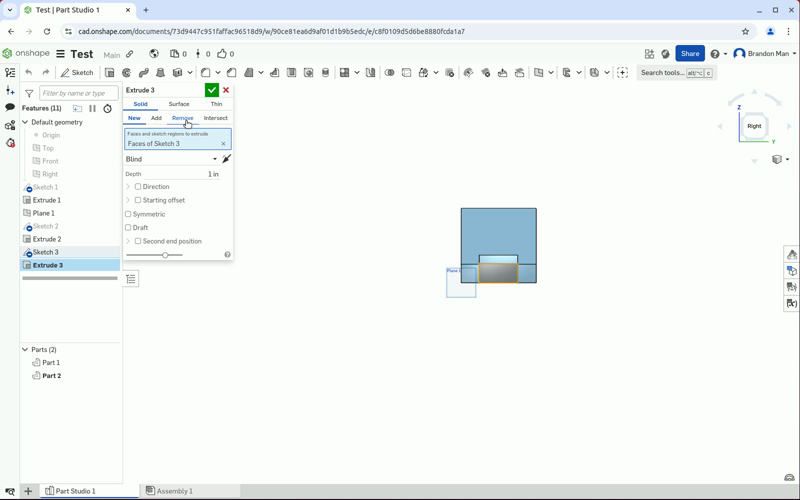
click(186, 120)
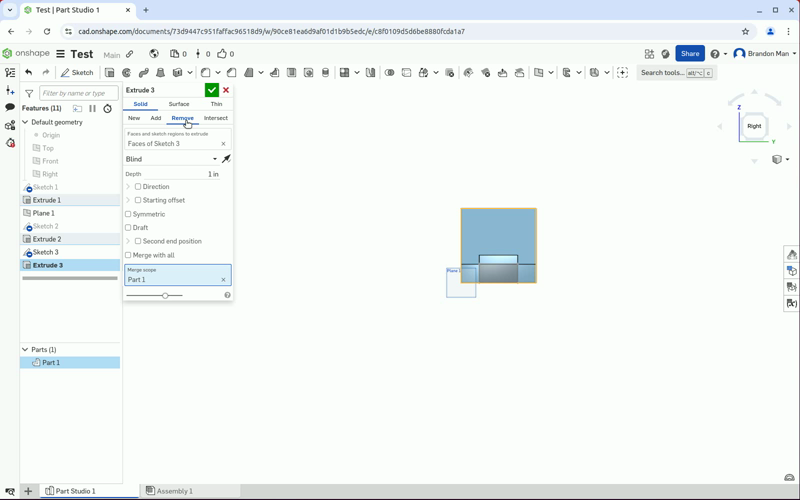
key(tab, 4)
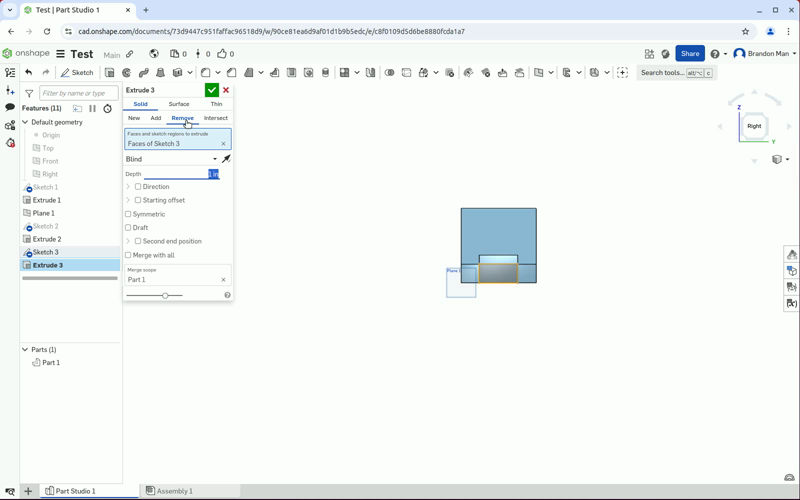
text(3.851)
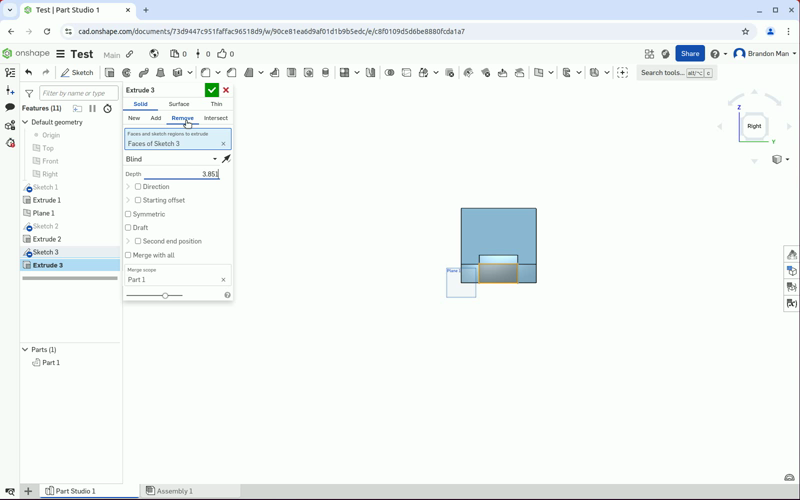
key(tab, 6)
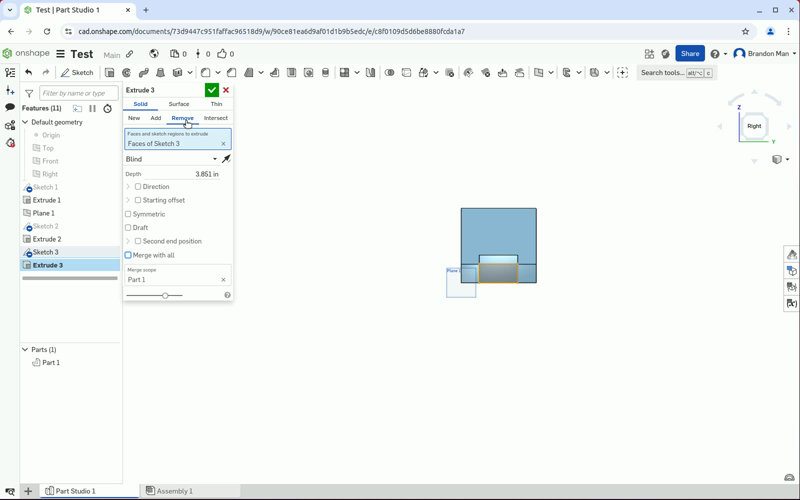
key(space)
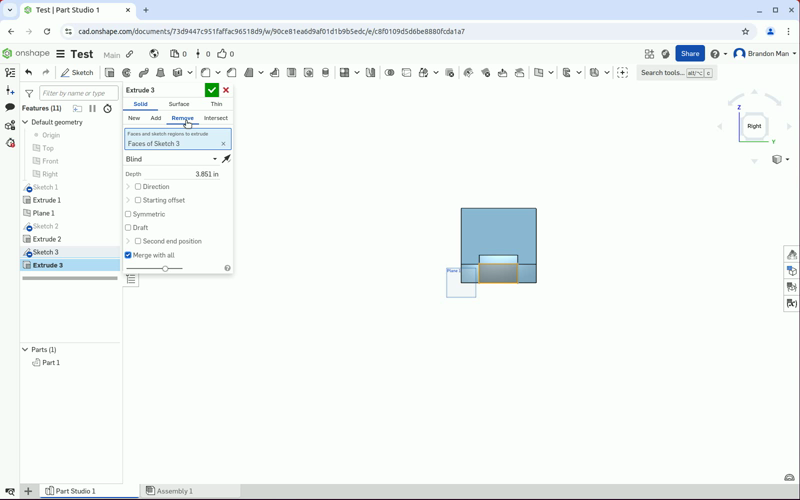
key(enter)
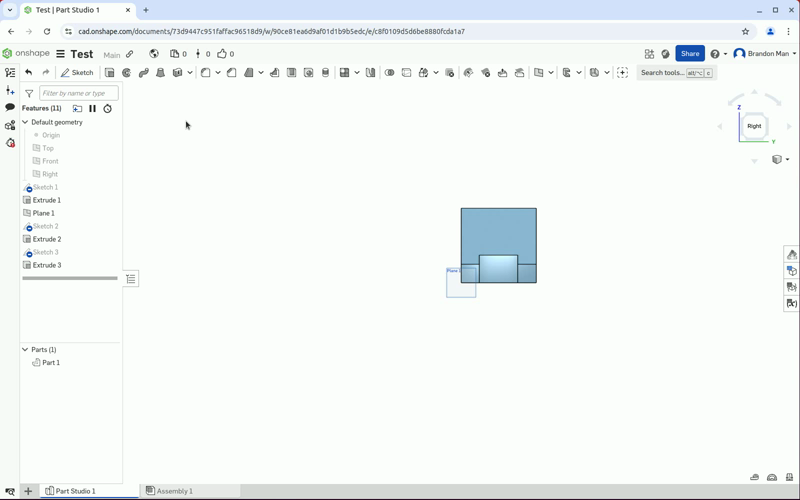
key(shift+h)
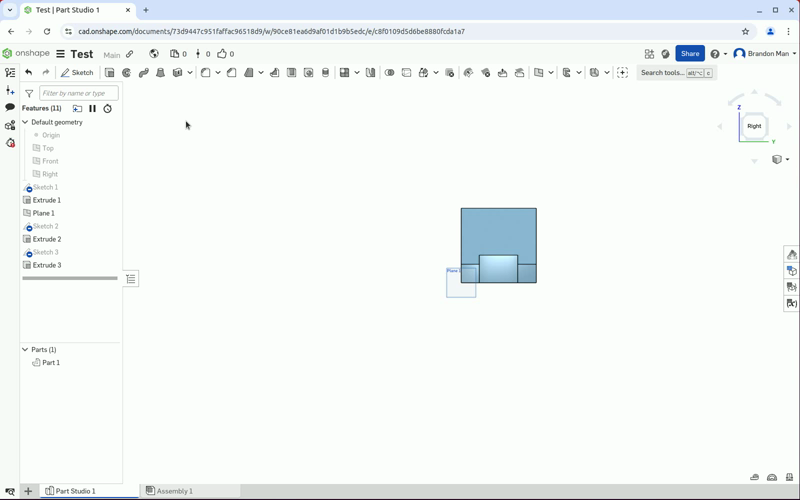
key(shift+h)
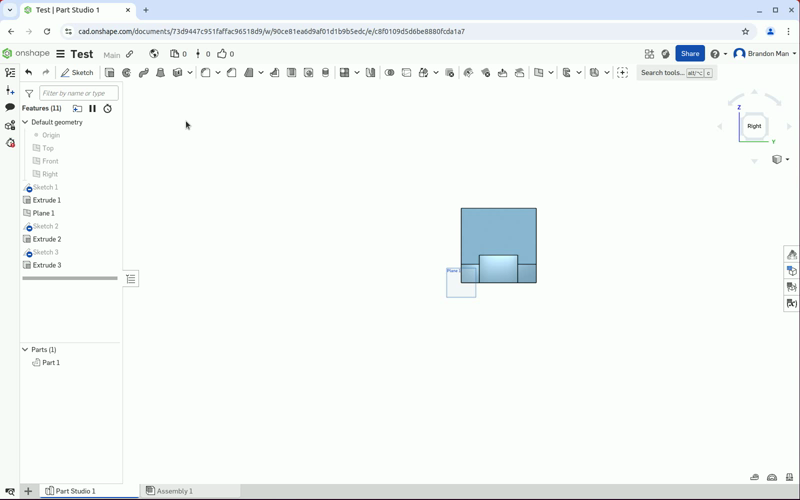
key(shift+7)
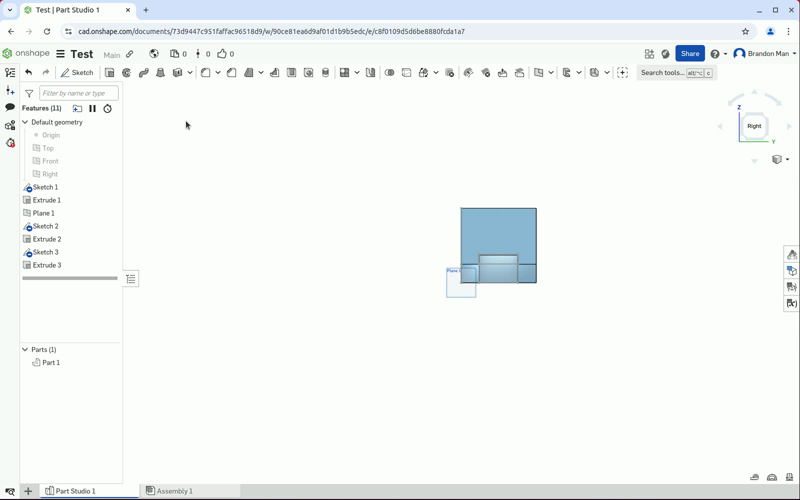
key(right, 2)
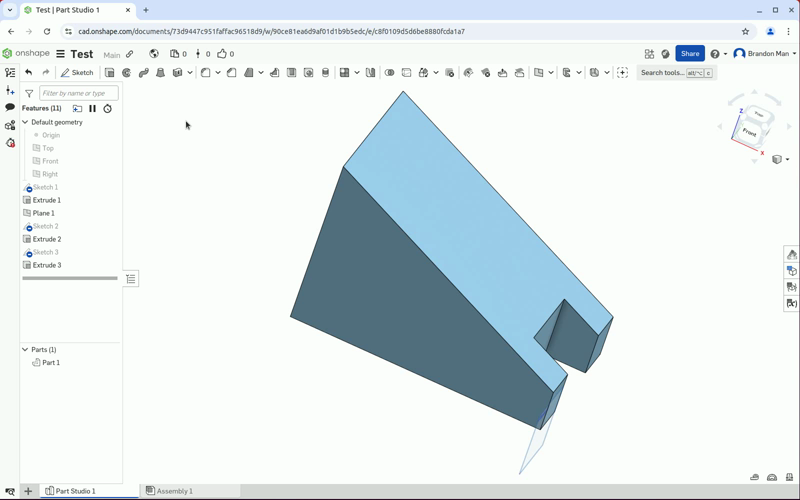
key(down, 2)
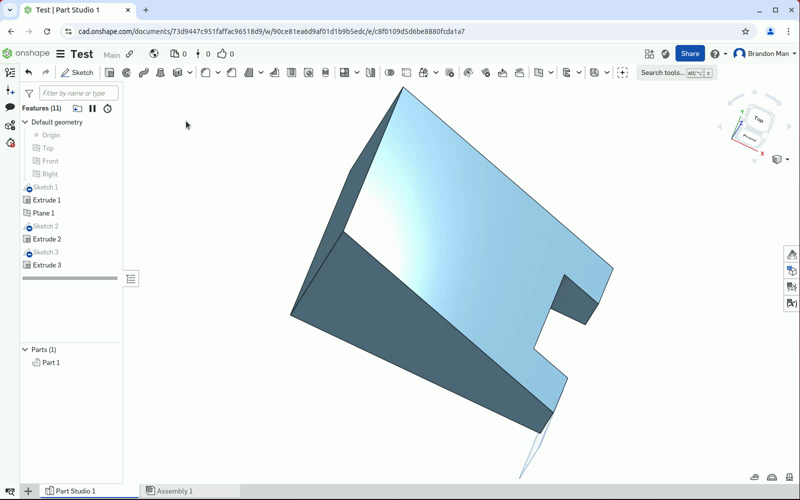
key(up, 2)
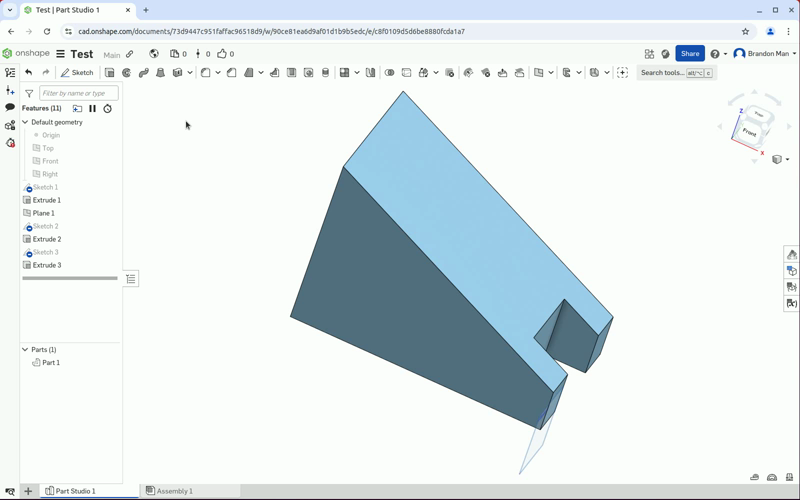
key(left, 2)
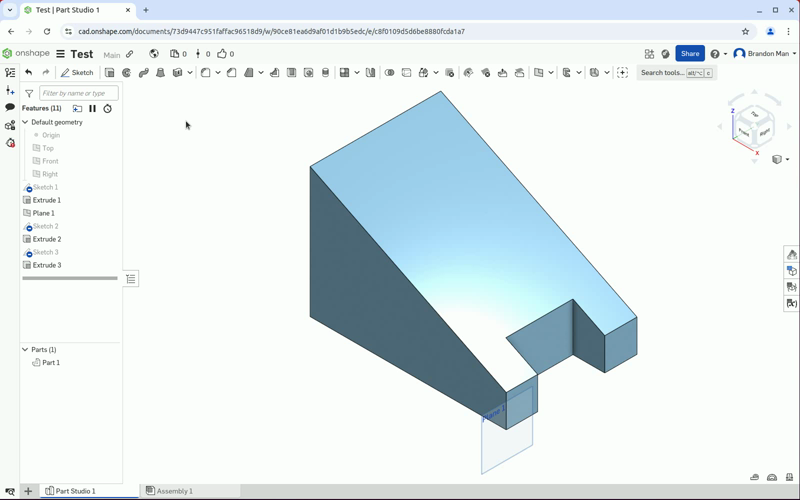
mouse_move(73, 189)
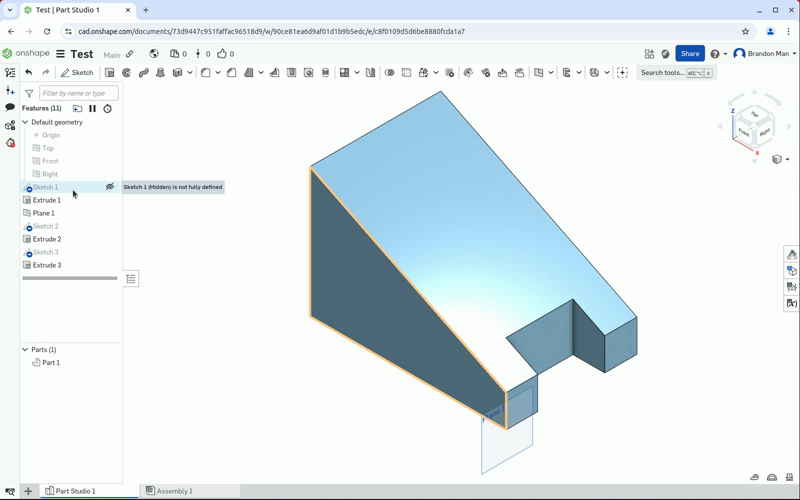
click(73, 189)